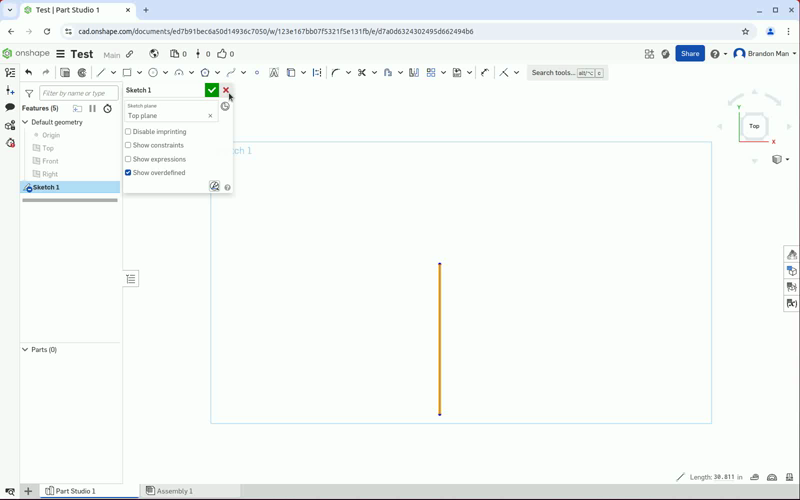
key(shift+h)
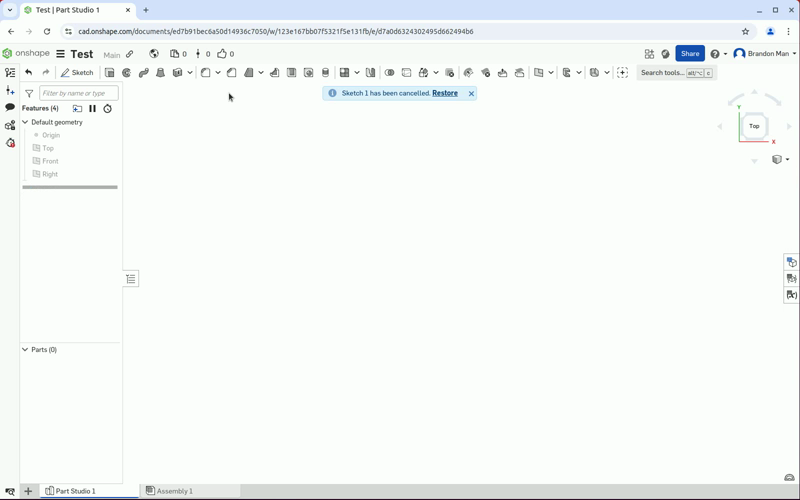
mouse_move(73, 352)
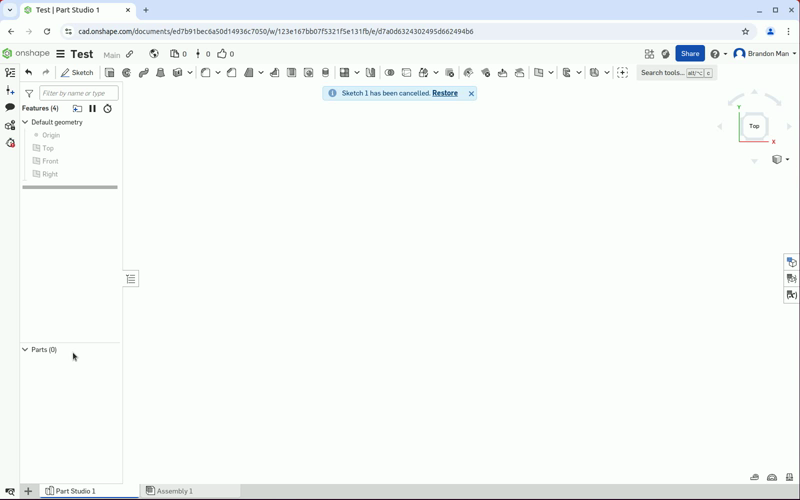
key(y)
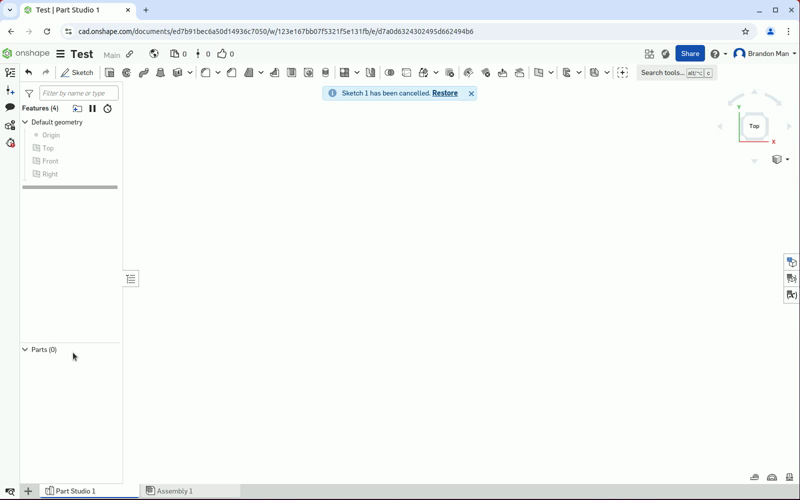
key(shift+p)
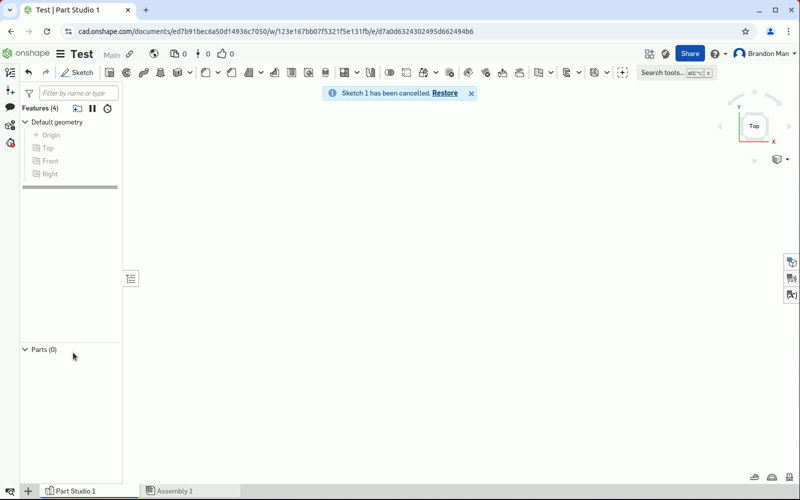
key(space)
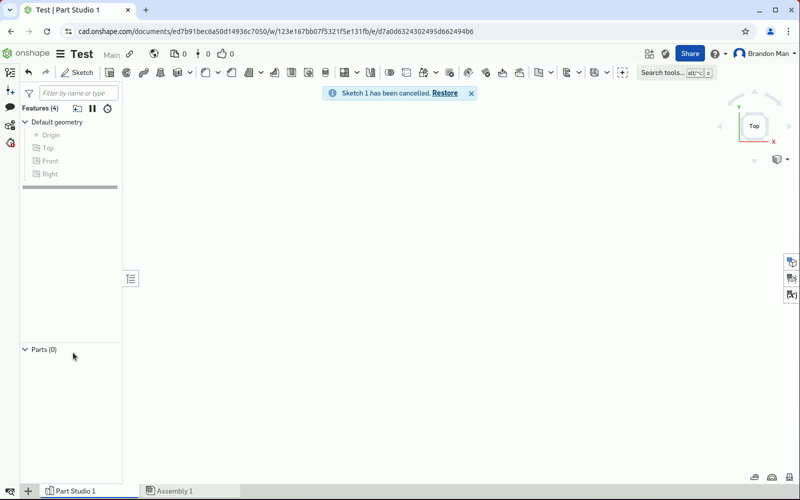
key_down(shift)
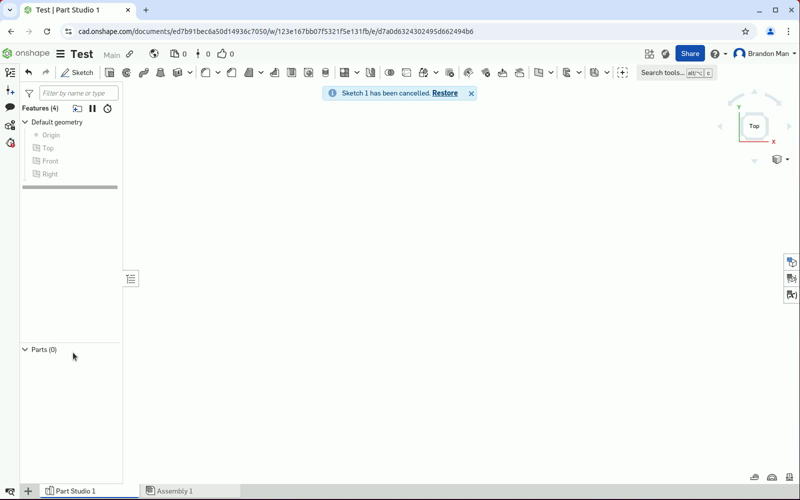
key(up)
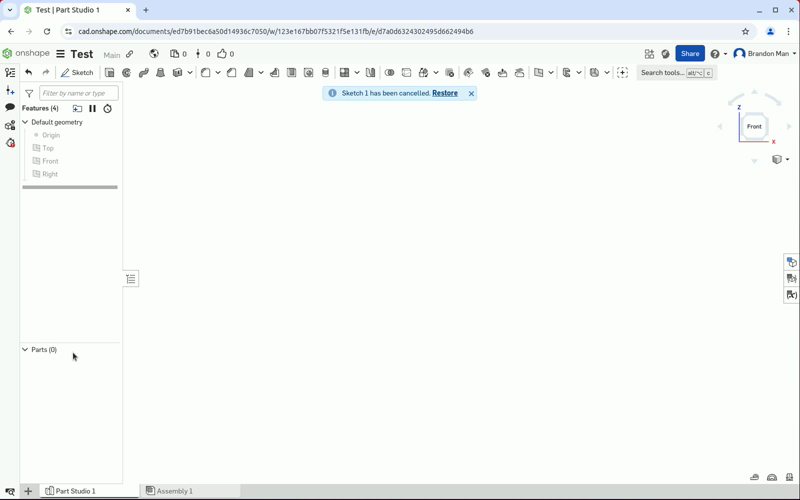
key_up(shift)
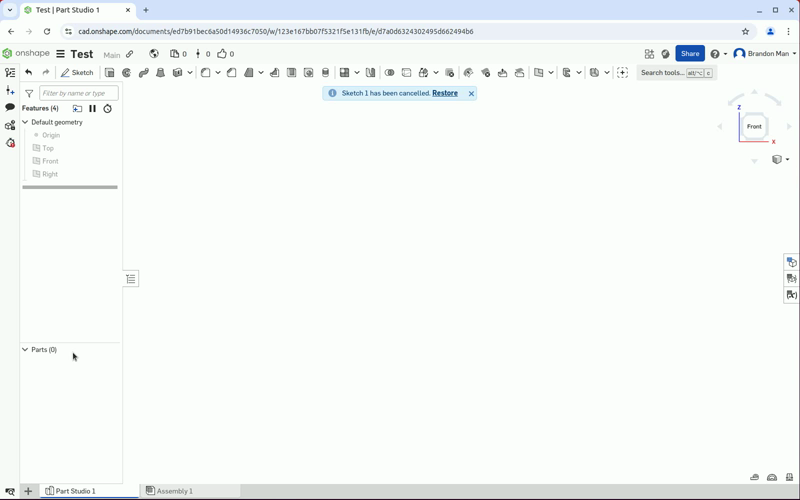
mouse_move(73, 352)
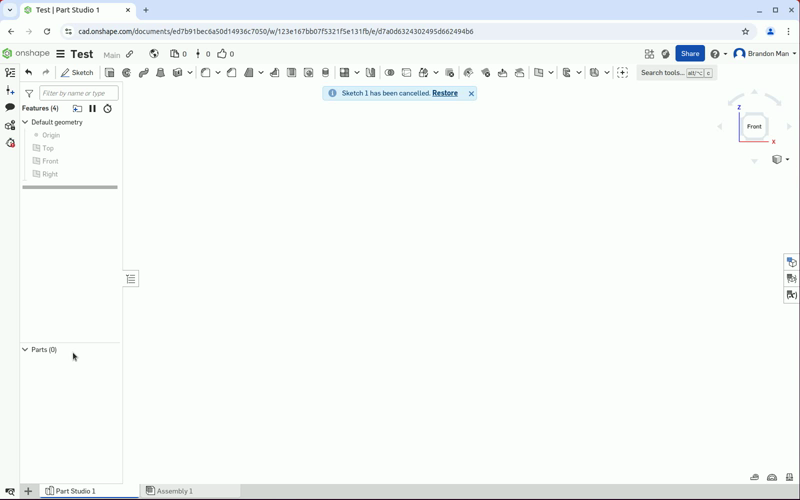
key(shift+y)
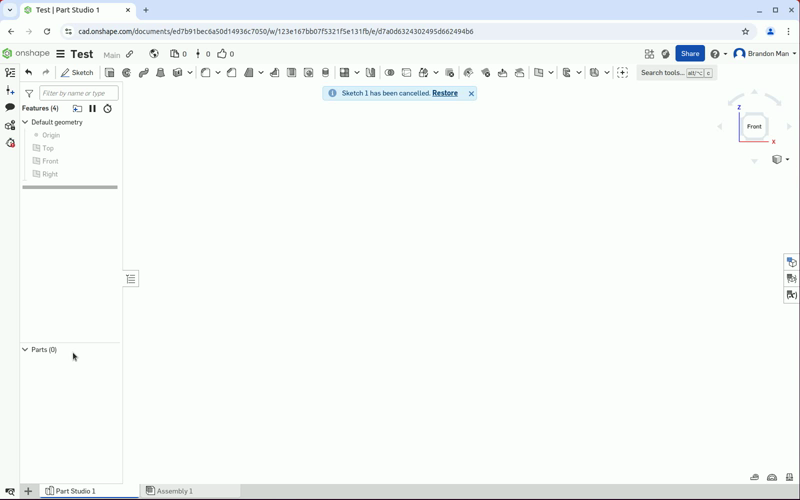
key(shift+s)
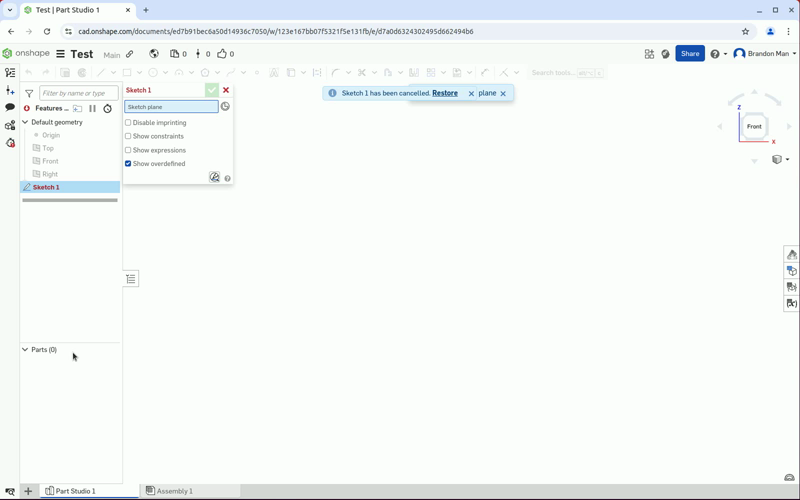
mouse_move(73, 163)
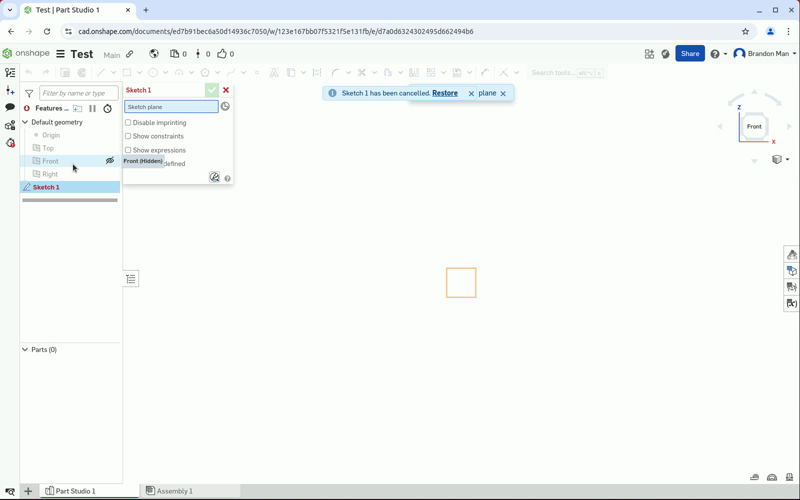
click(73, 163)
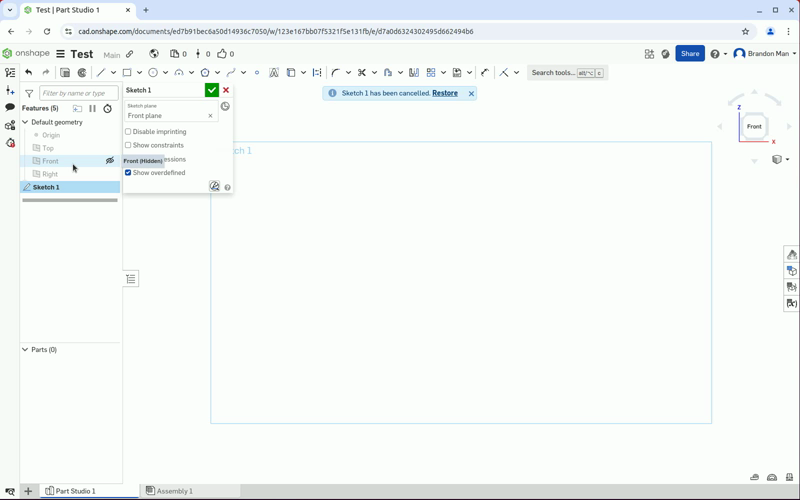
mouse_move(73, 352)
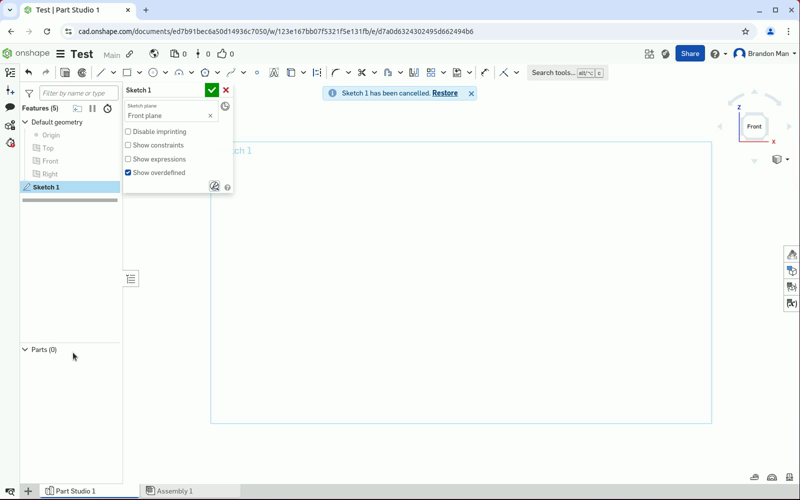
key(y)
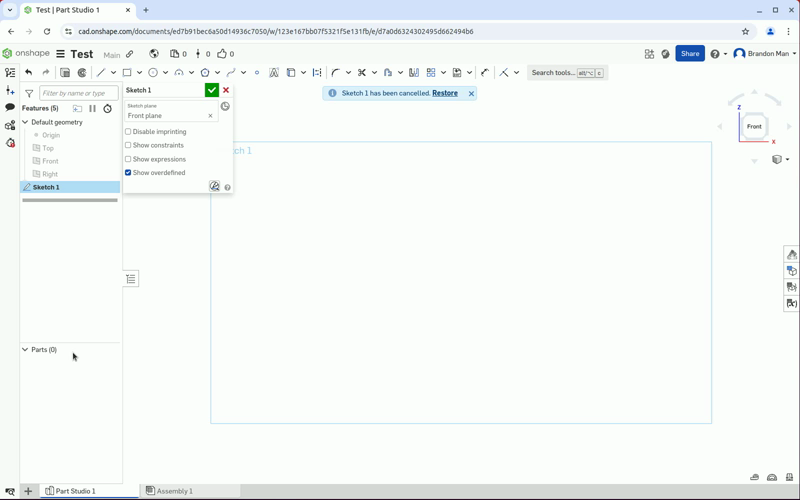
key(l)
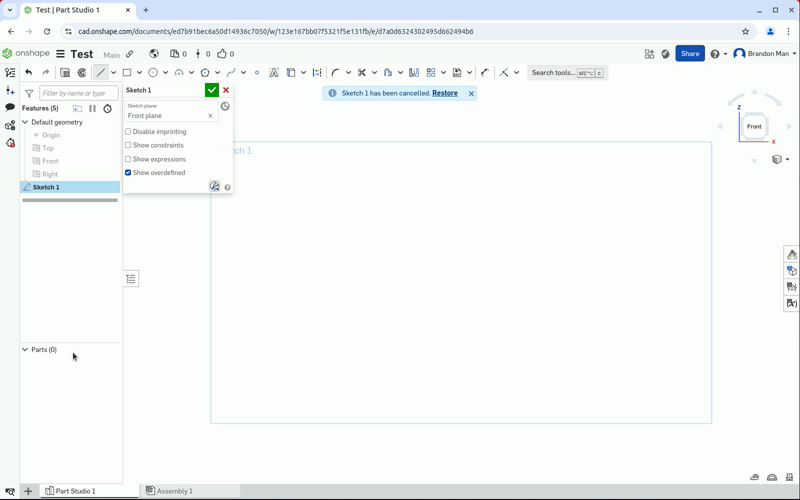
key_down(shift)
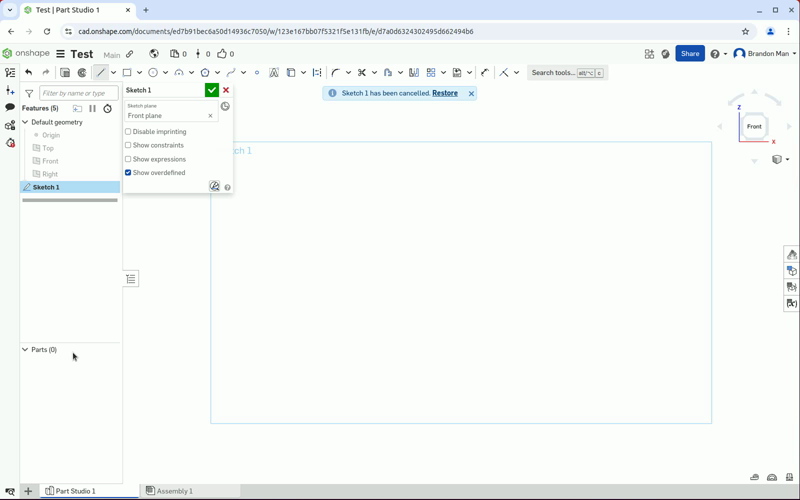
mouse_move(379, 265)
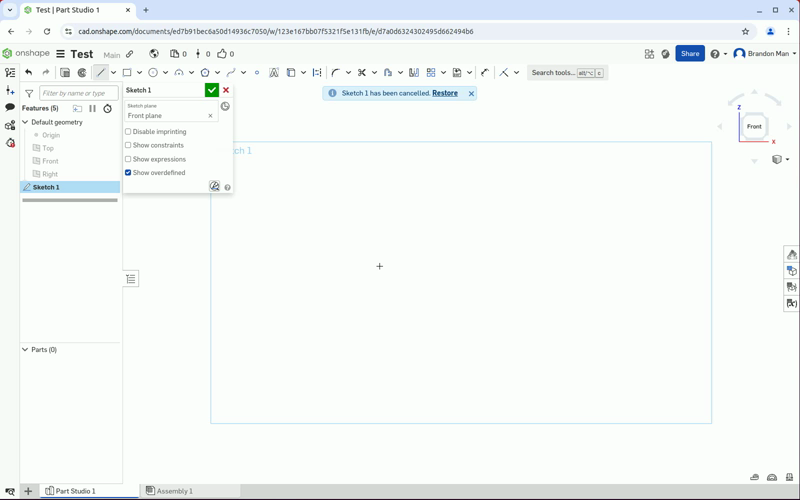
click(379, 265)
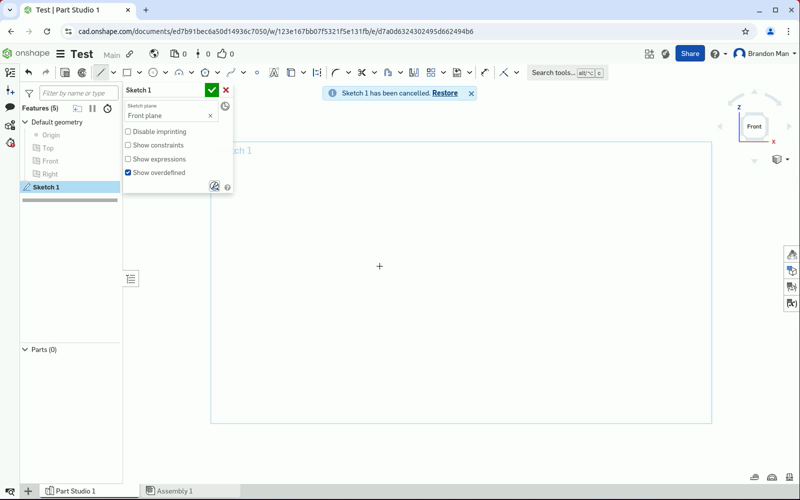
key_up(shift)
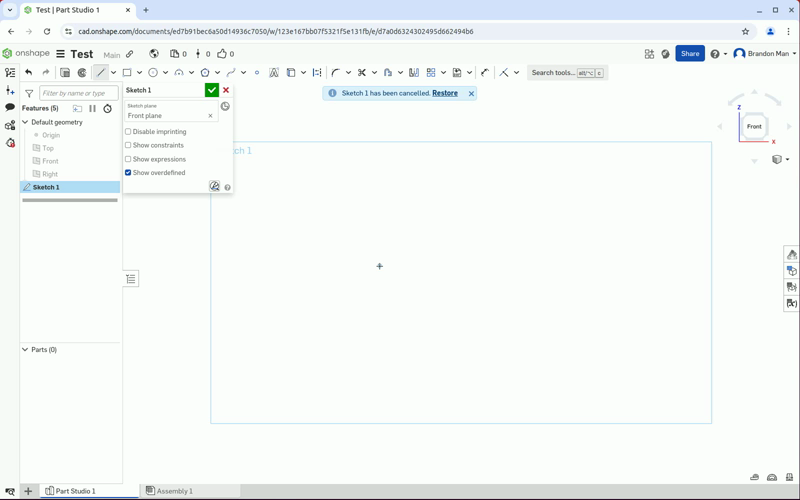
key_down(shift)
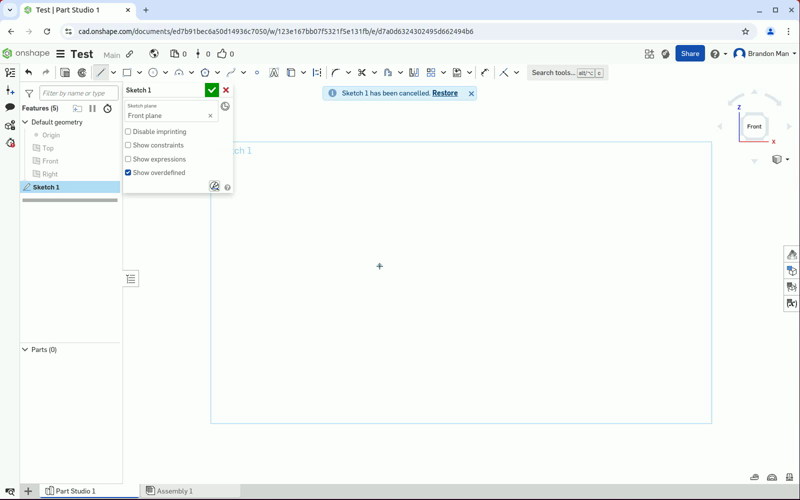
mouse_move(425, 356)
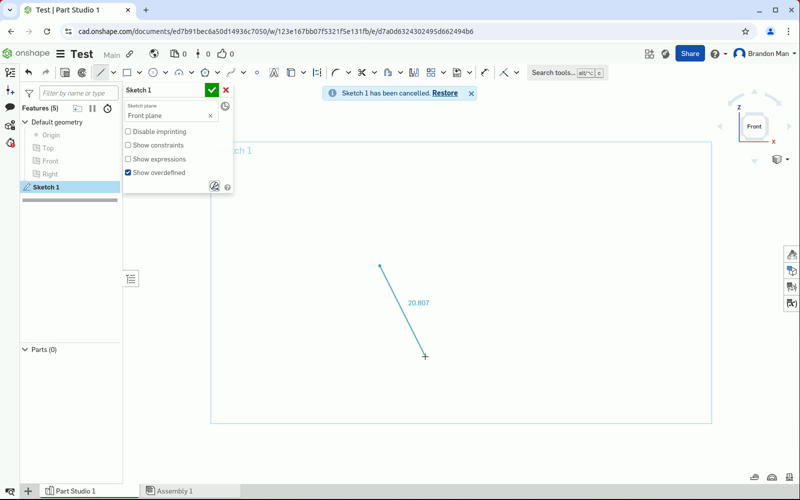
click(425, 356)
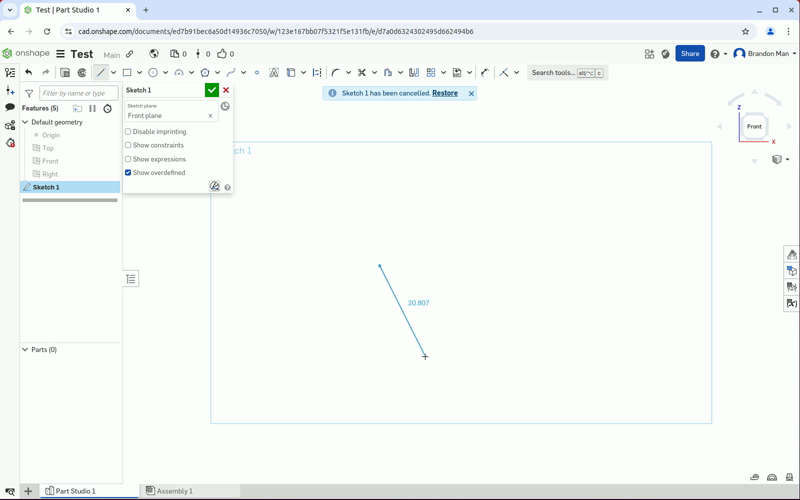
key_up(shift)
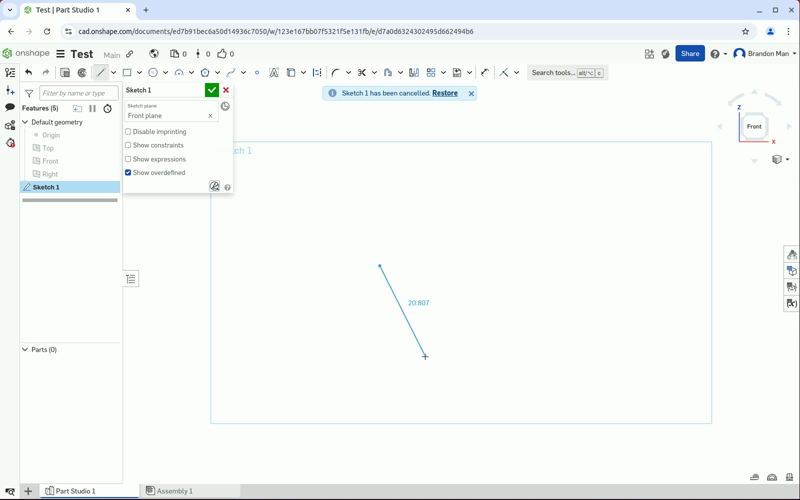
key_down(shift)
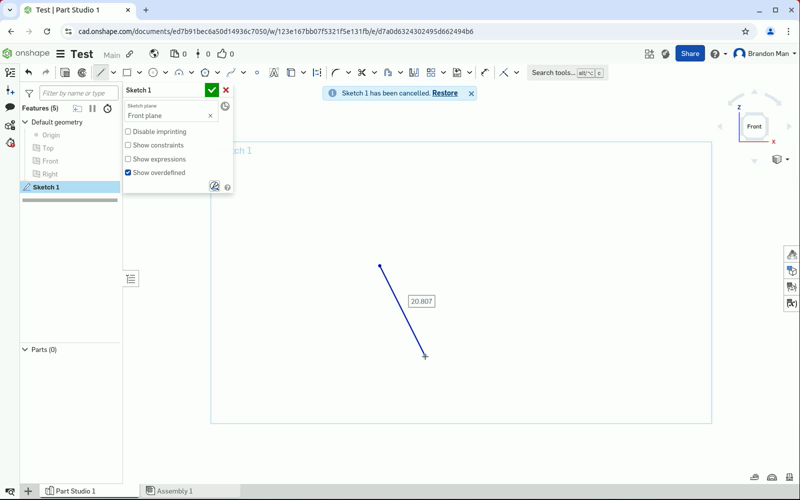
mouse_move(494, 356)
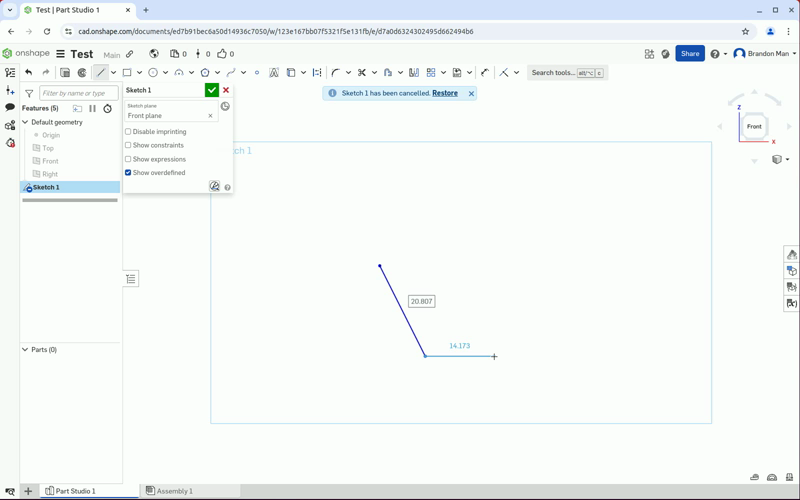
click(494, 356)
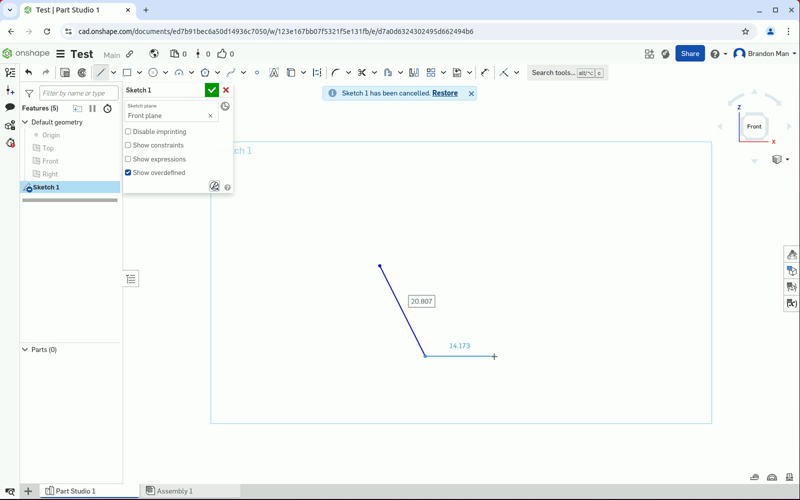
key_up(shift)
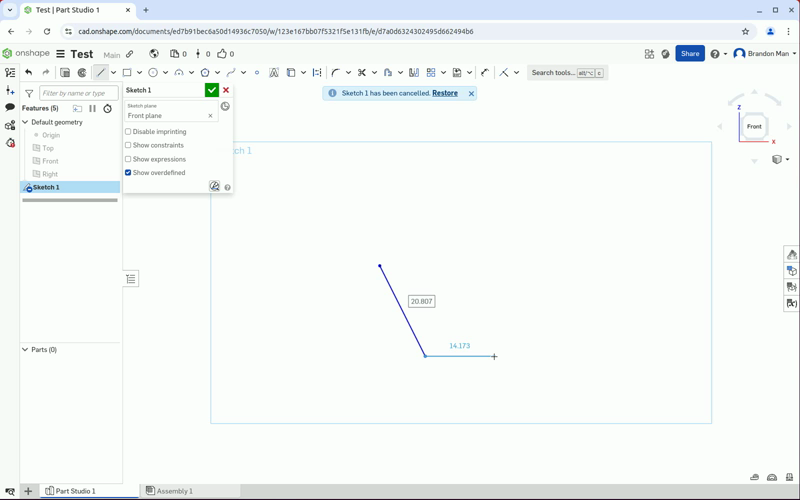
key_down(shift)
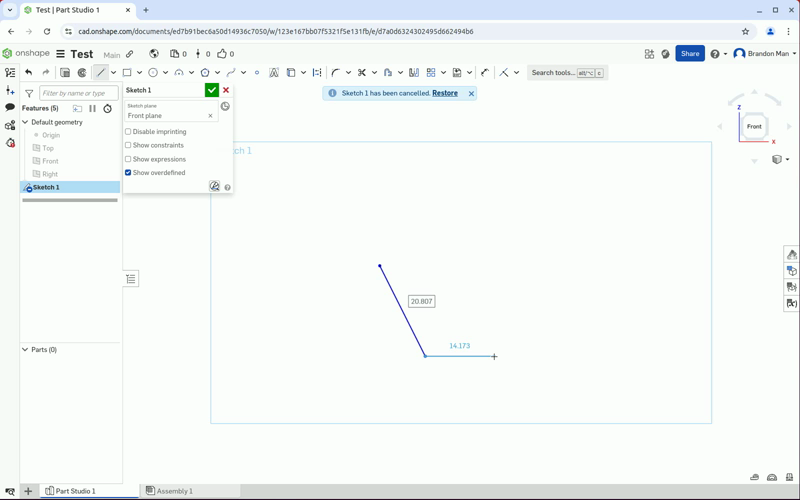
mouse_move(540, 265)
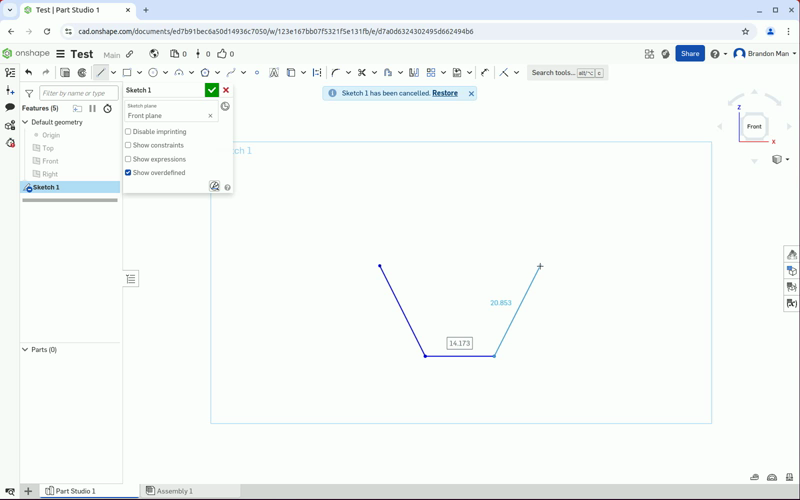
click(540, 265)
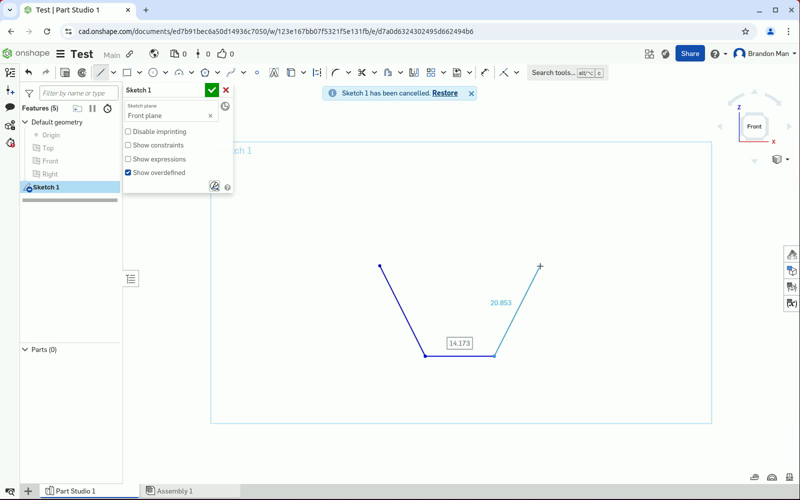
key_up(shift)
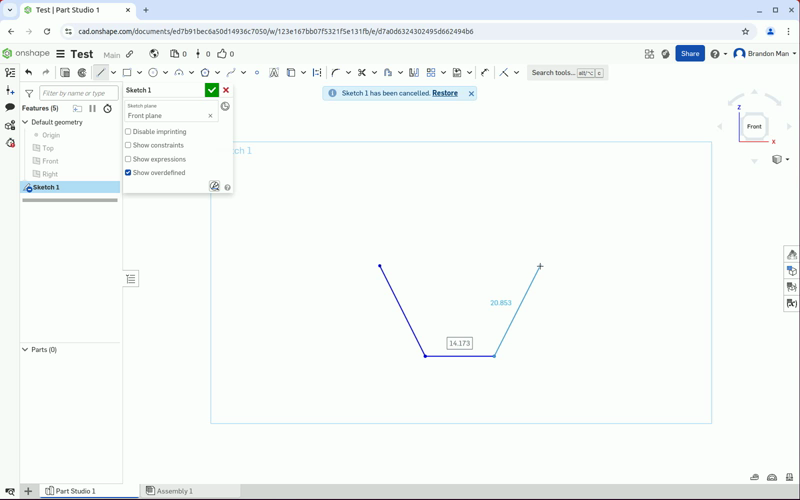
key_down(shift)
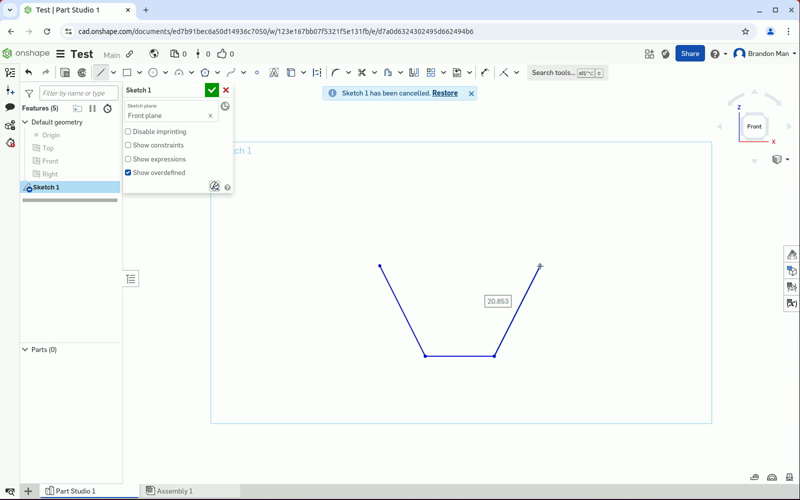
mouse_move(570, 265)
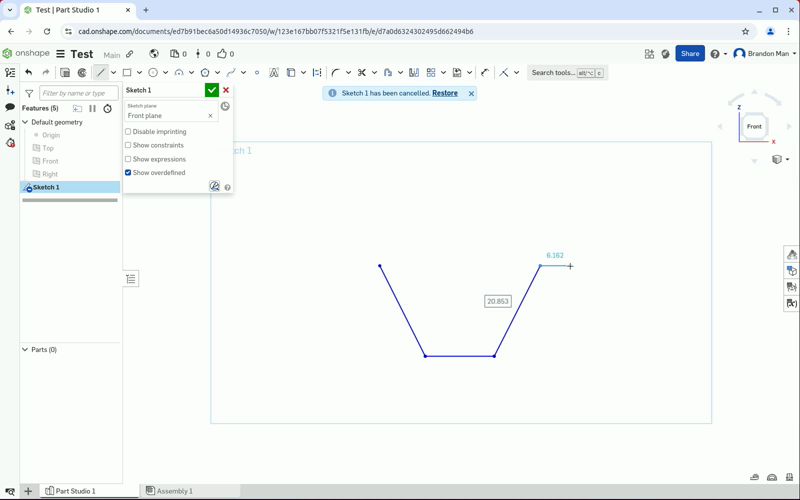
mouse_move(540, 208)
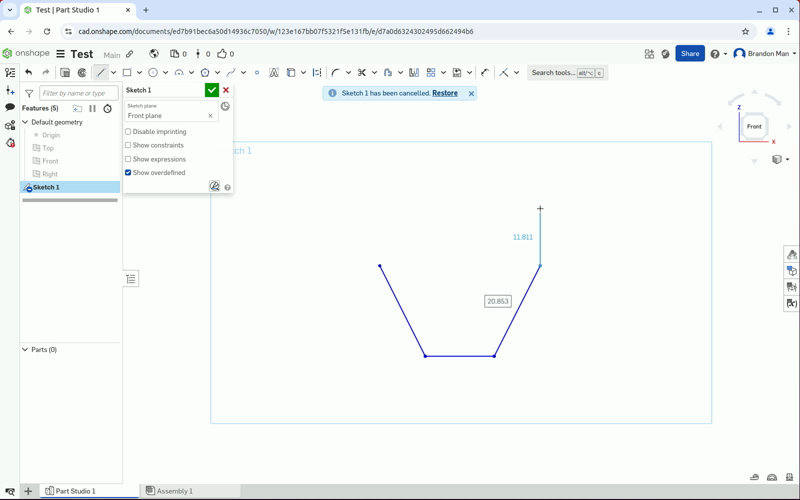
click(540, 208)
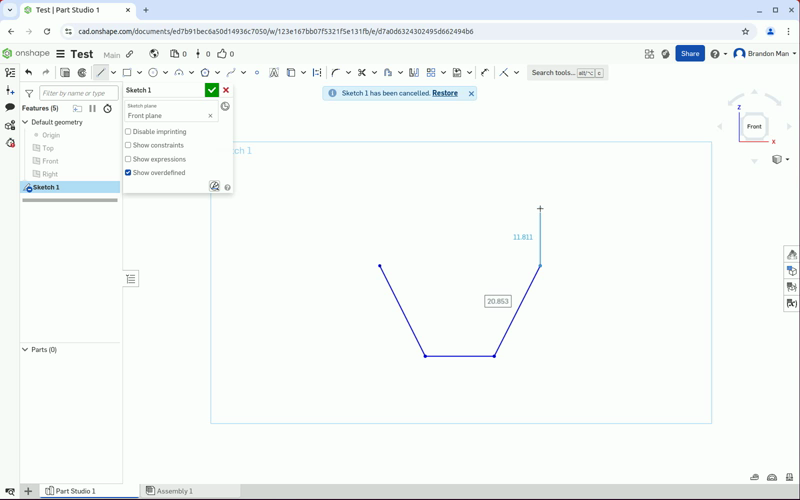
key_up(shift)
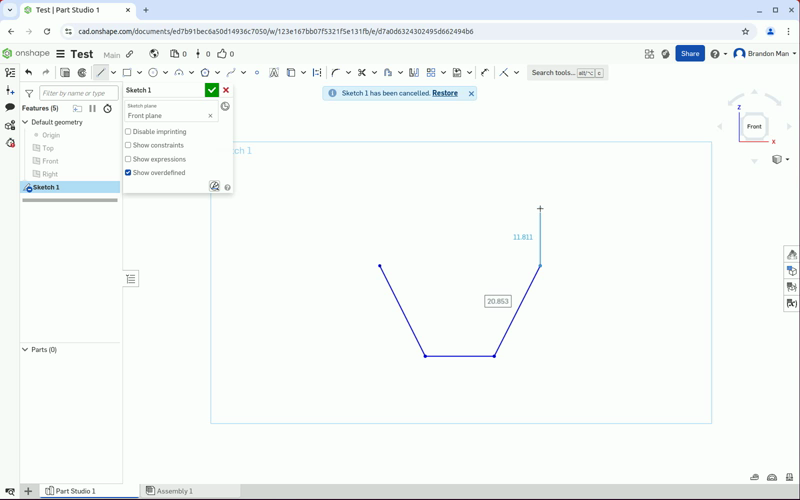
key_down(shift)
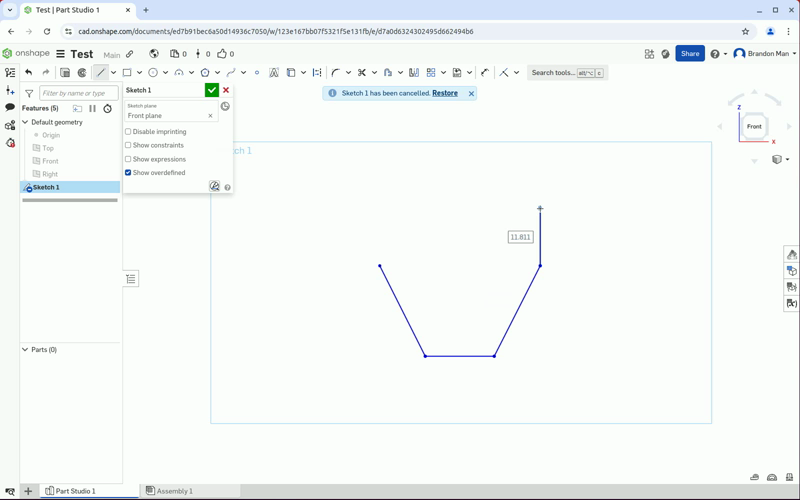
mouse_move(379, 208)
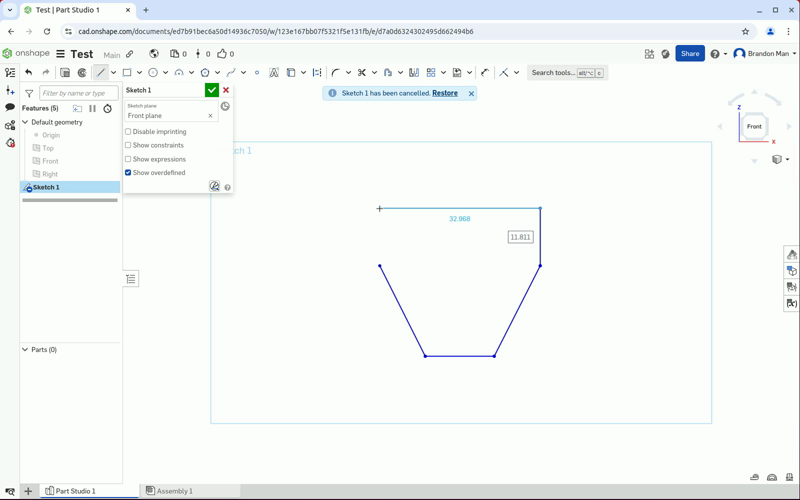
click(379, 208)
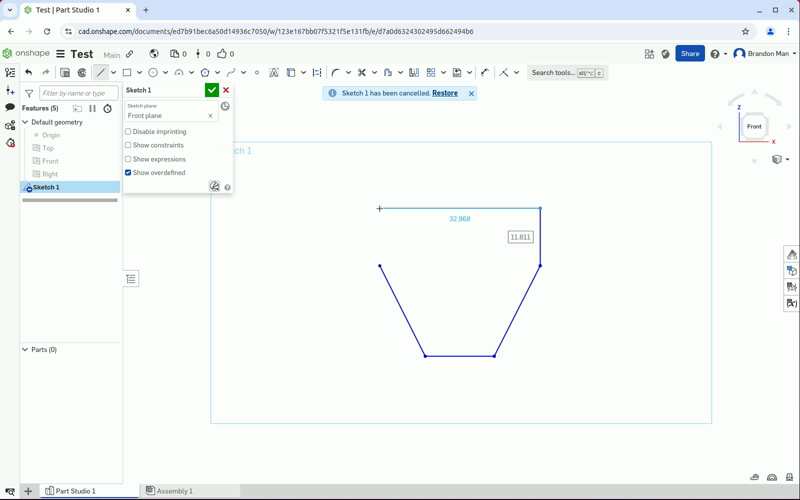
key_up(shift)
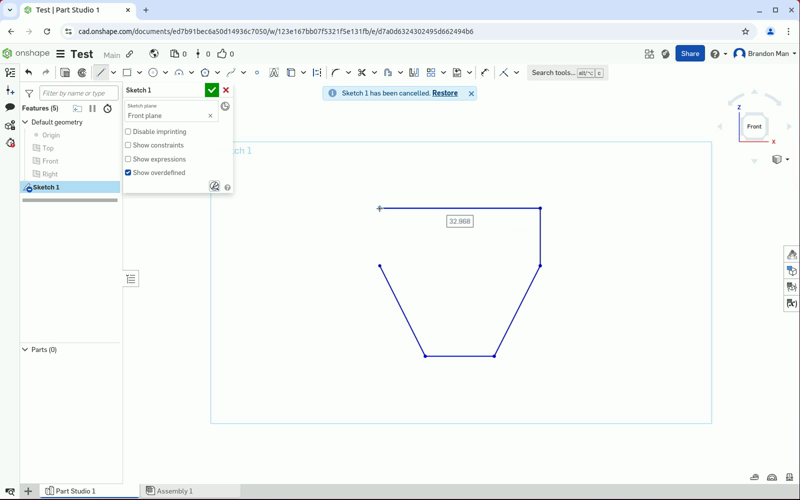
mouse_move(409, 208)
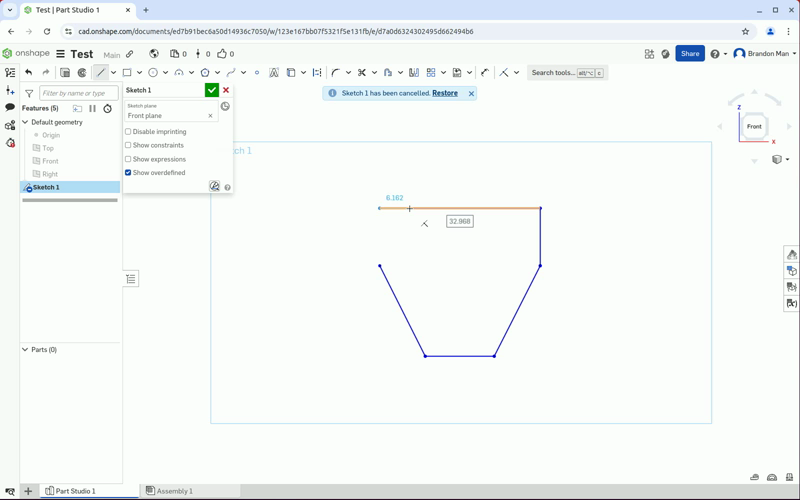
key_down(shift)
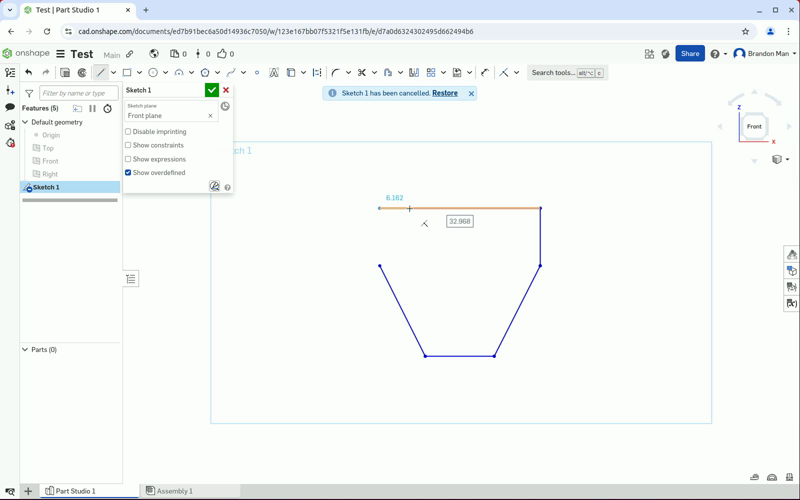
mouse_move(379, 265)
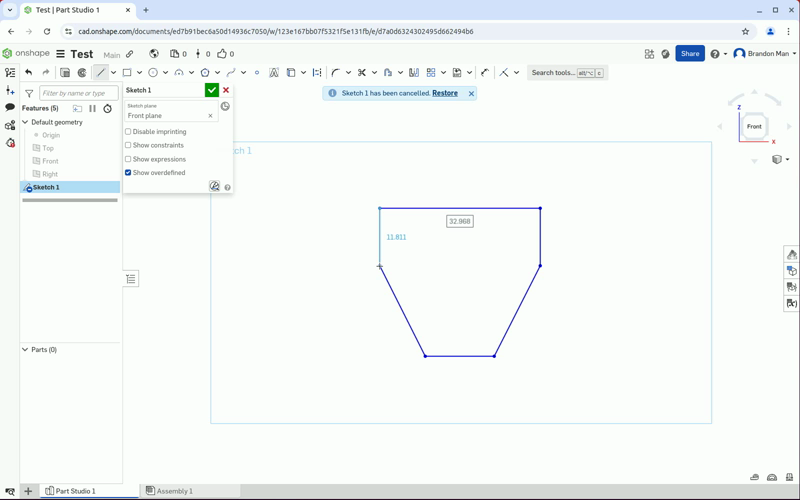
key_up(shift)
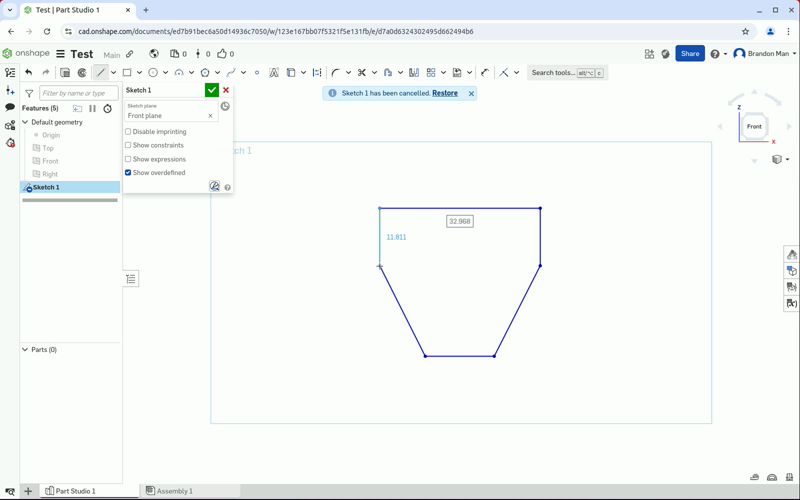
click(379, 265)
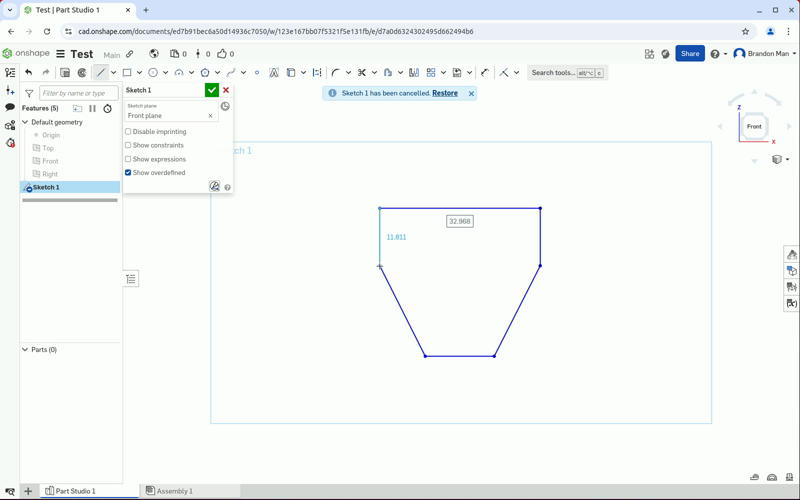
key(esc)
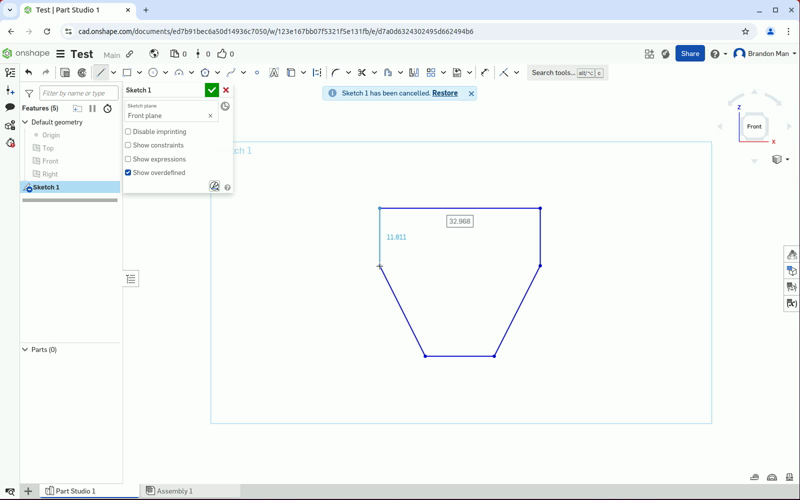
mouse_move(442, 241)
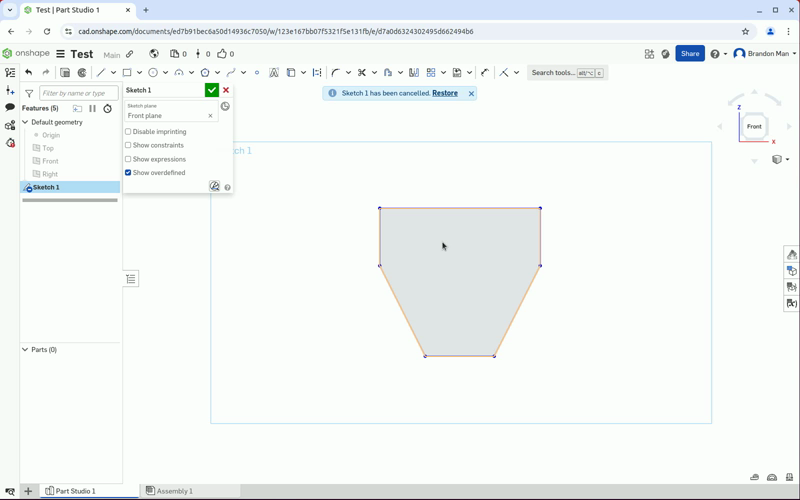
click(442, 241)
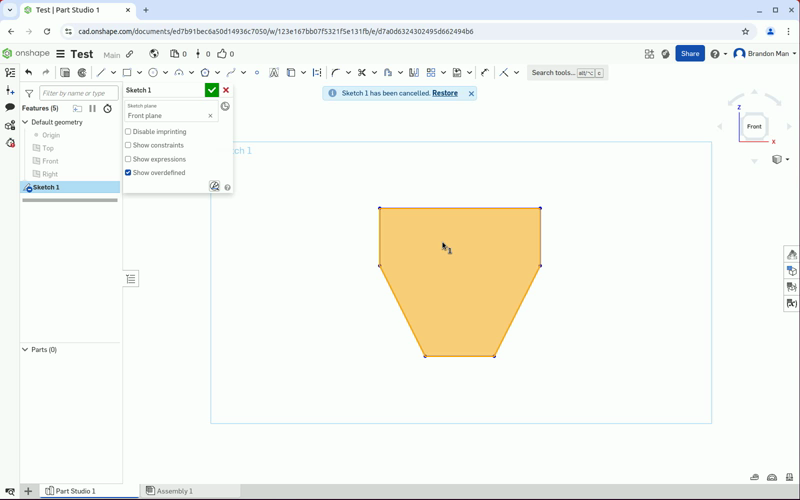
mouse_move(73, 352)
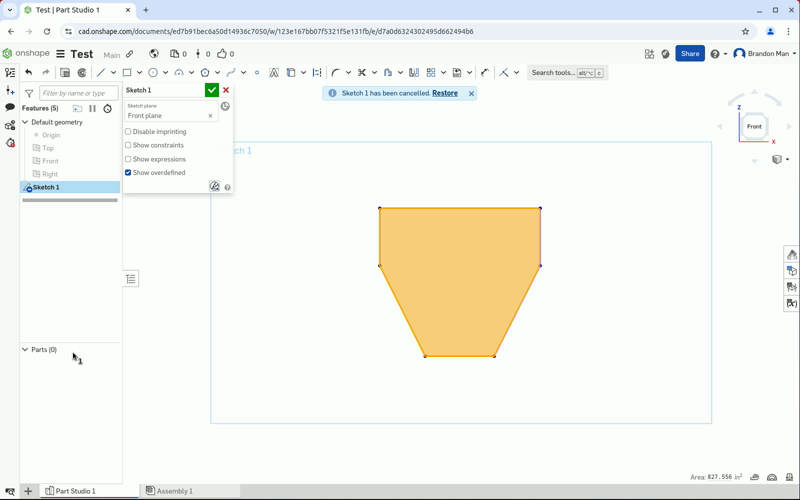
key(shift+y)
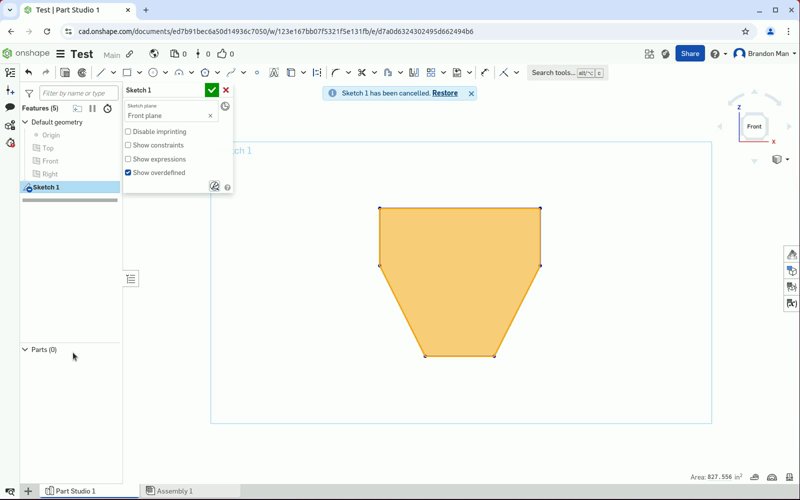
key(shift+e)
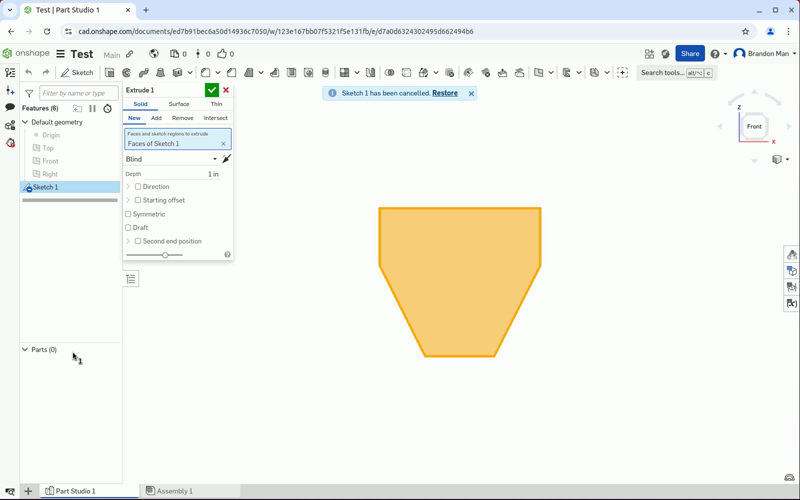
mouse_move(143, 106)
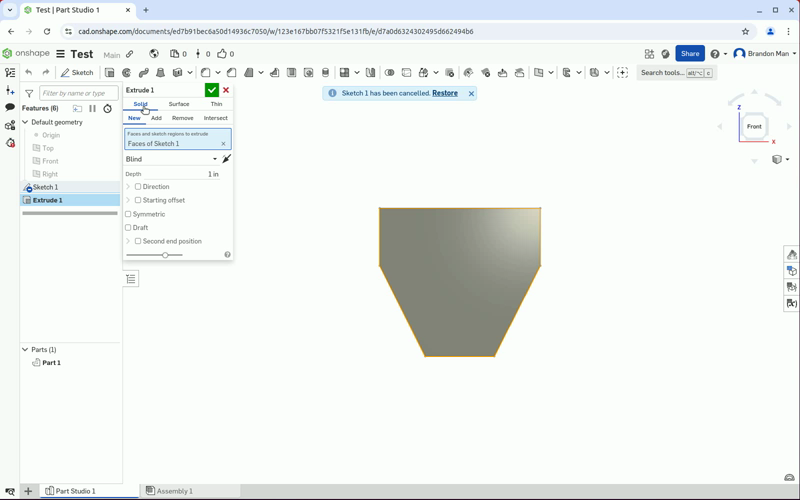
click(143, 106)
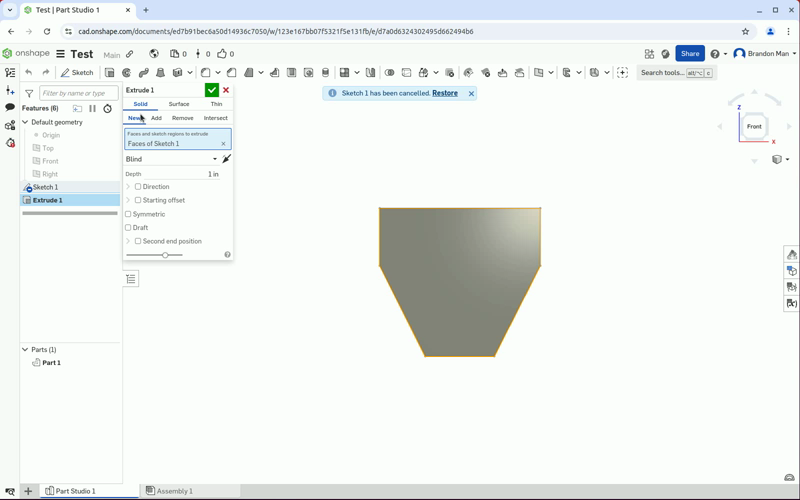
mouse_move(137, 120)
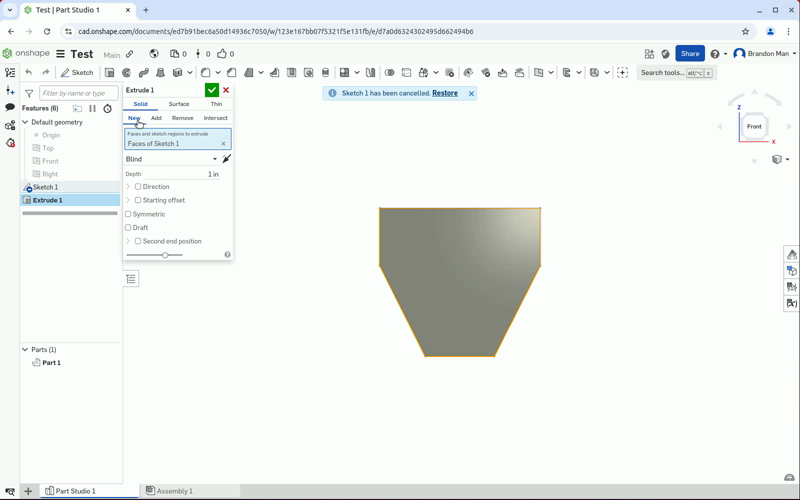
click(137, 120)
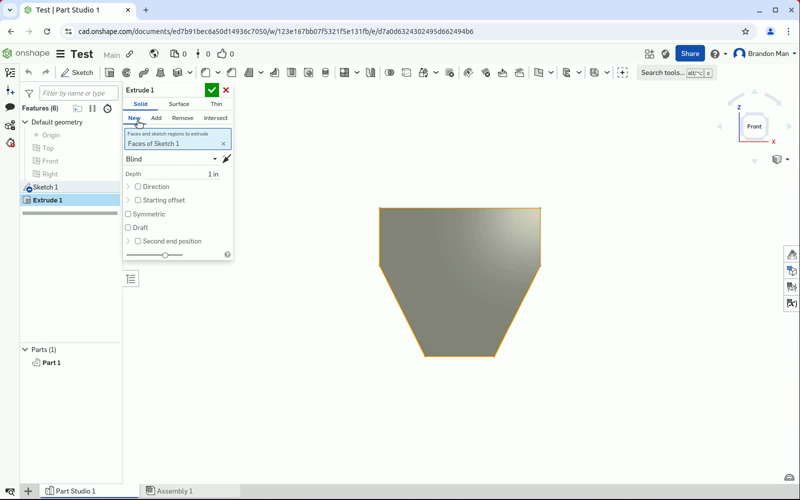
key(tab, 4)
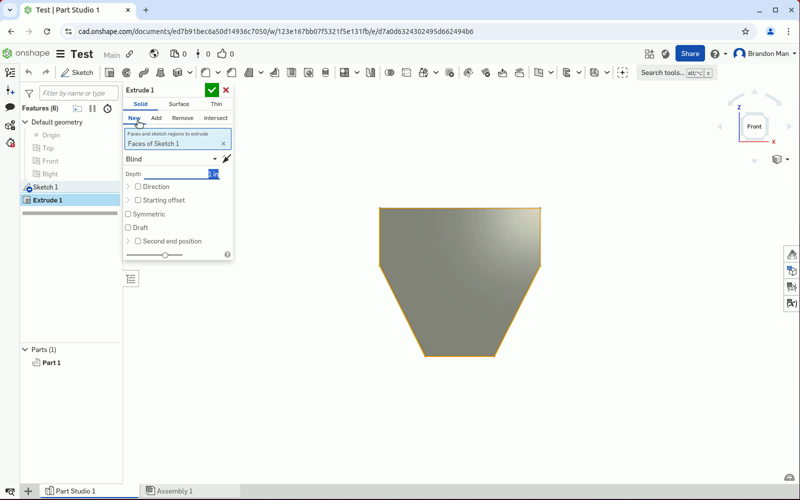
text(20.701)
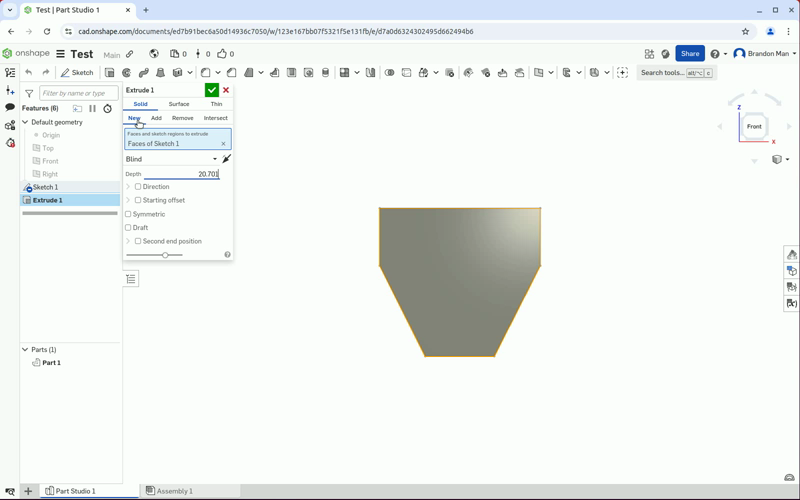
key(enter)
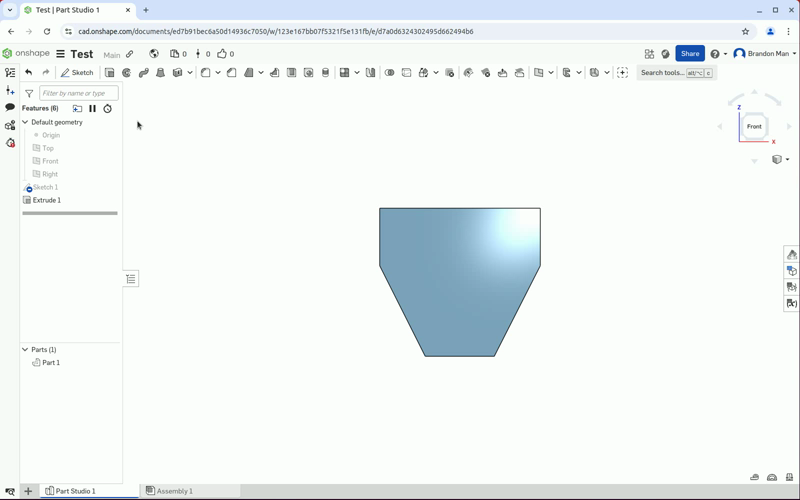
key(shift+h)
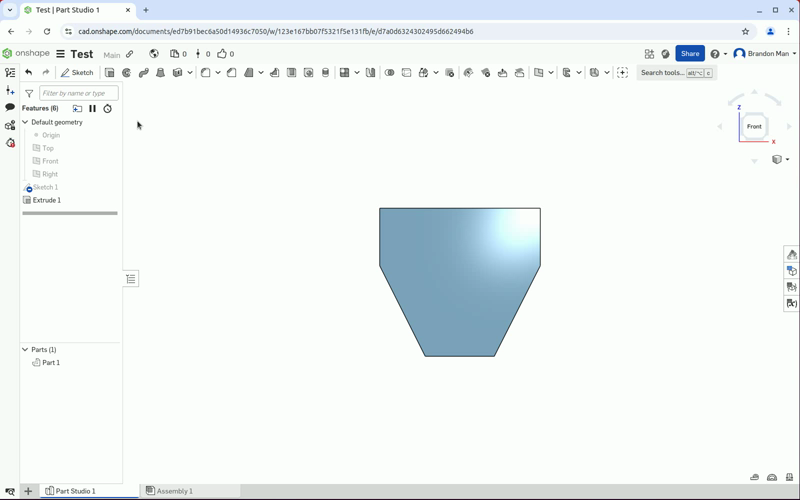
key(shift+h)
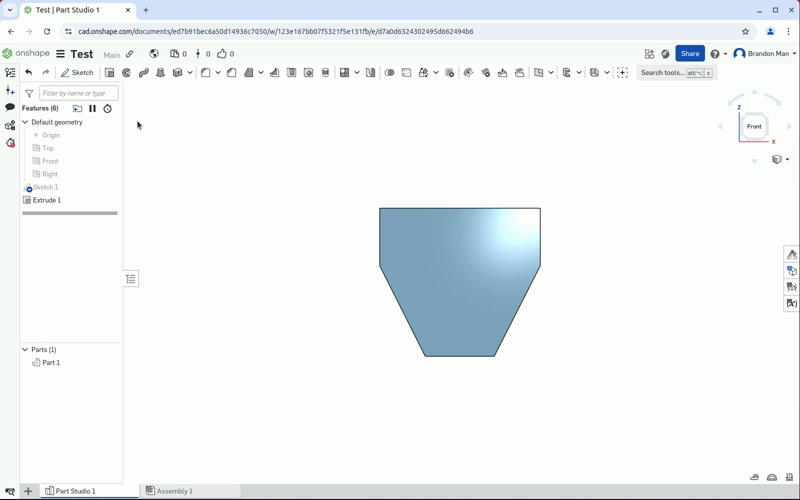
mouse_move(73, 189)
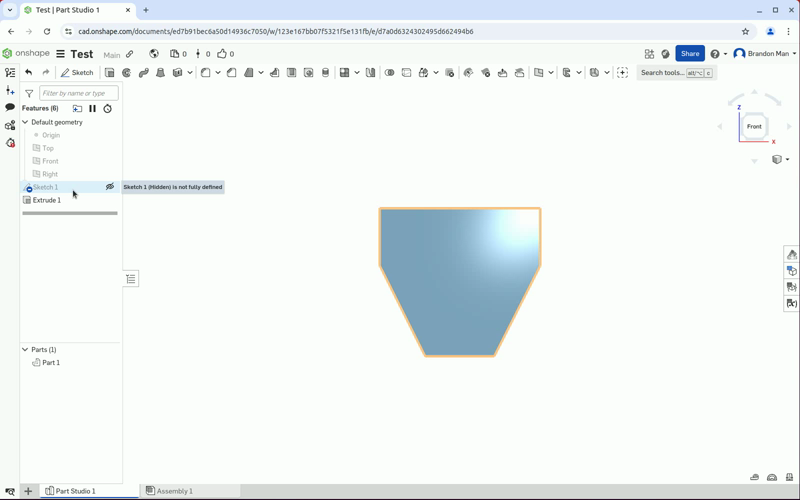
click(73, 189)
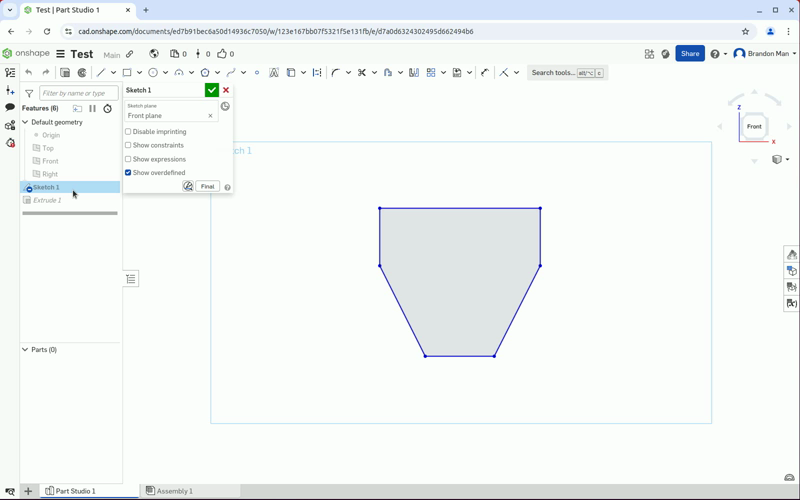
mouse_move(229, 92)
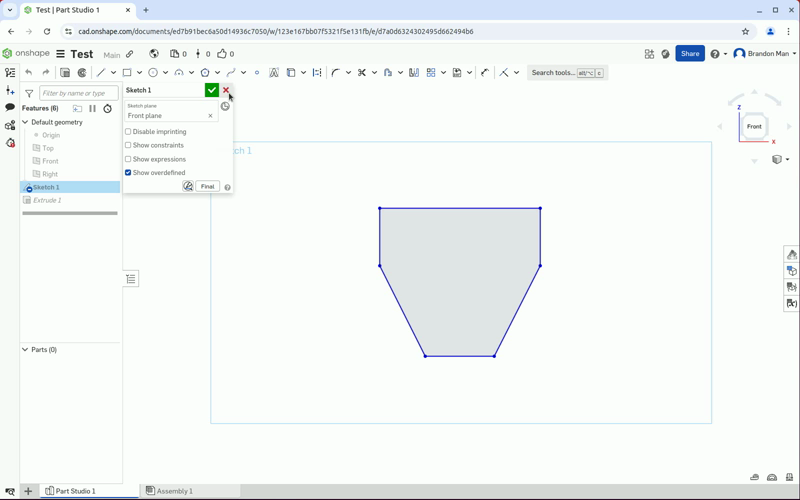
click(229, 92)
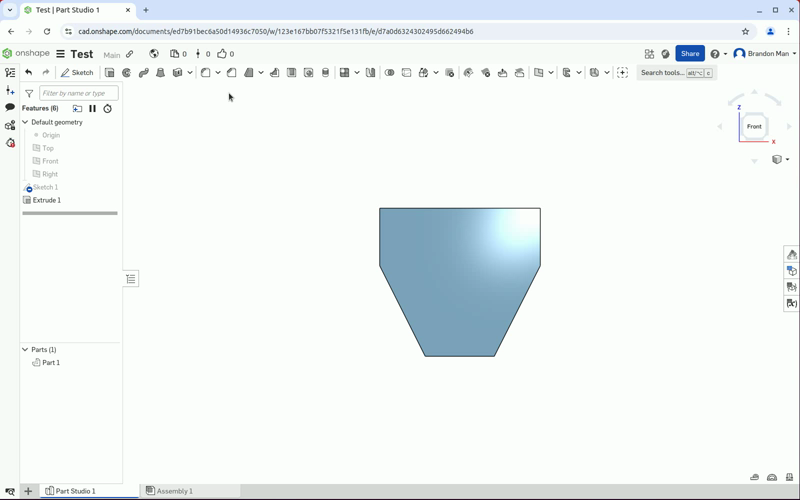
mouse_move(541, 75)
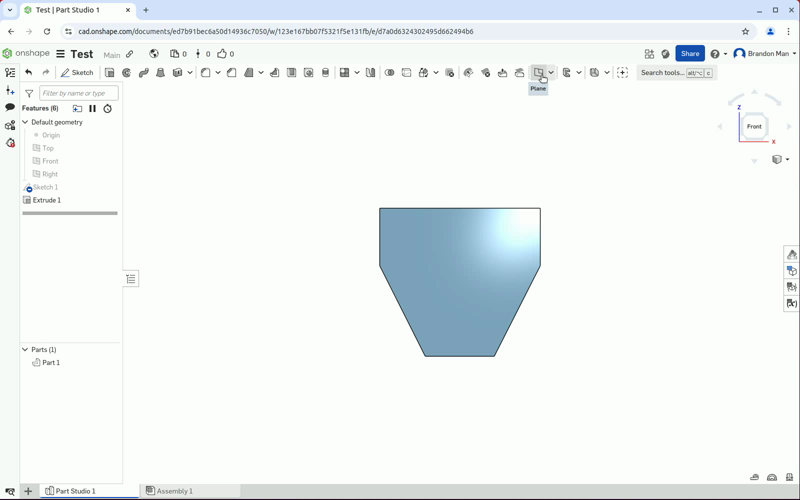
click(541, 75)
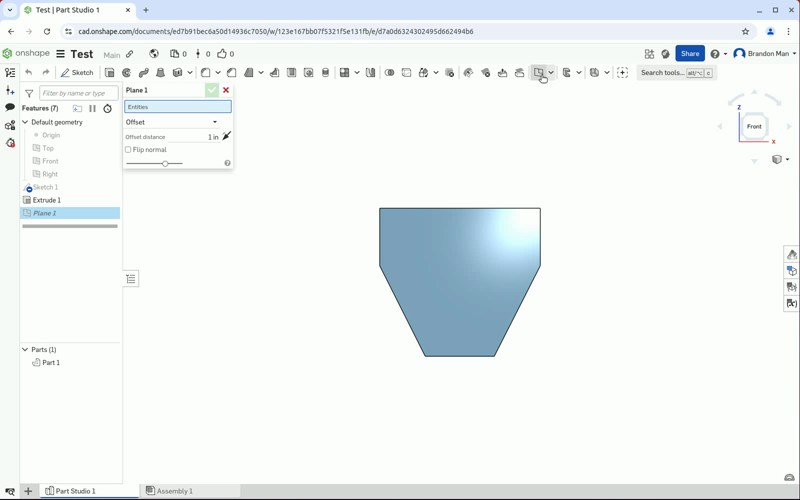
mouse_move(73, 163)
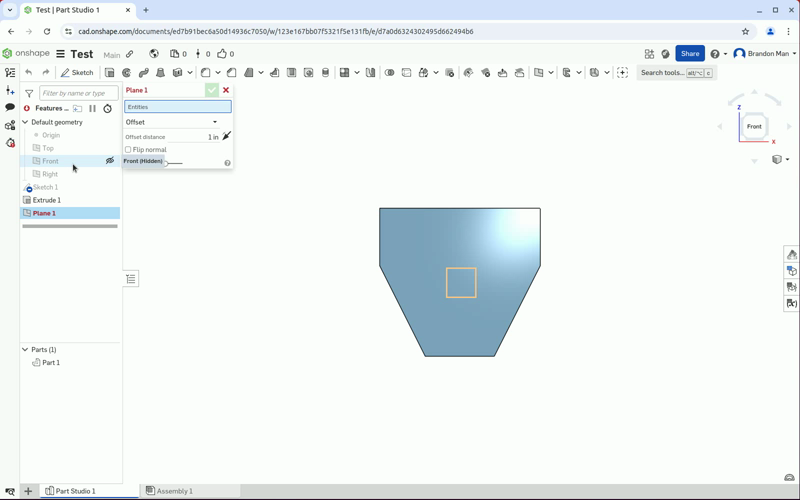
click(73, 163)
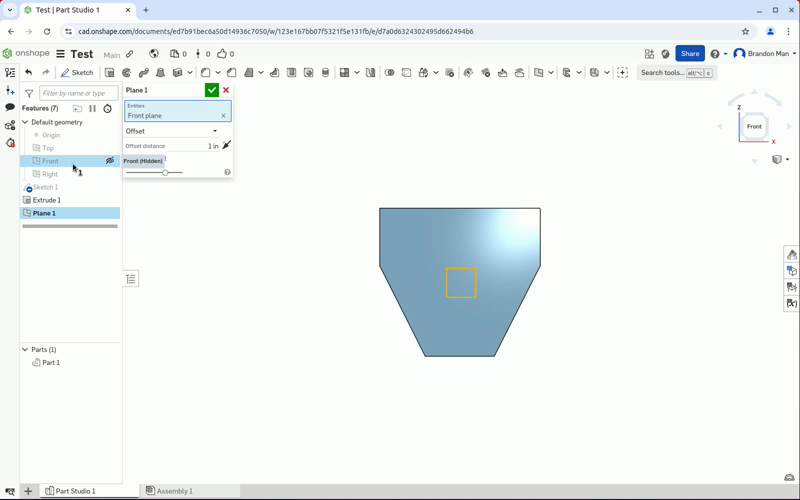
key(tab, 2)
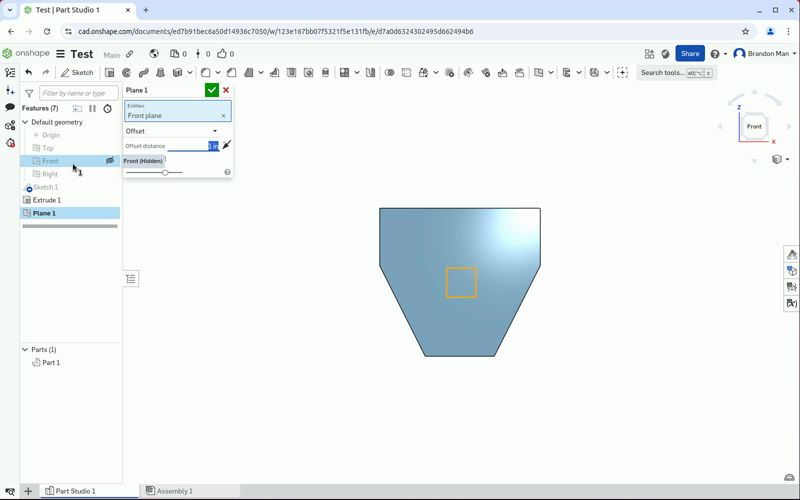
text(20.705)
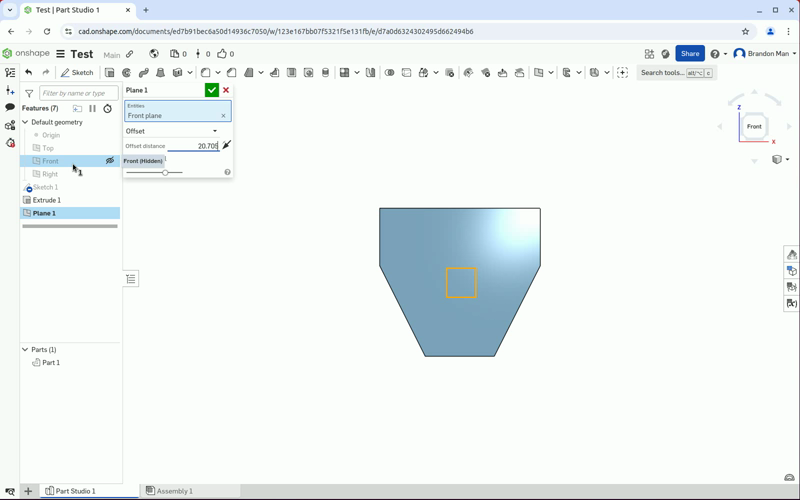
key(enter, 2)
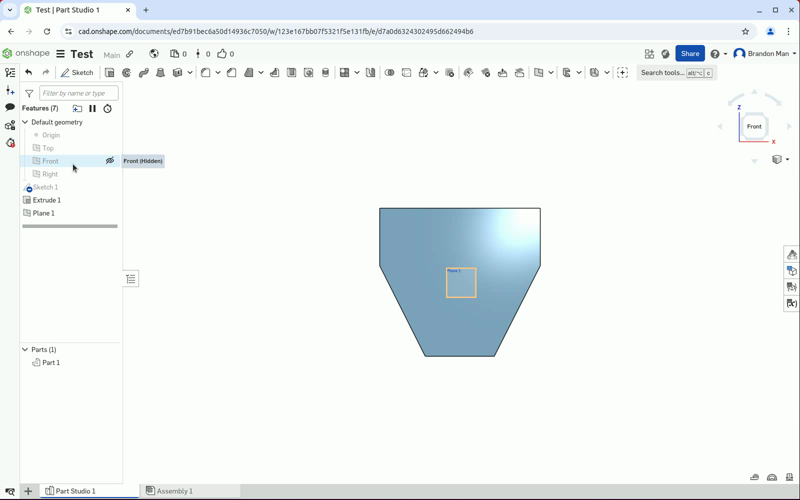
key(shift+s)
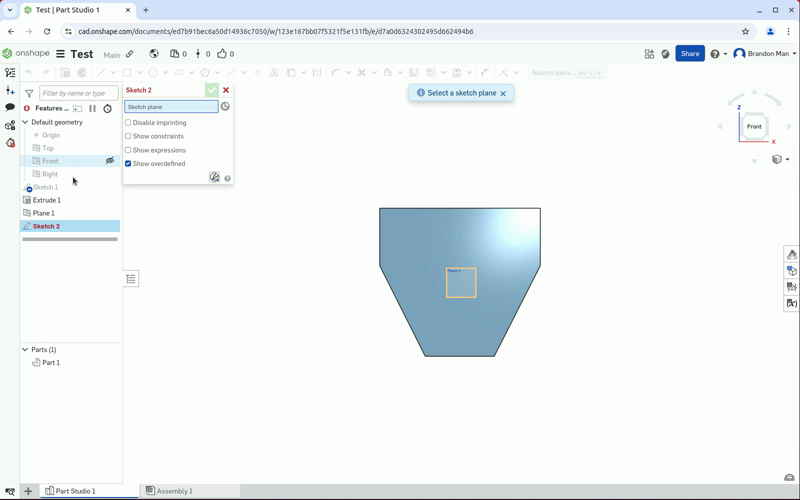
mouse_move(73, 215)
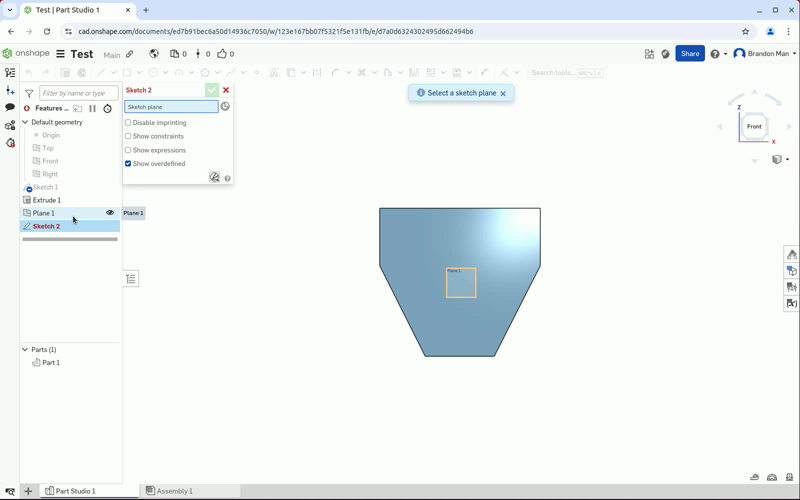
click(73, 215)
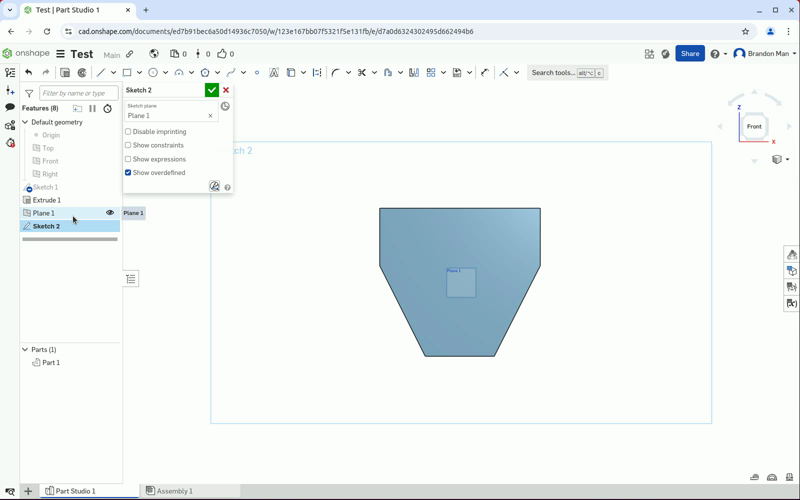
mouse_move(73, 352)
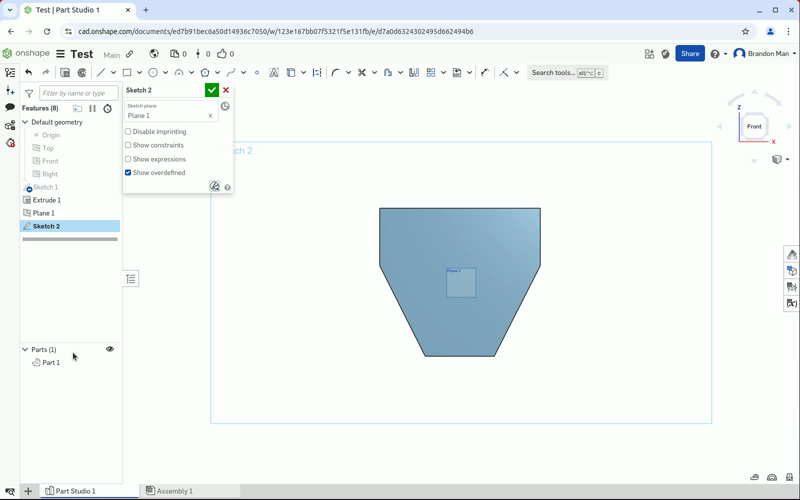
key(y)
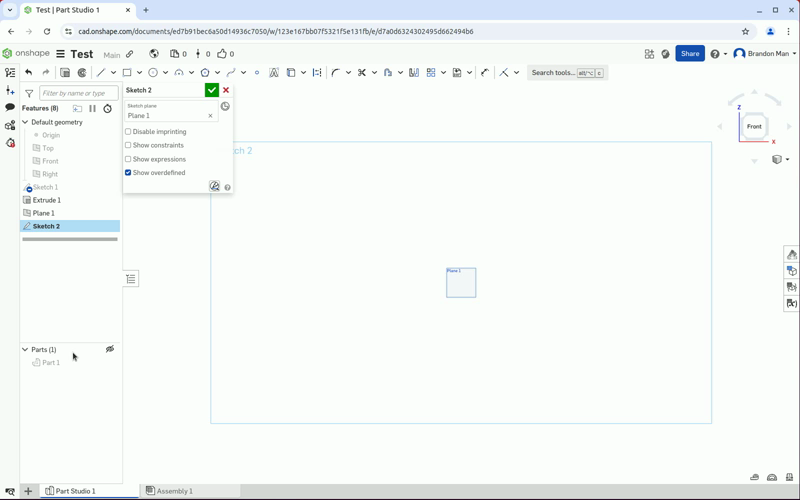
key(l)
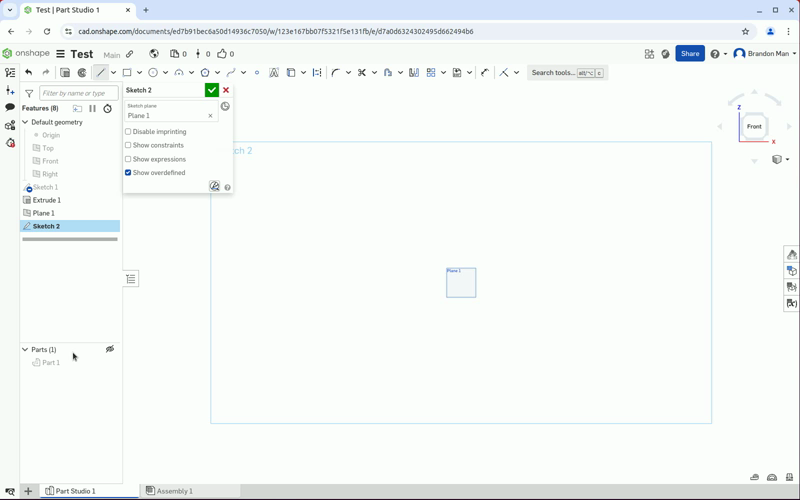
key_down(shift)
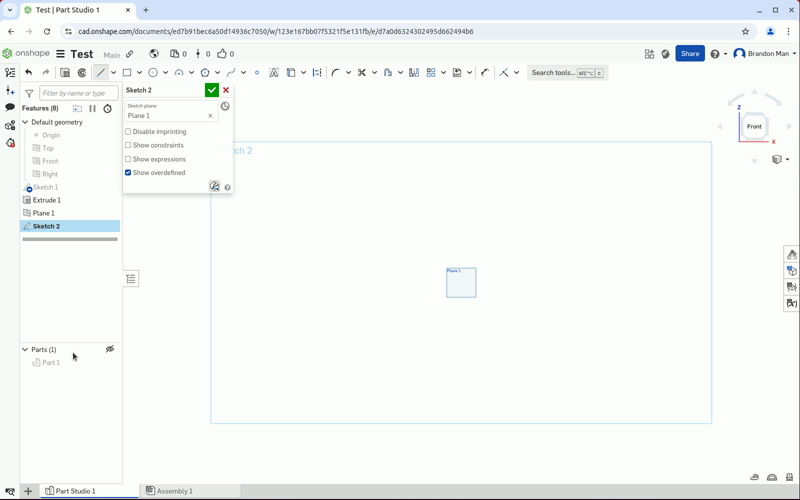
mouse_move(541, 236)
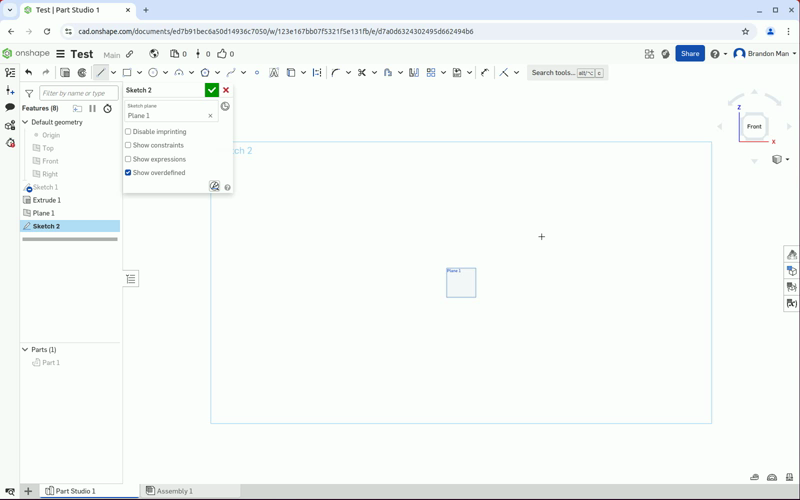
click(541, 236)
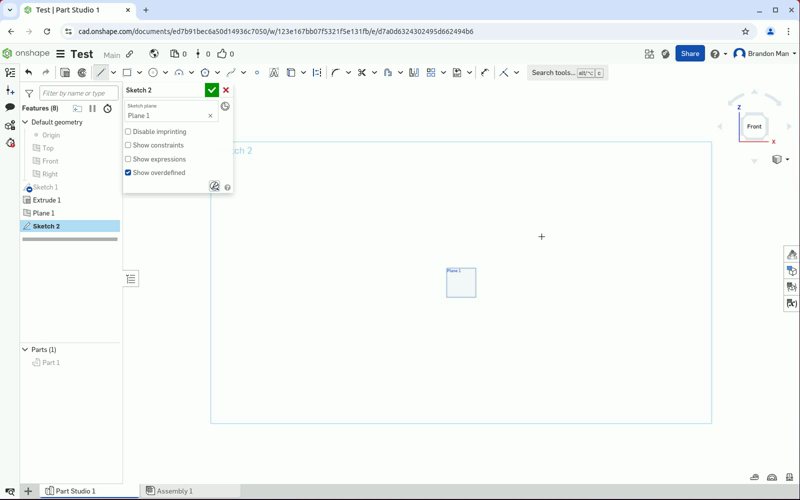
key_up(shift)
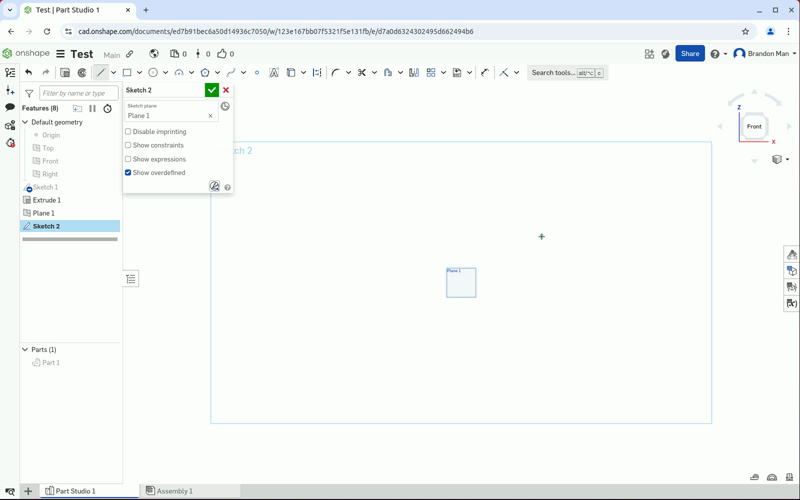
key_down(shift)
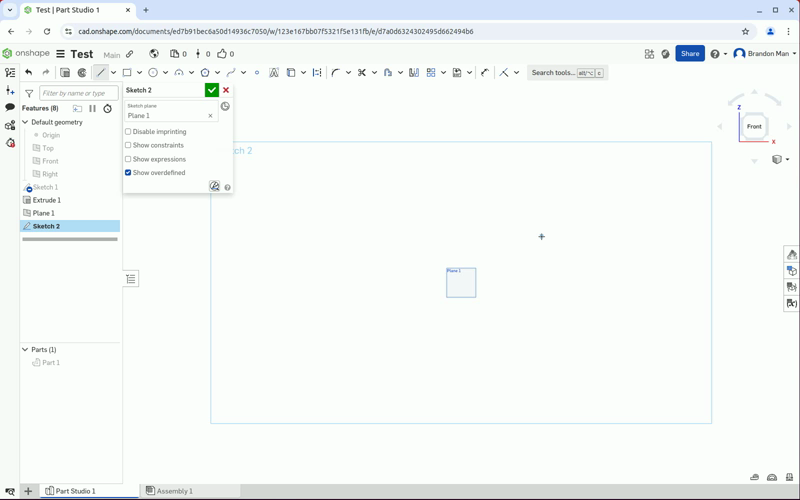
mouse_move(571, 236)
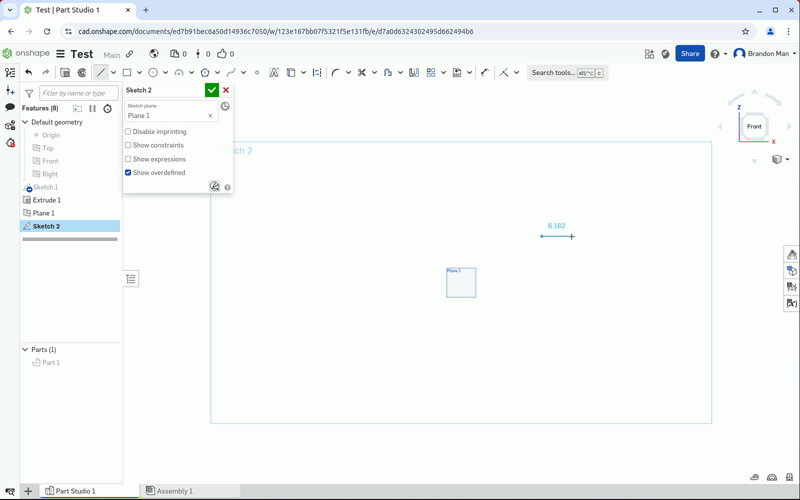
mouse_move(574, 236)
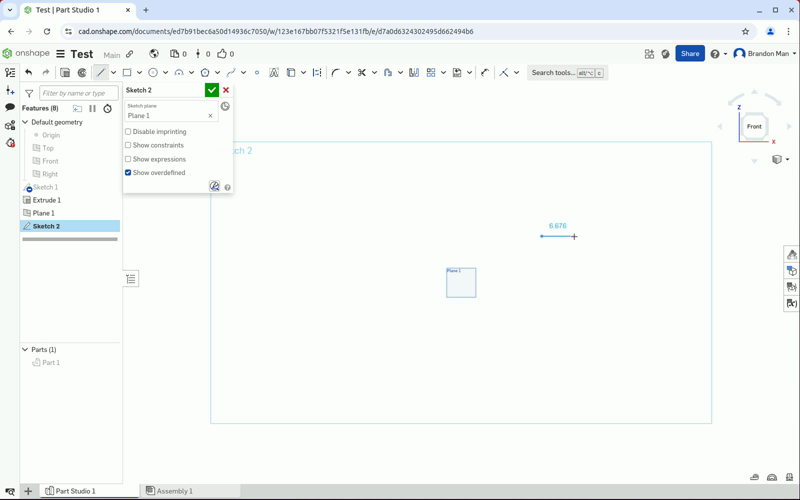
click(574, 236)
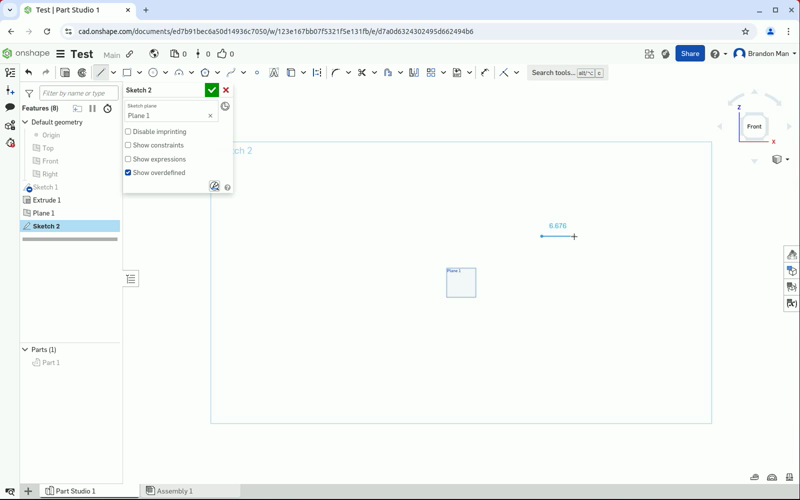
key_up(shift)
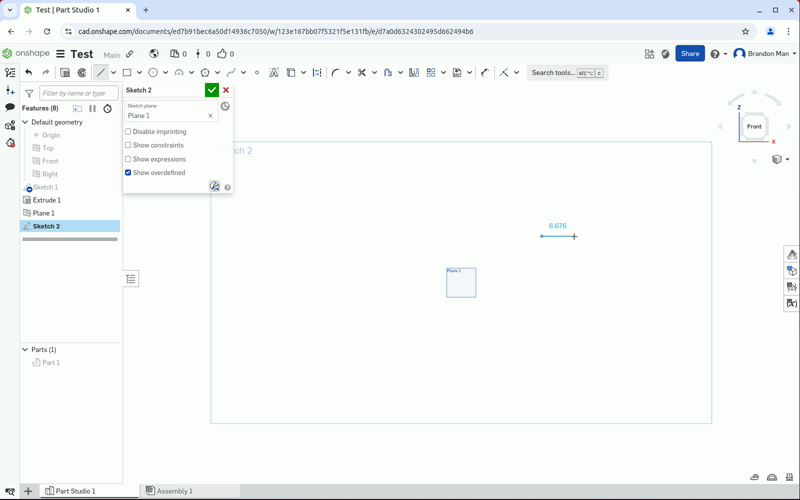
key_down(shift)
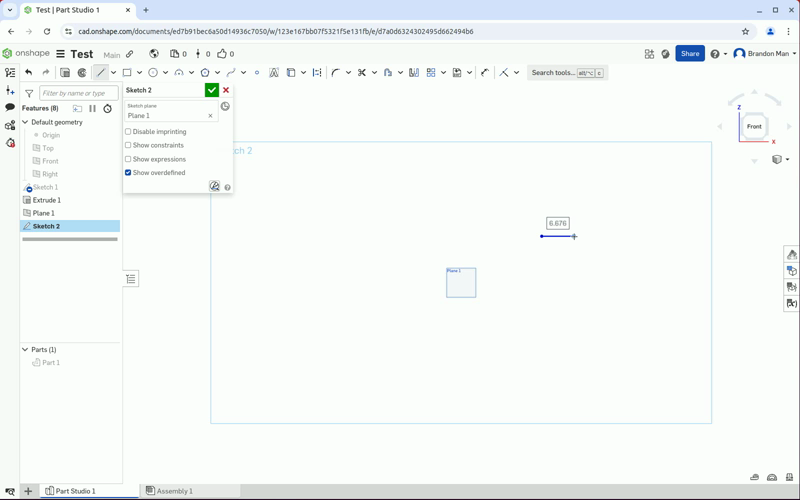
mouse_move(589, 236)
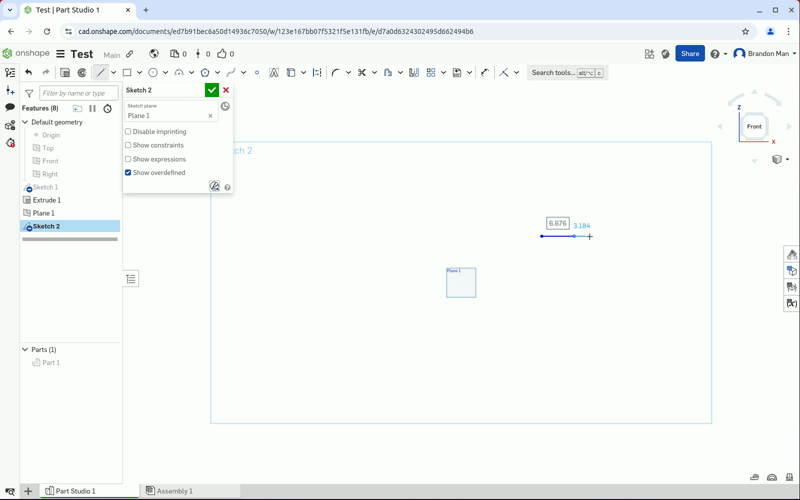
mouse_move(574, 208)
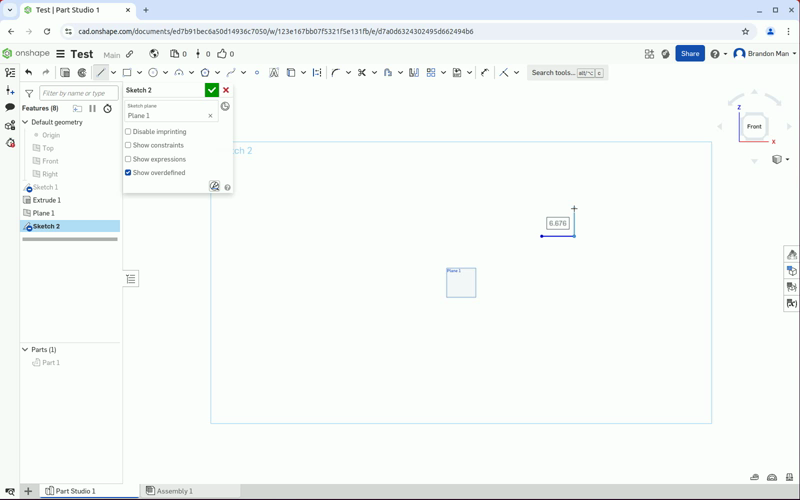
click(574, 208)
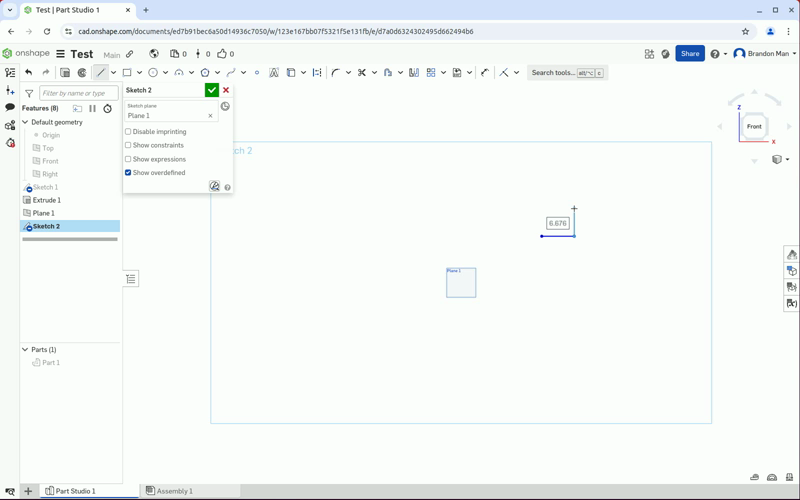
key_up(shift)
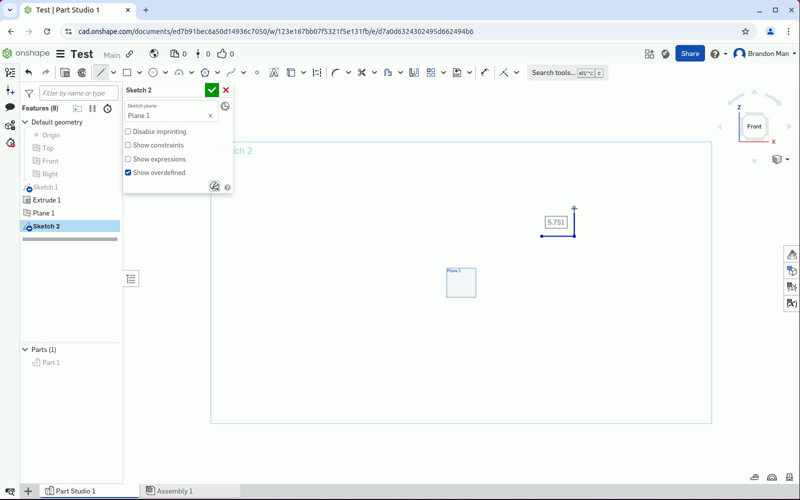
key_down(shift)
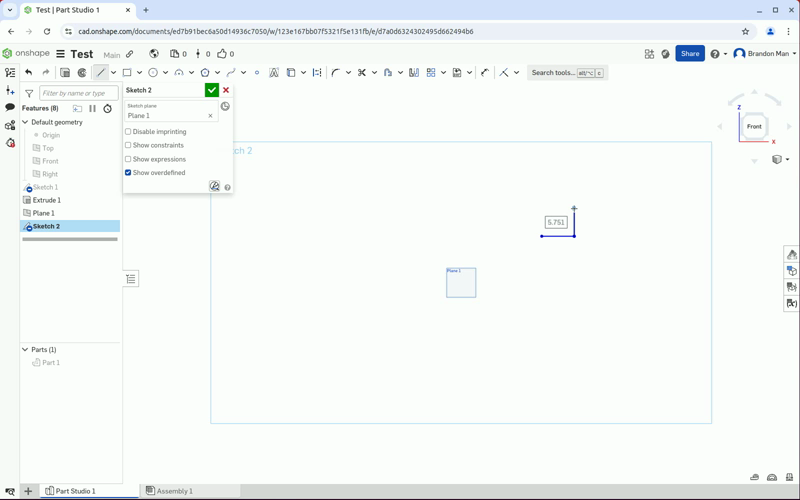
mouse_move(589, 208)
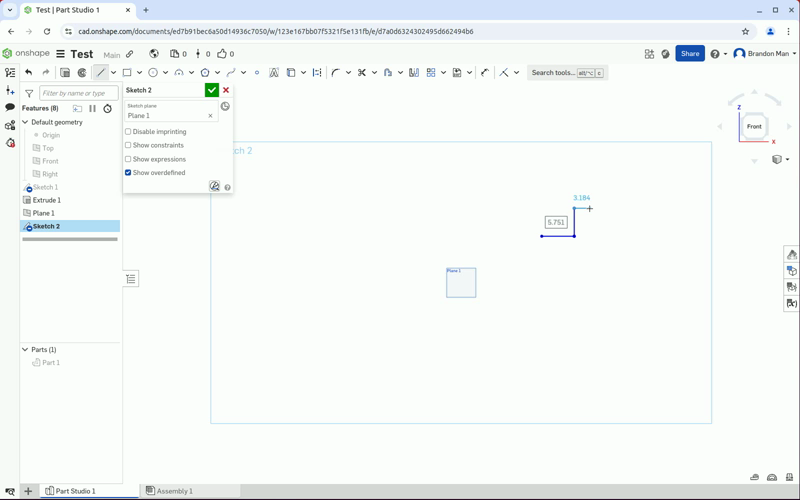
mouse_move(541, 208)
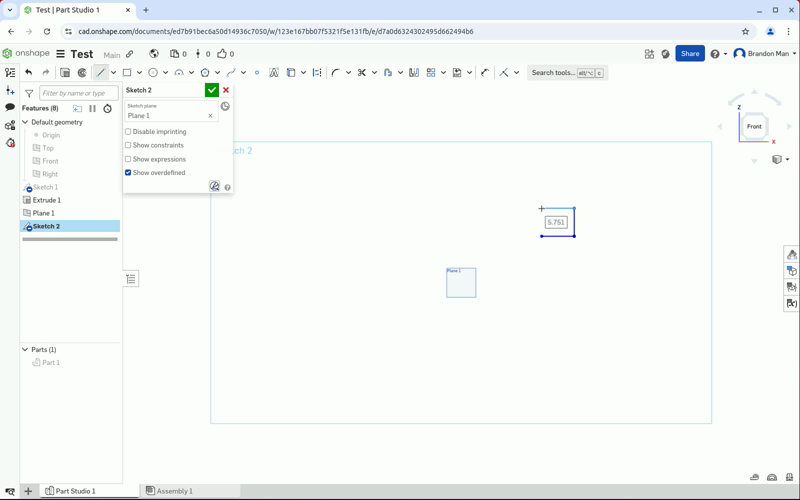
click(541, 208)
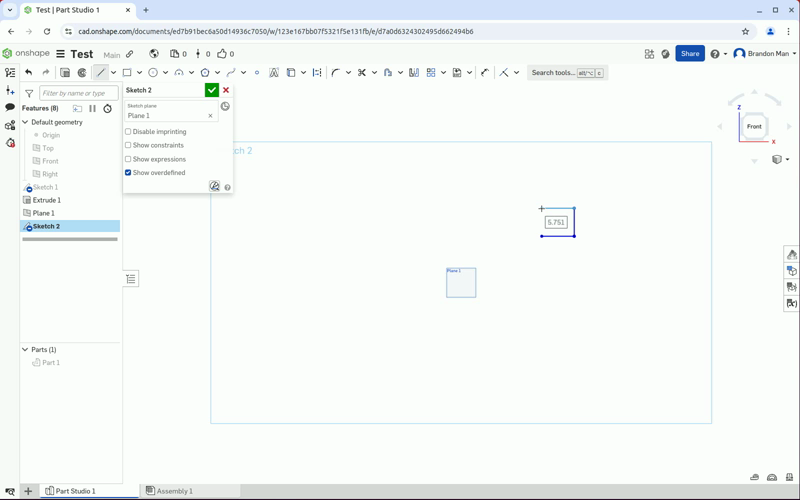
key_up(shift)
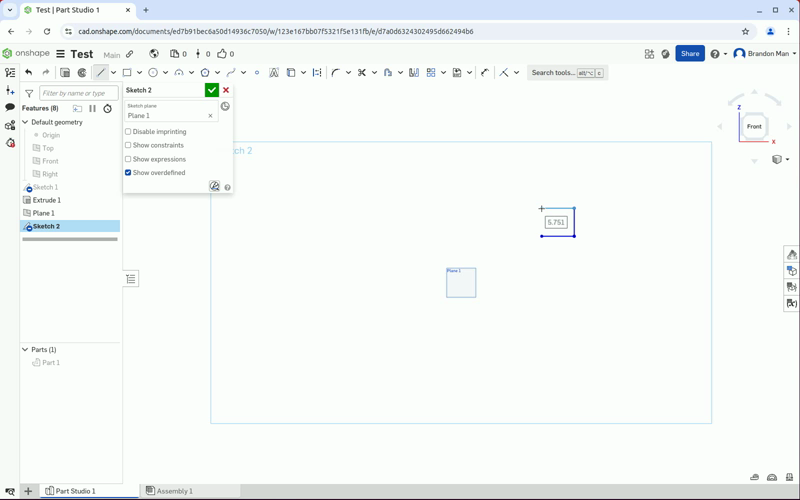
mouse_move(571, 208)
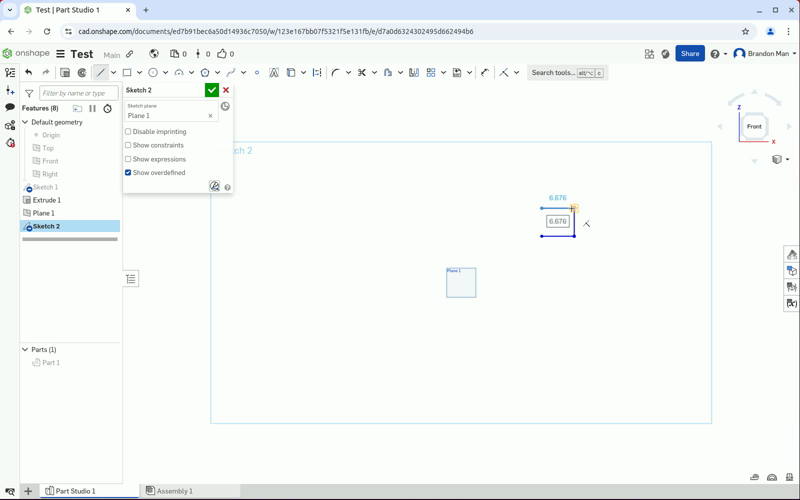
key_down(shift)
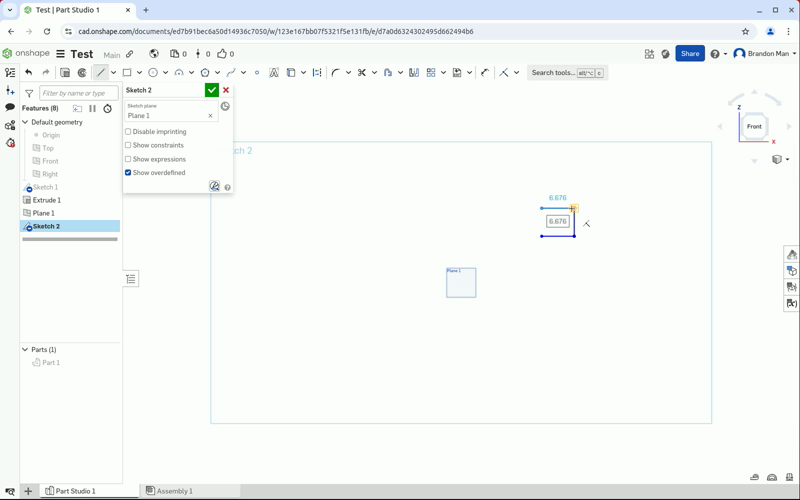
mouse_move(541, 236)
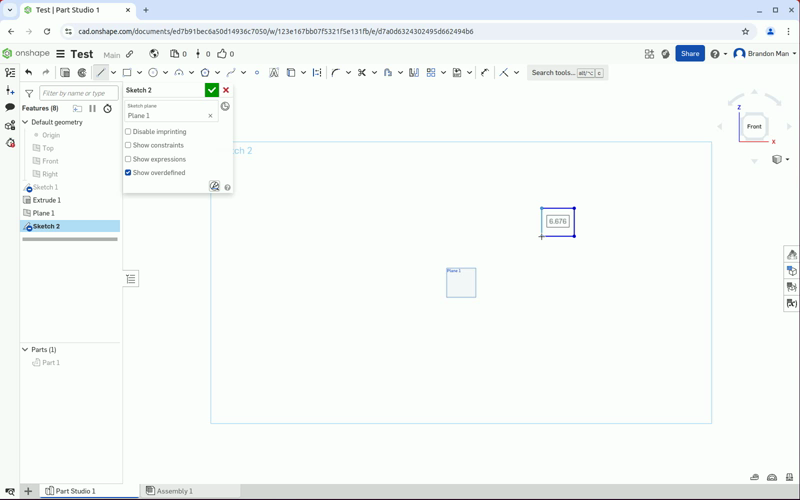
key_up(shift)
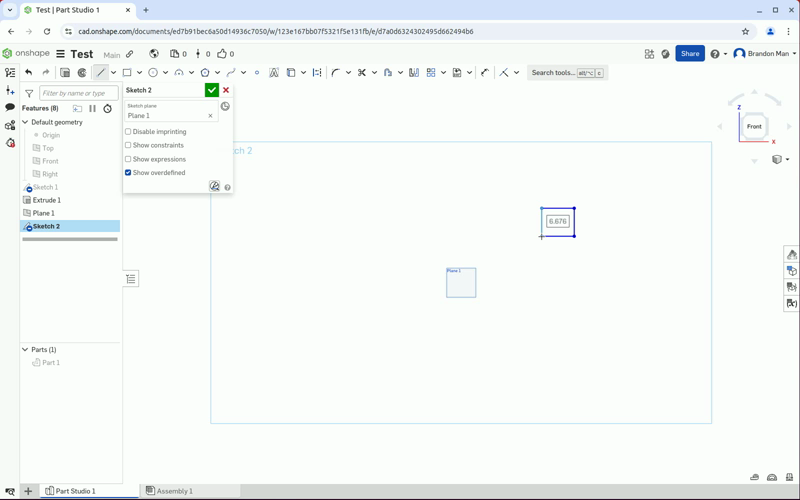
click(541, 236)
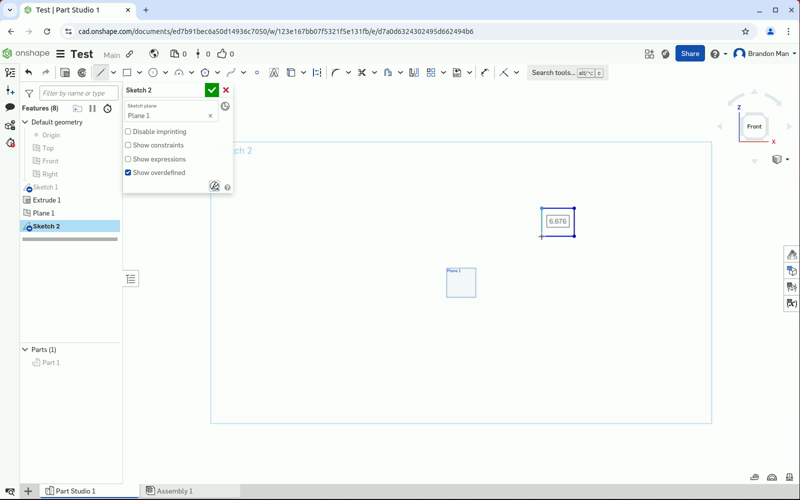
key(esc)
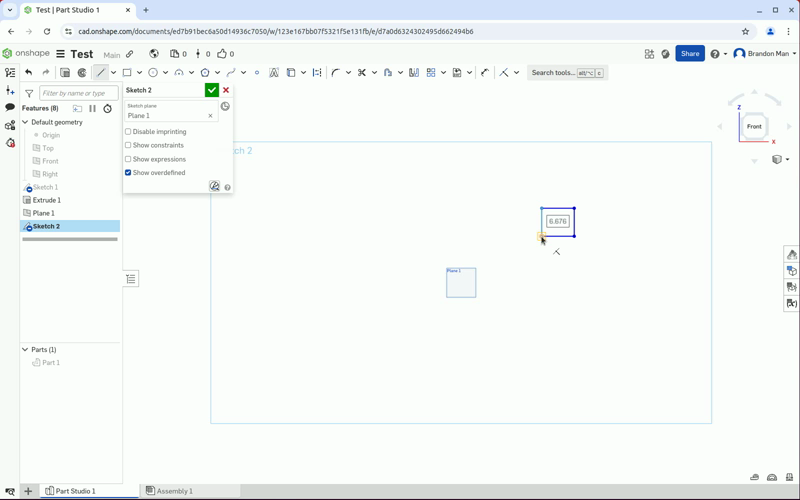
mouse_move(556, 216)
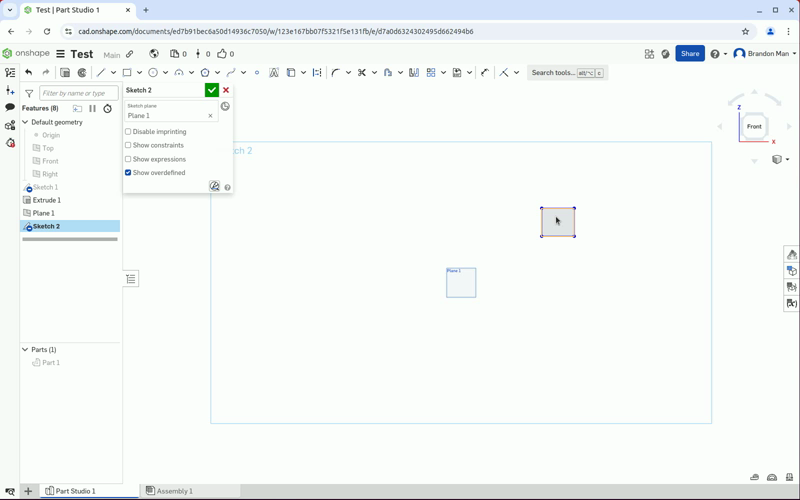
scroll(6)
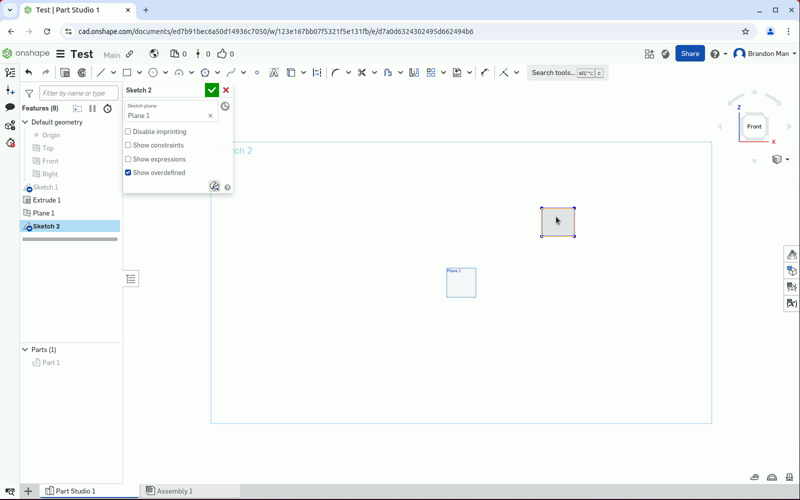
scroll(6)
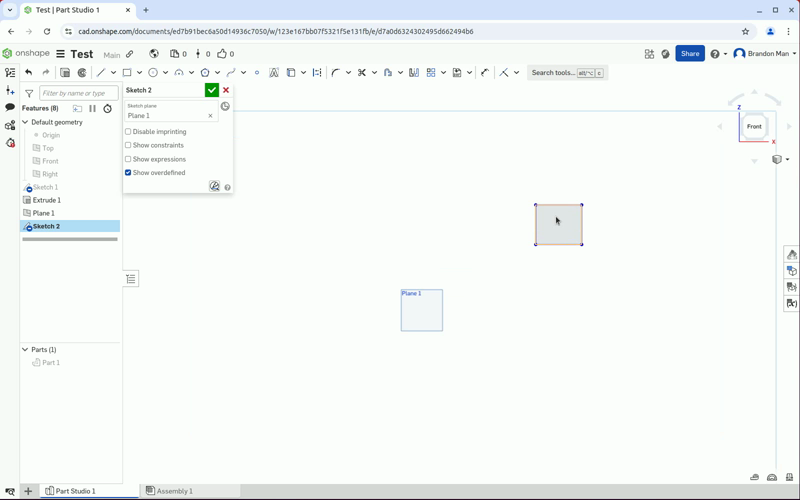
scroll(6)
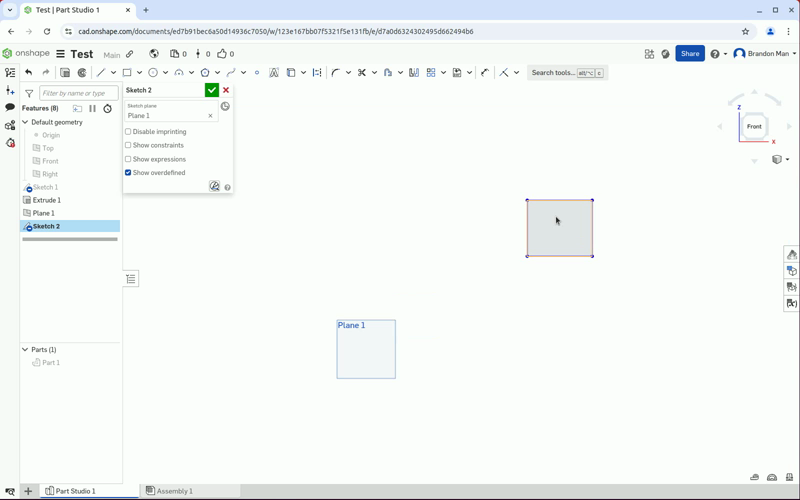
scroll(6)
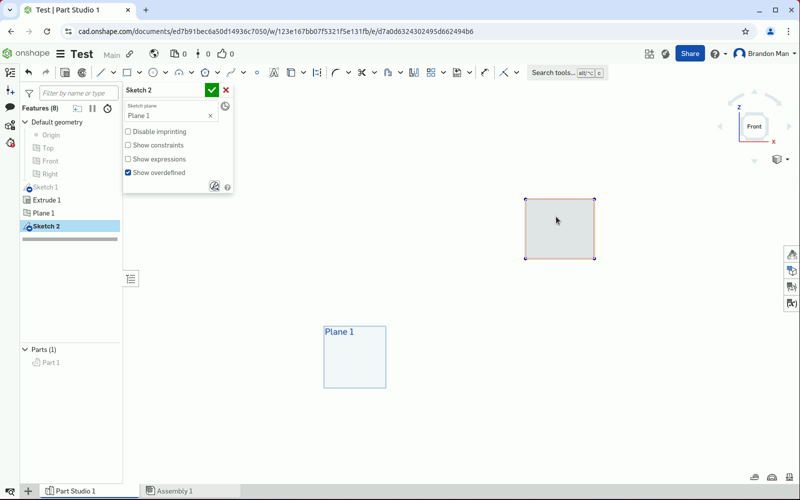
scroll(6)
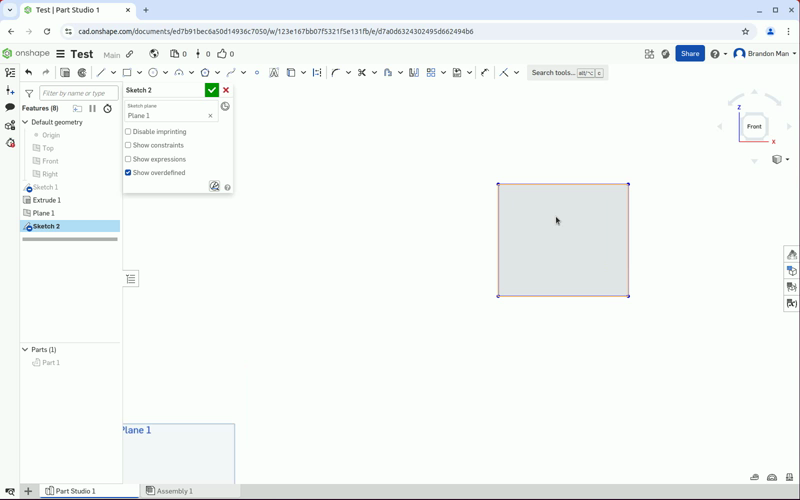
scroll(6)
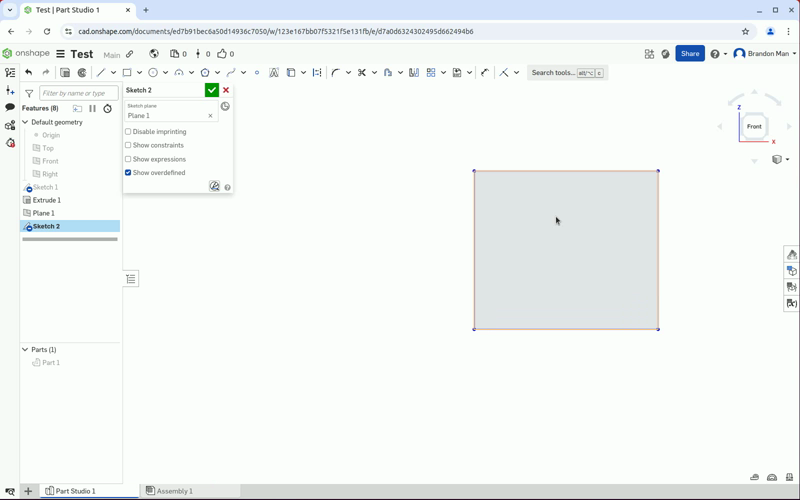
scroll(6)
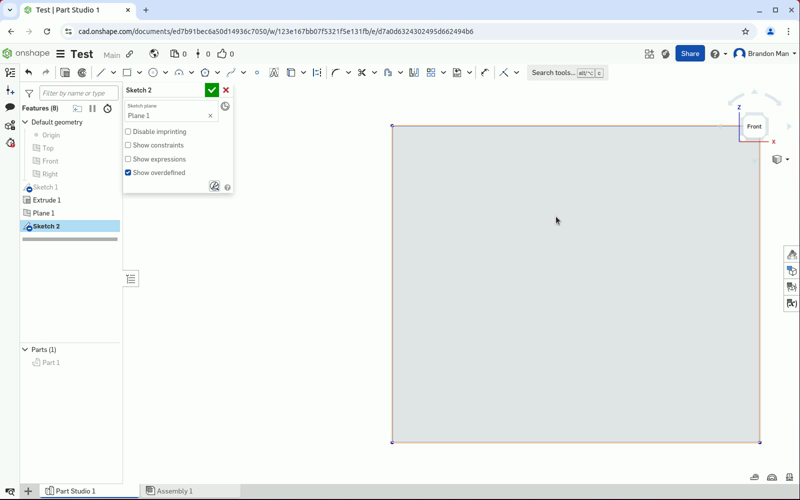
click(556, 216)
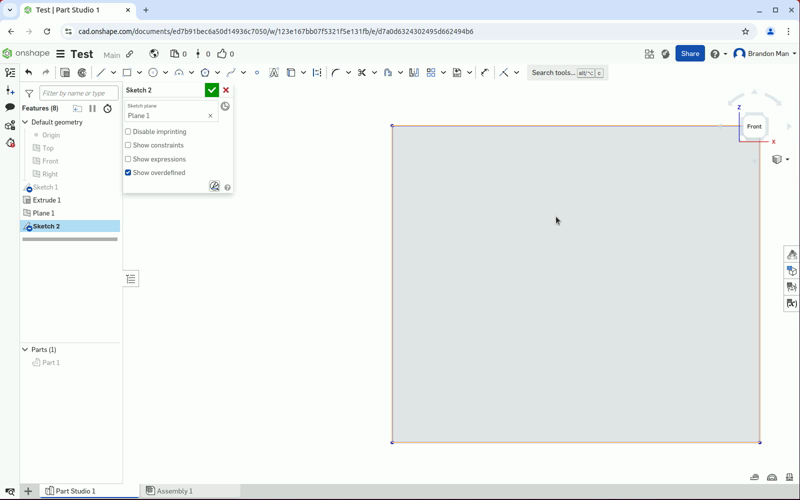
scroll(-6)
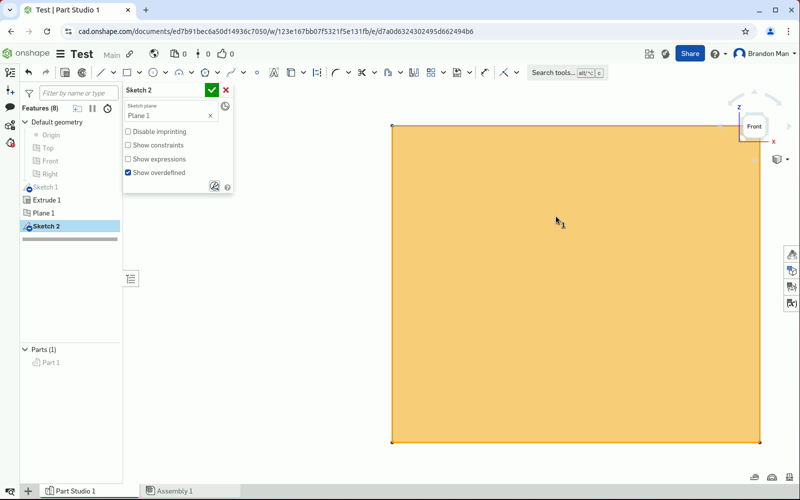
scroll(-6)
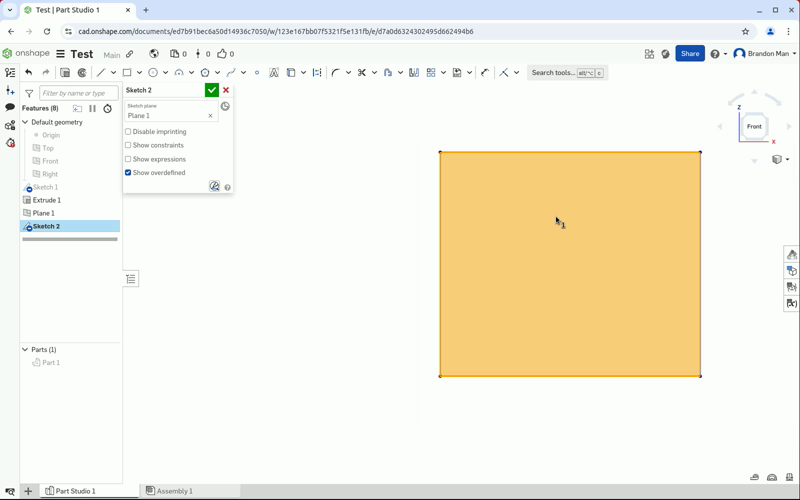
scroll(-6)
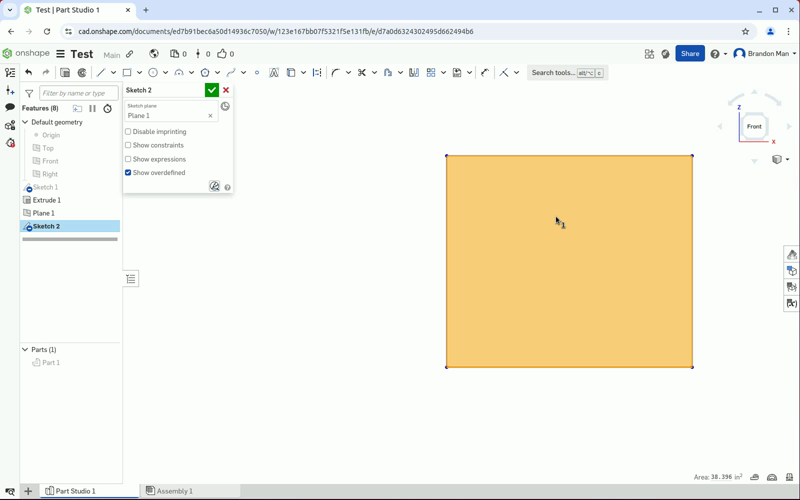
scroll(-6)
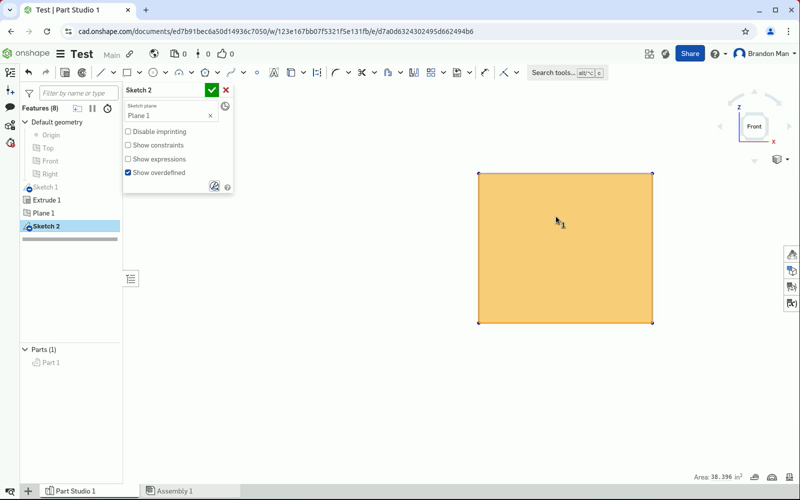
scroll(-6)
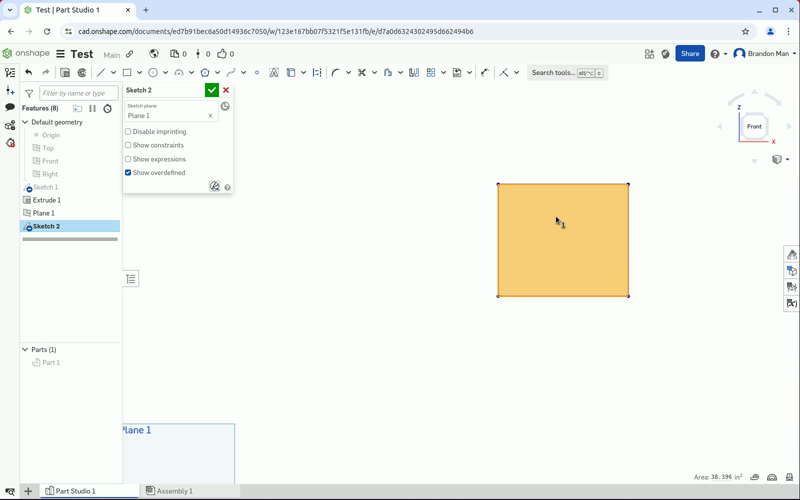
scroll(-6)
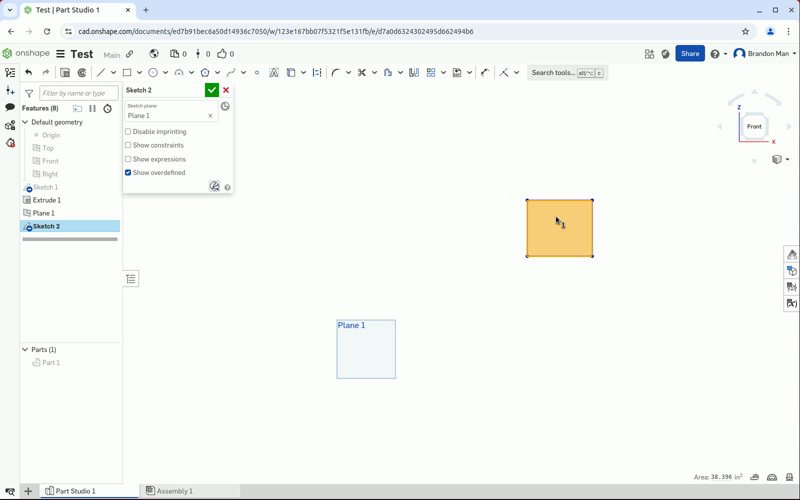
scroll(-6)
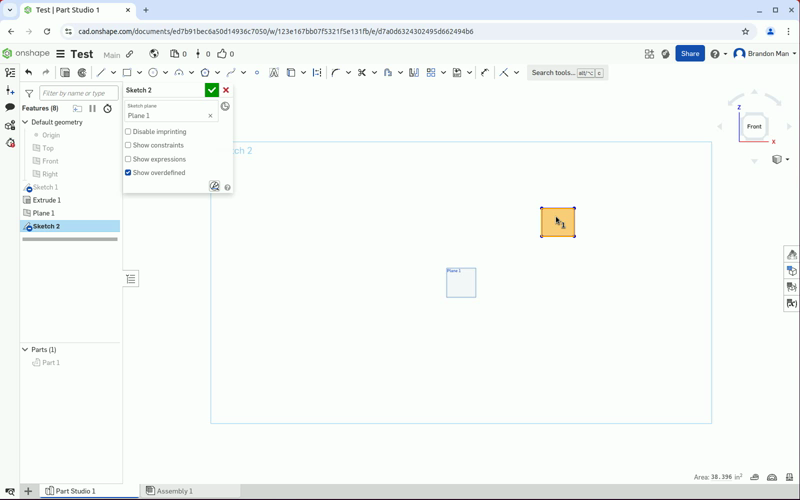
mouse_move(73, 352)
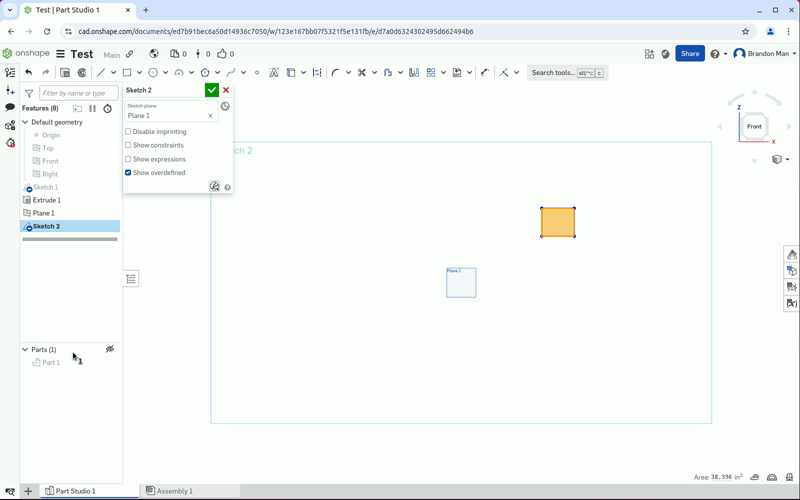
key(shift+y)
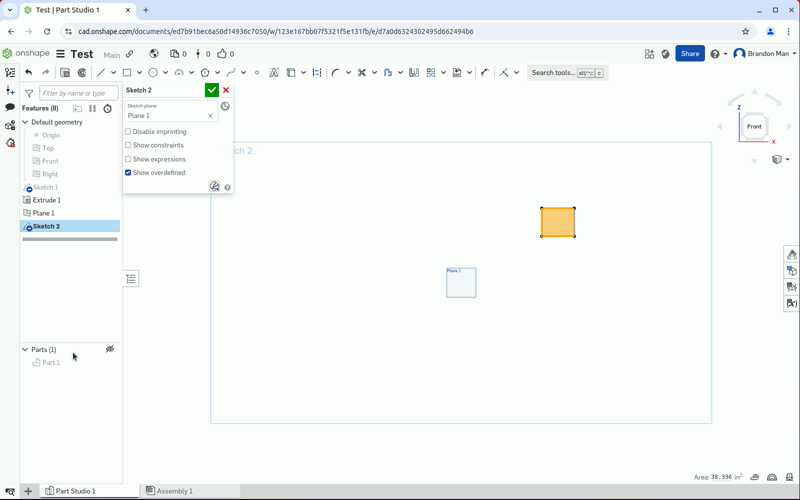
key(shift+e)
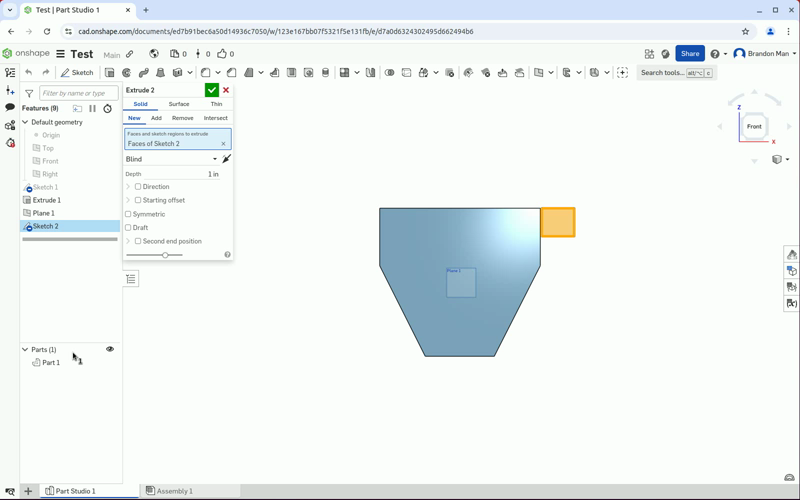
mouse_move(143, 106)
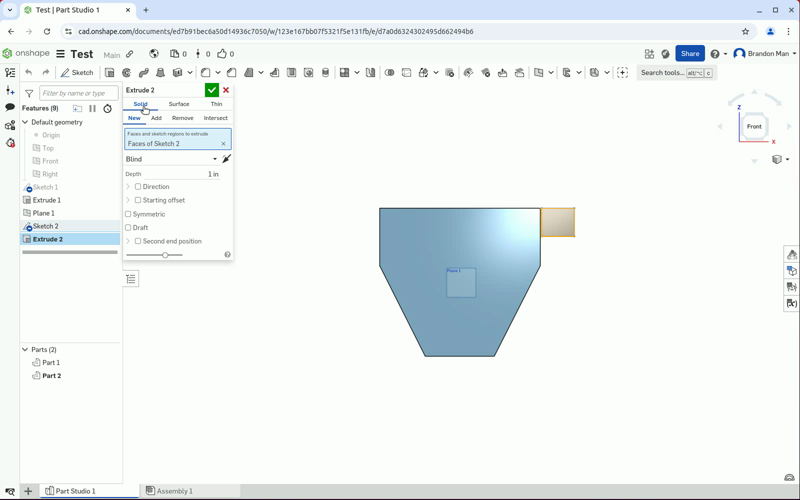
click(143, 106)
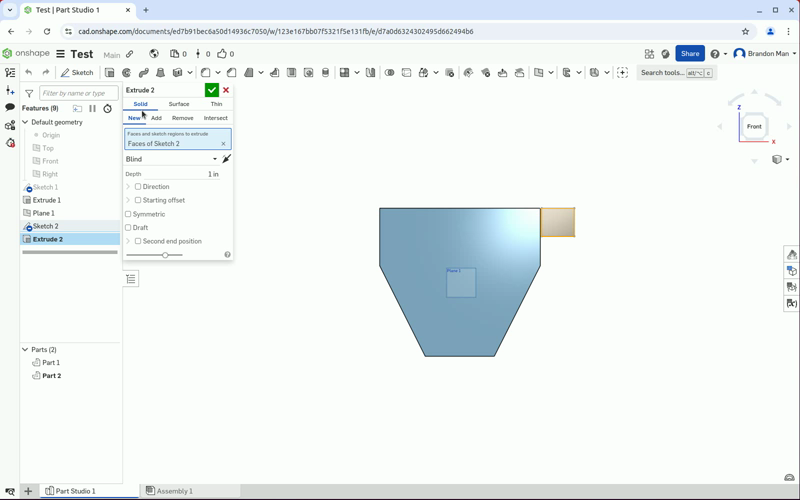
mouse_move(137, 120)
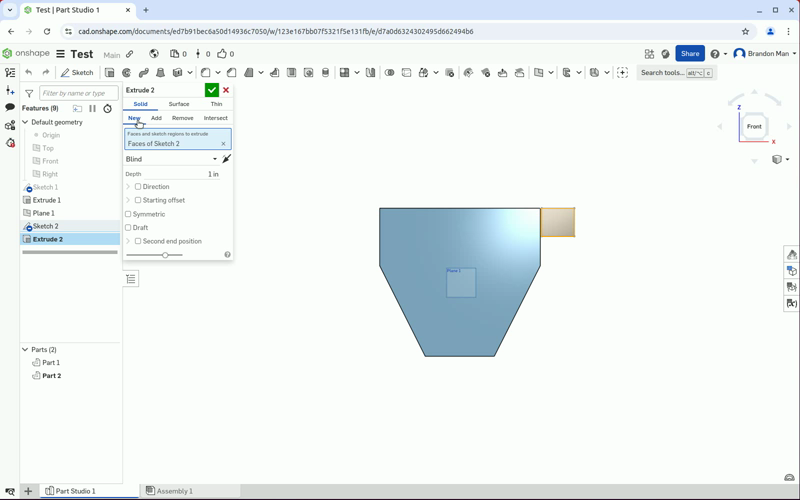
click(137, 120)
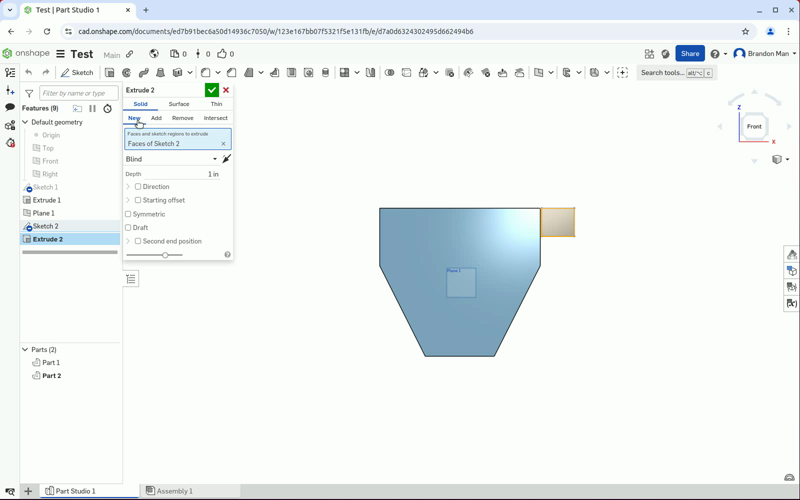
key(tab, 4)
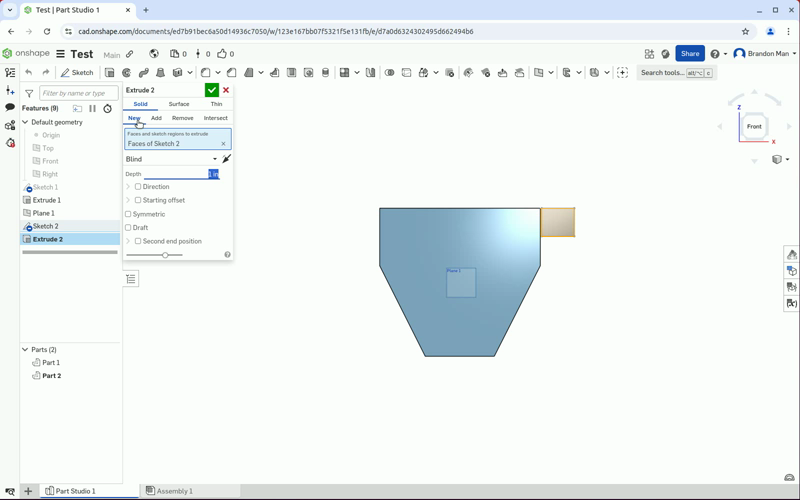
text(-11.795)
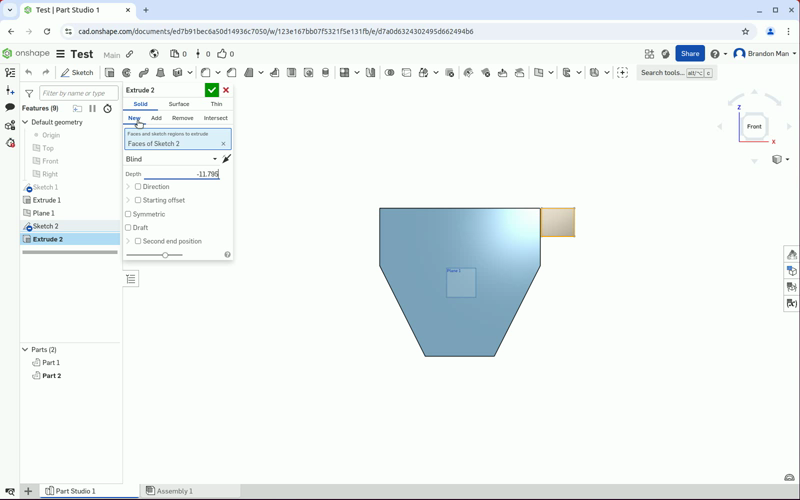
key(enter)
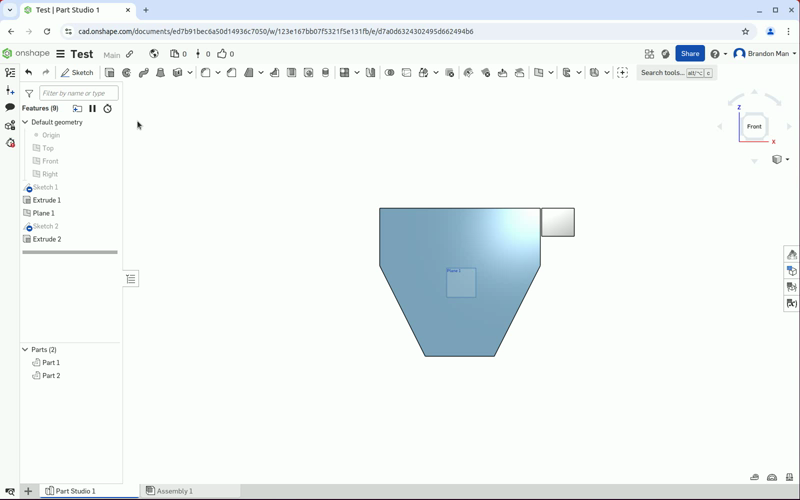
key(shift+h)
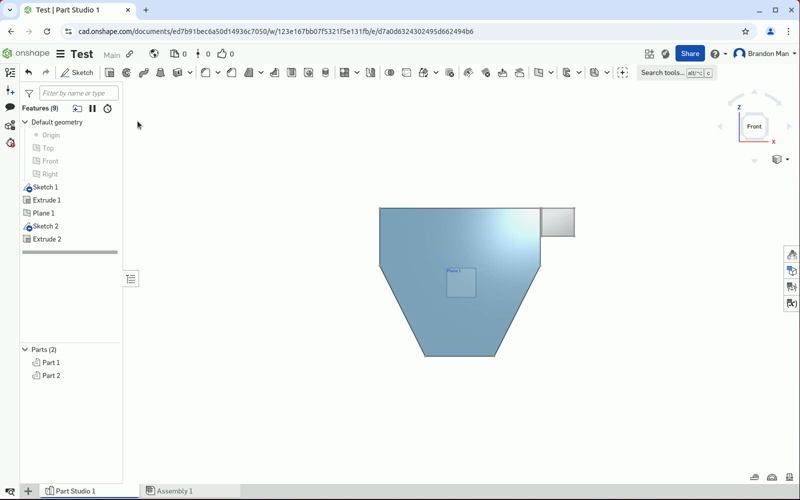
key(shift+h)
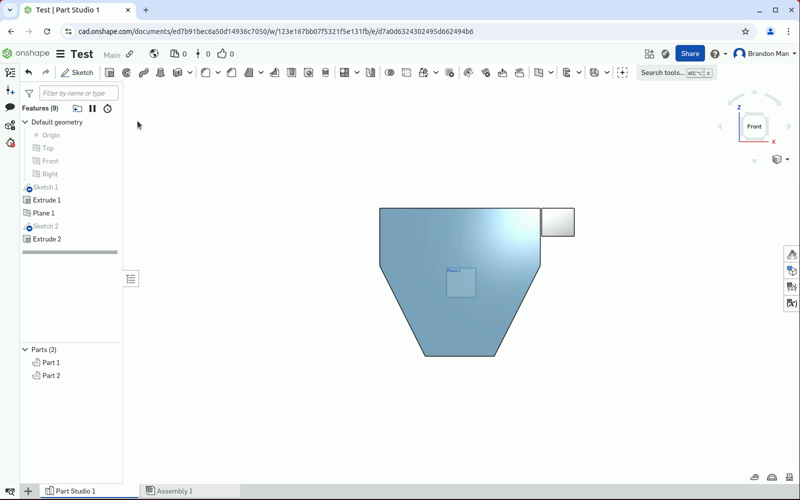
mouse_move(73, 189)
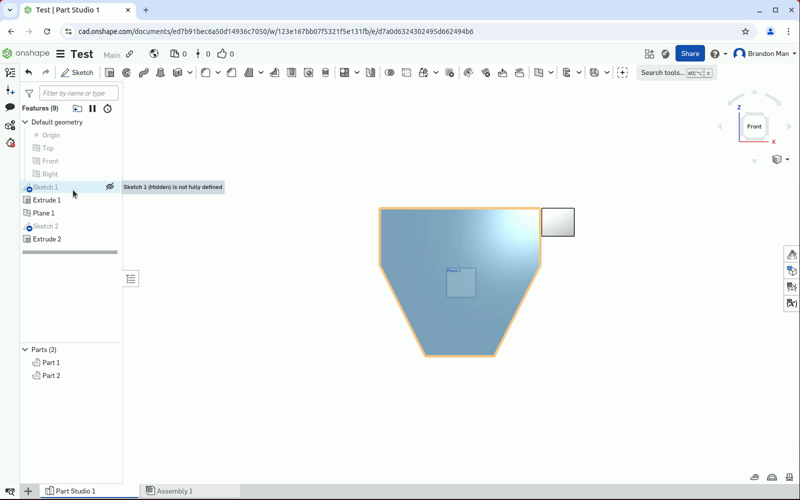
click(73, 189)
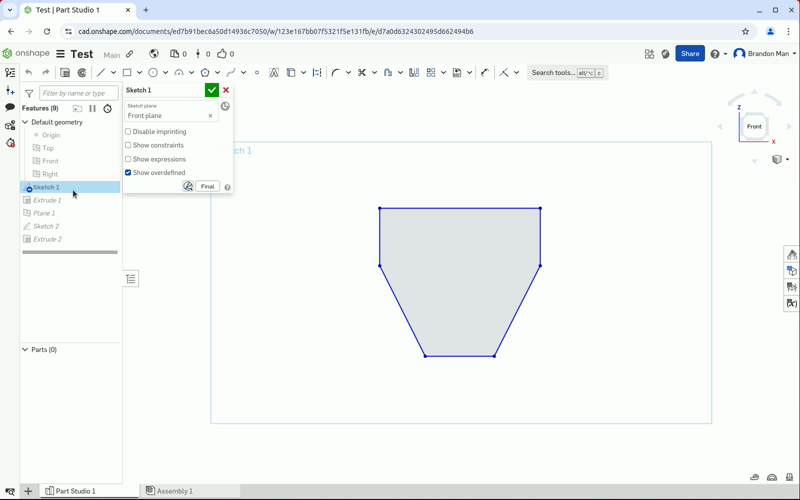
mouse_move(229, 92)
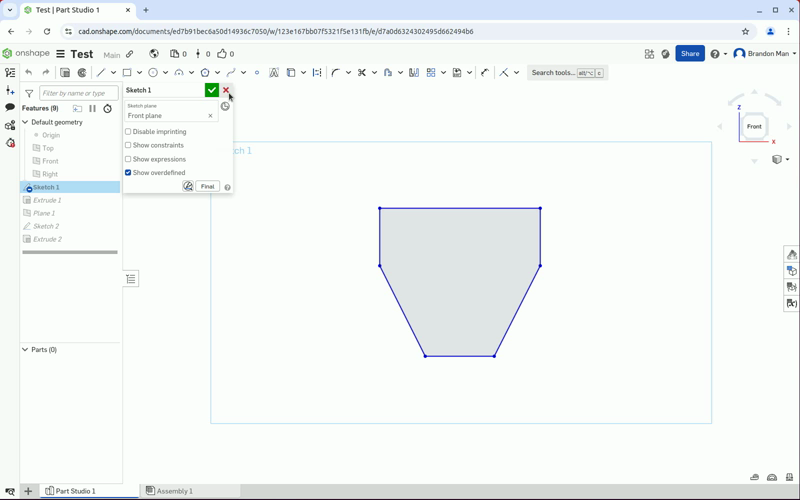
click(229, 92)
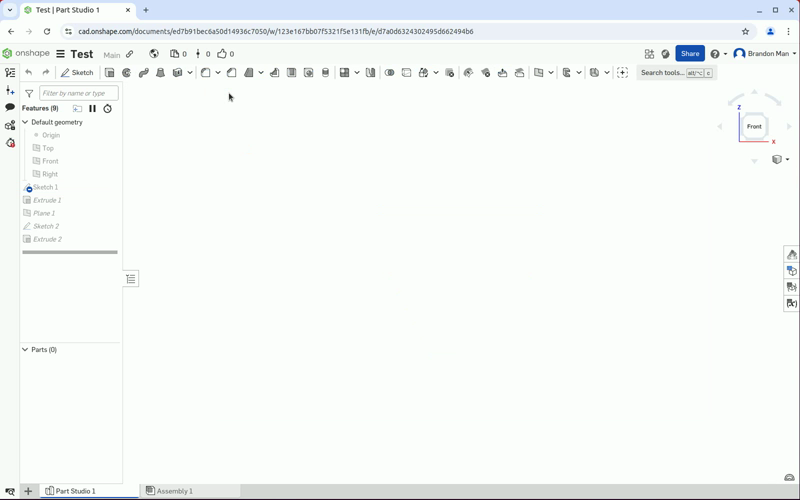
key(shift+s)
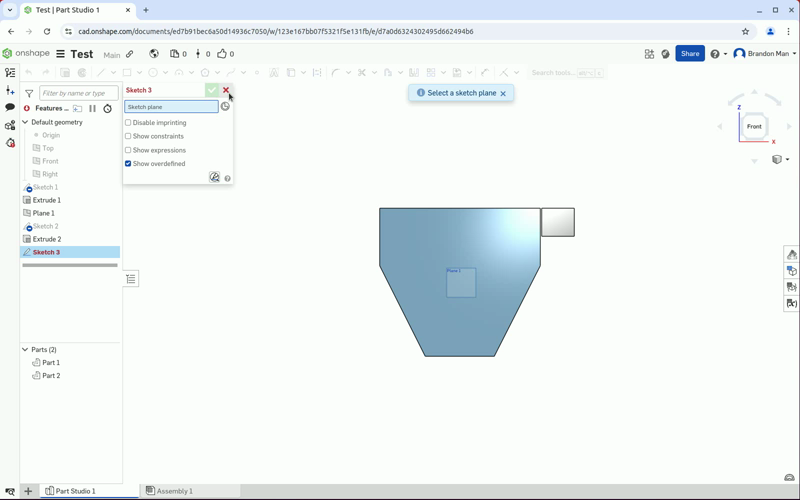
mouse_move(73, 215)
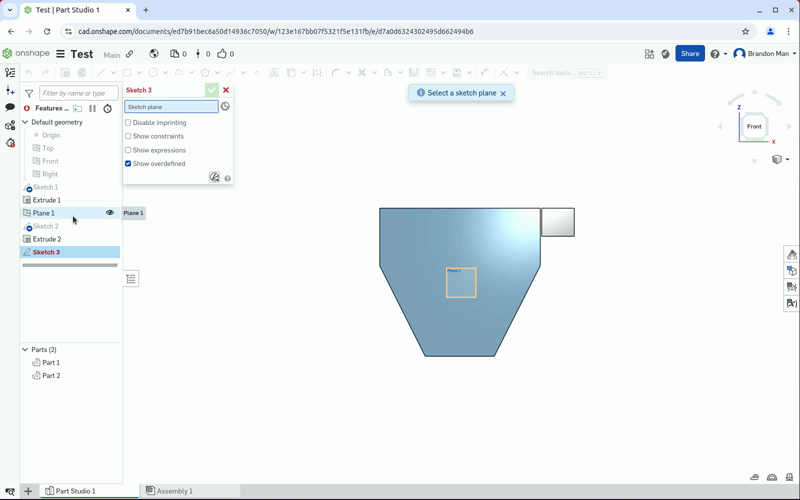
click(73, 215)
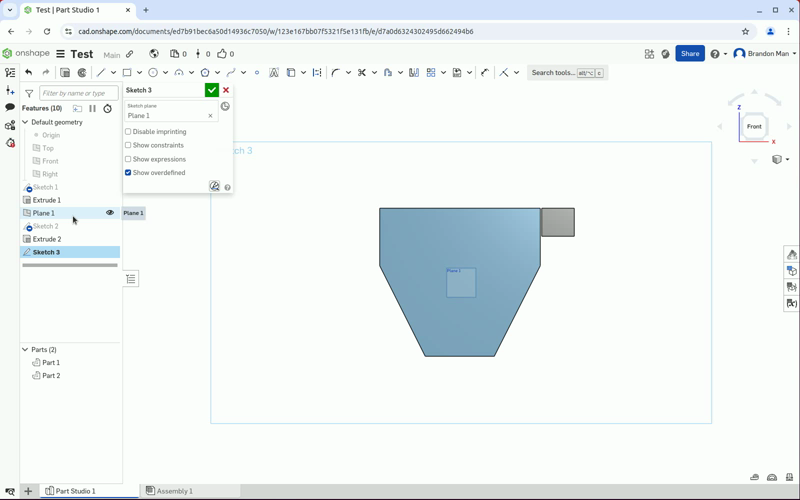
mouse_move(73, 352)
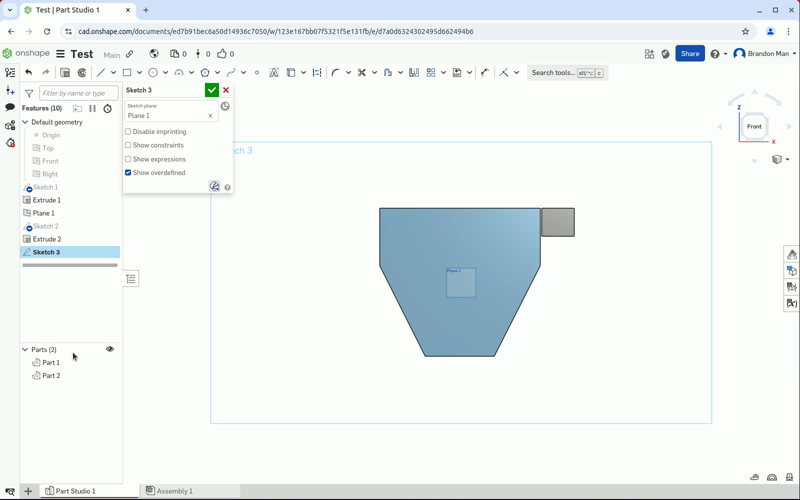
key(y)
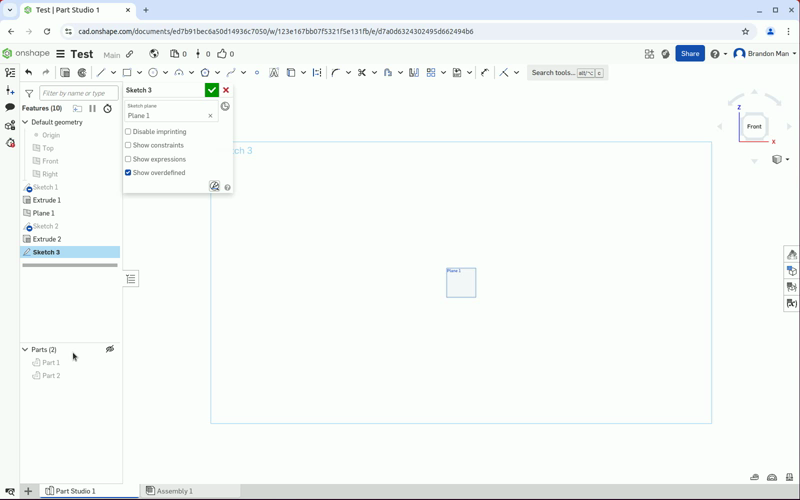
key(l)
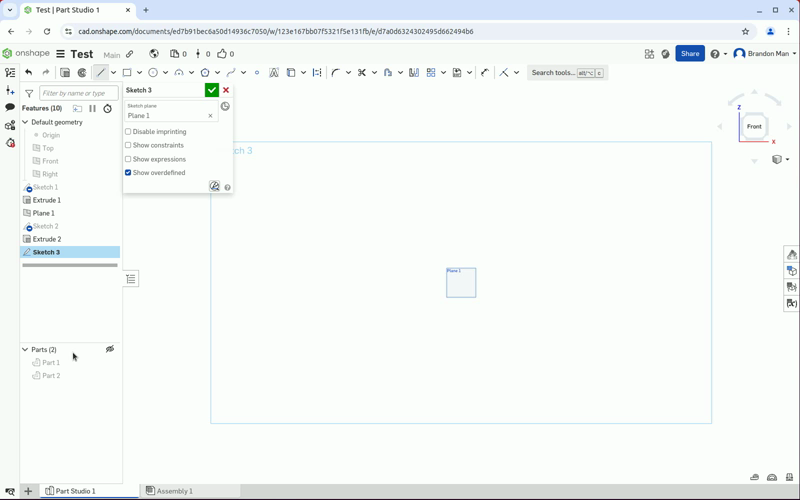
key_down(shift)
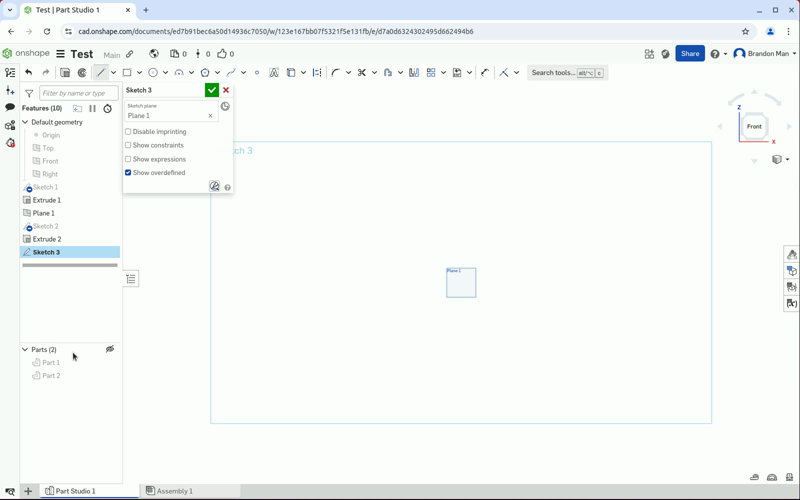
mouse_move(348, 236)
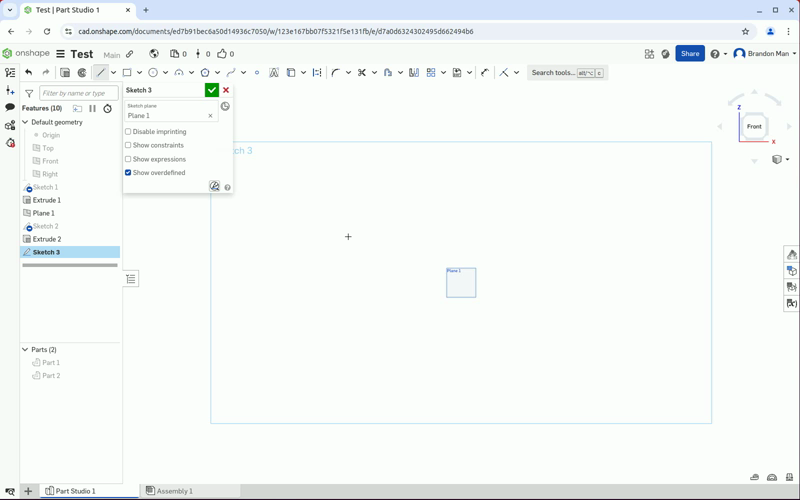
click(348, 236)
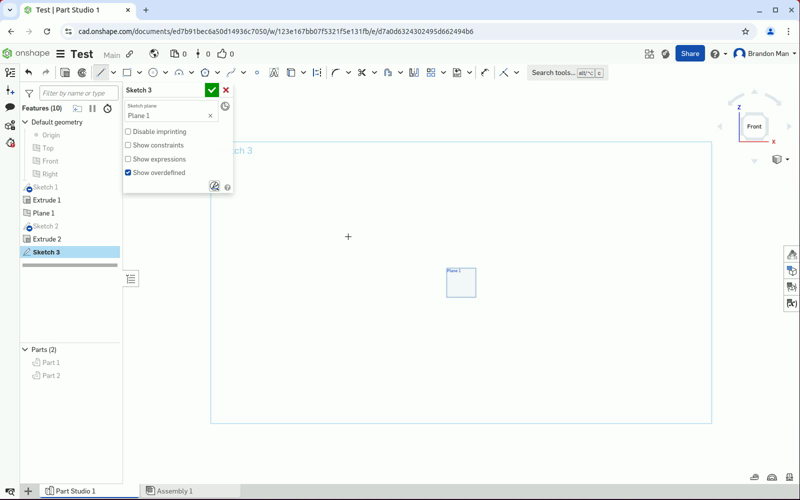
key_up(shift)
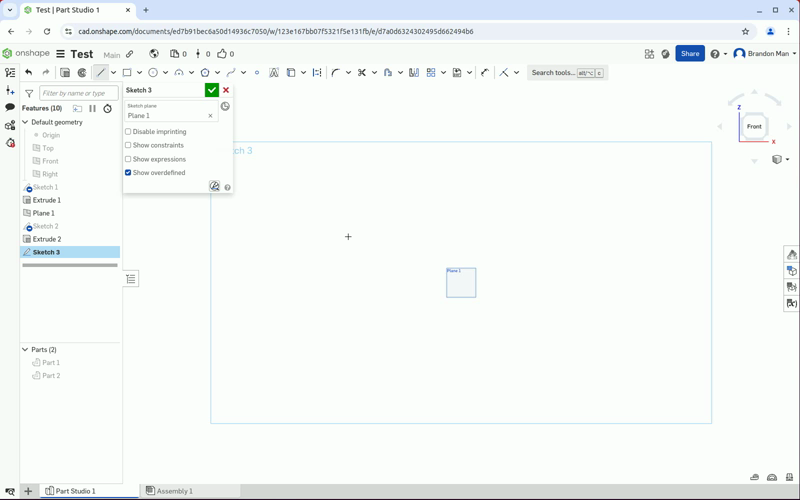
key_down(shift)
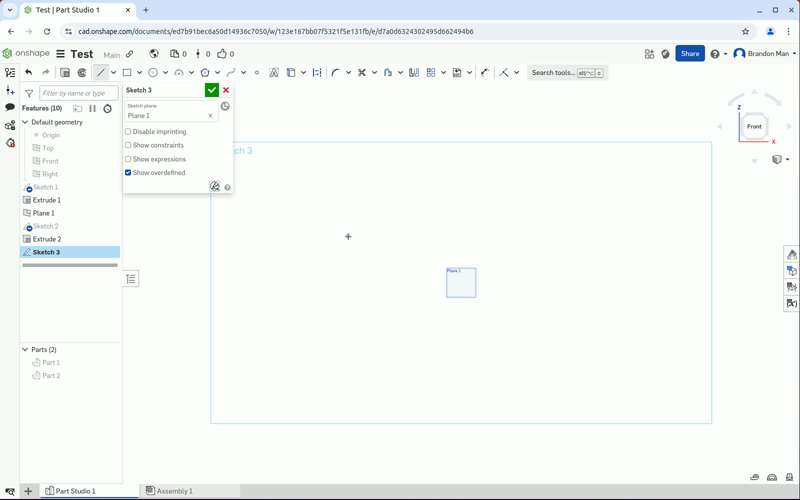
mouse_move(378, 236)
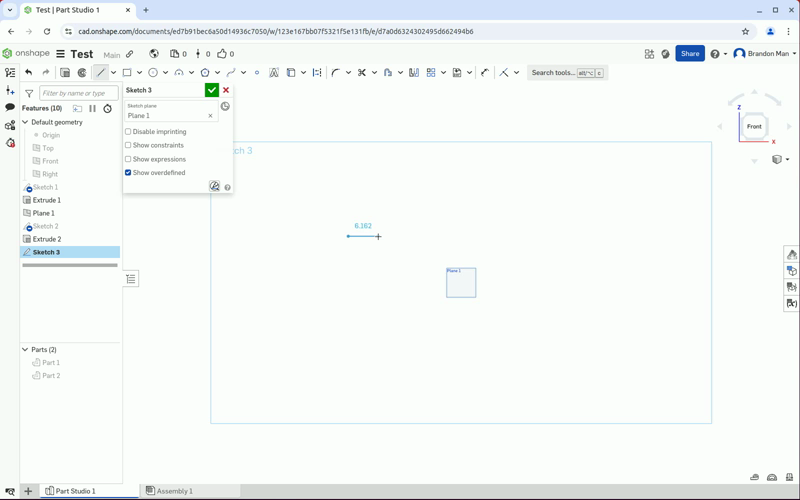
mouse_move(380, 236)
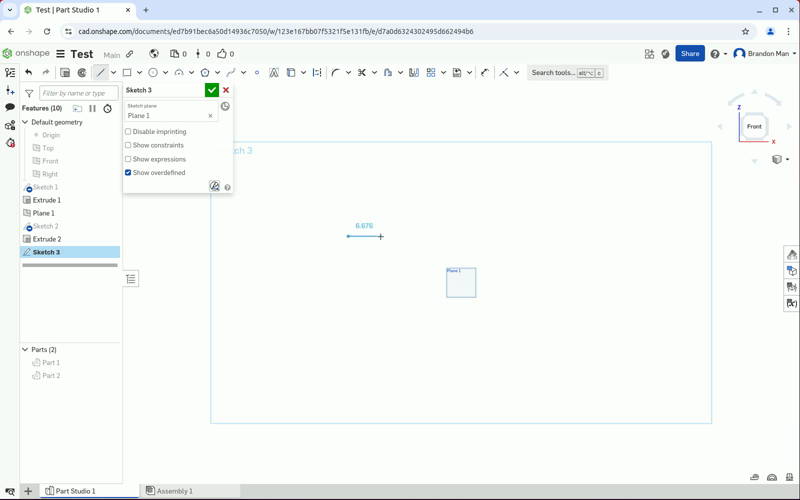
click(380, 236)
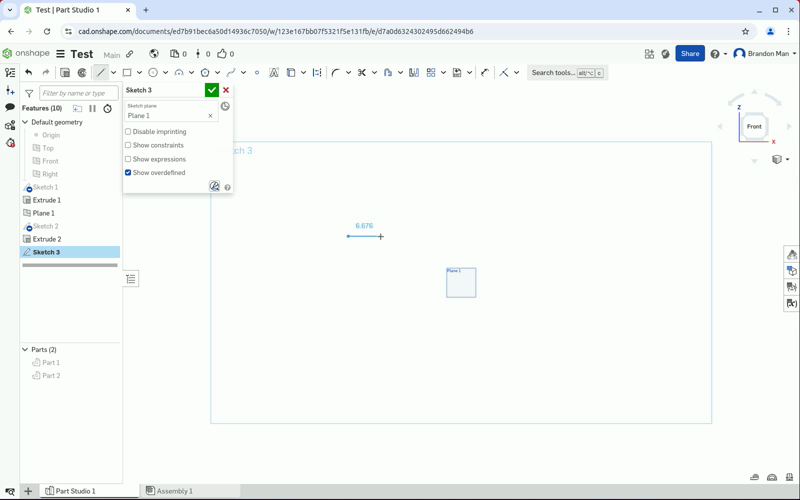
key_up(shift)
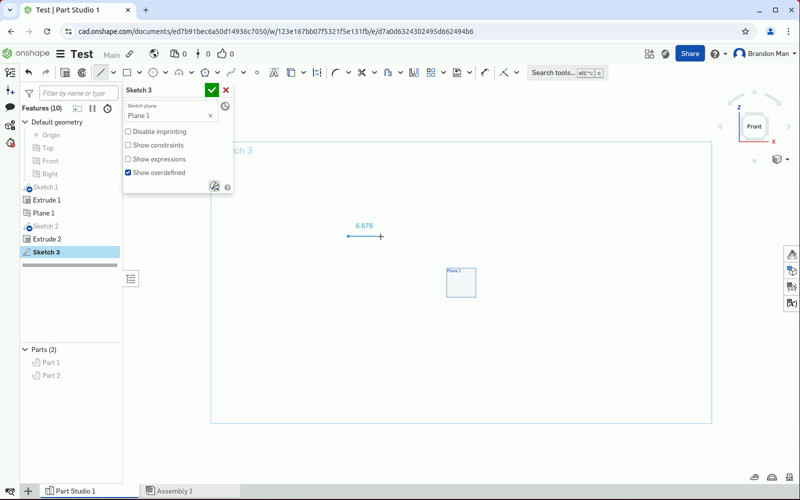
key_down(shift)
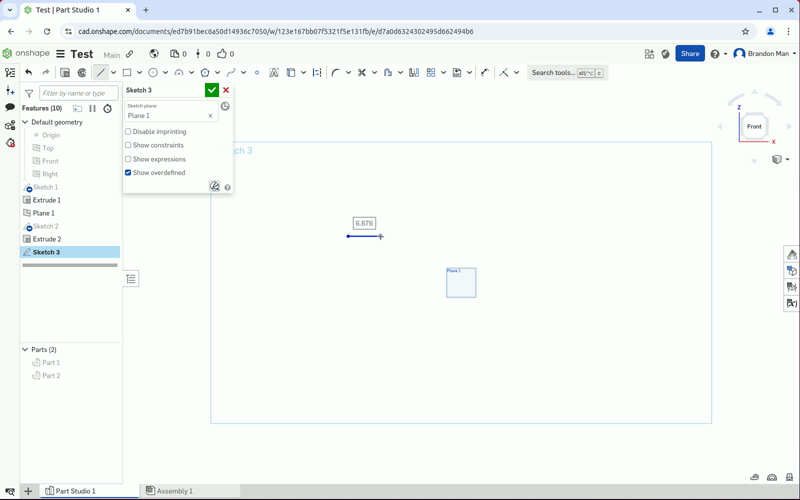
mouse_move(410, 236)
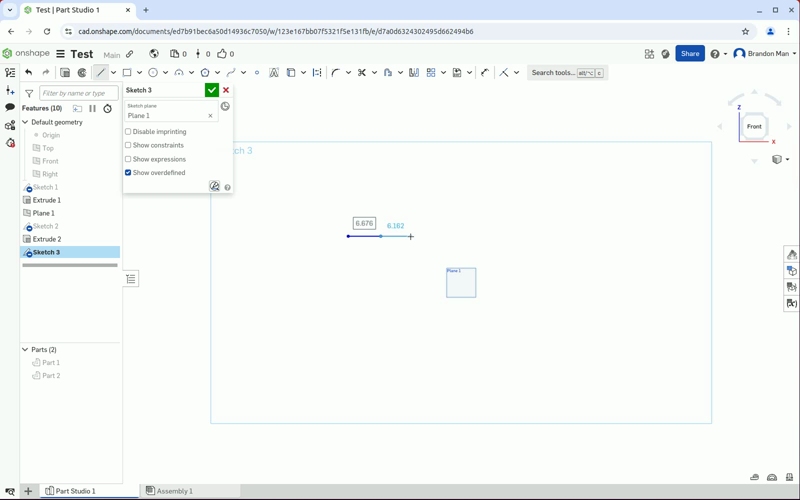
mouse_move(380, 208)
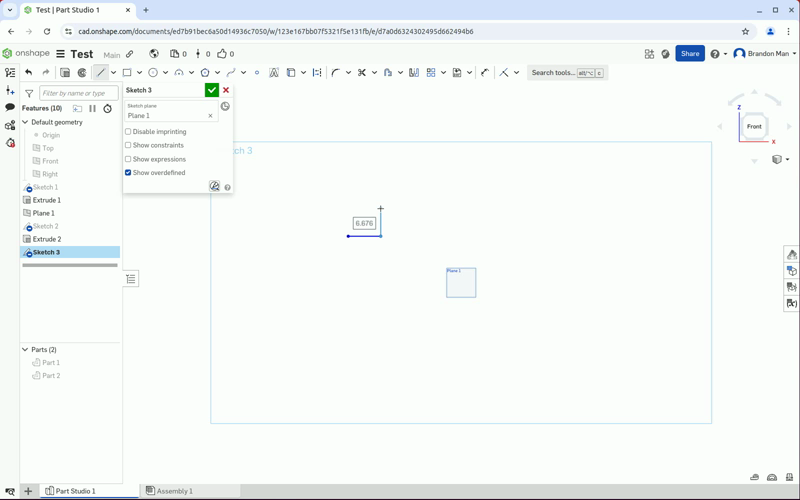
click(380, 208)
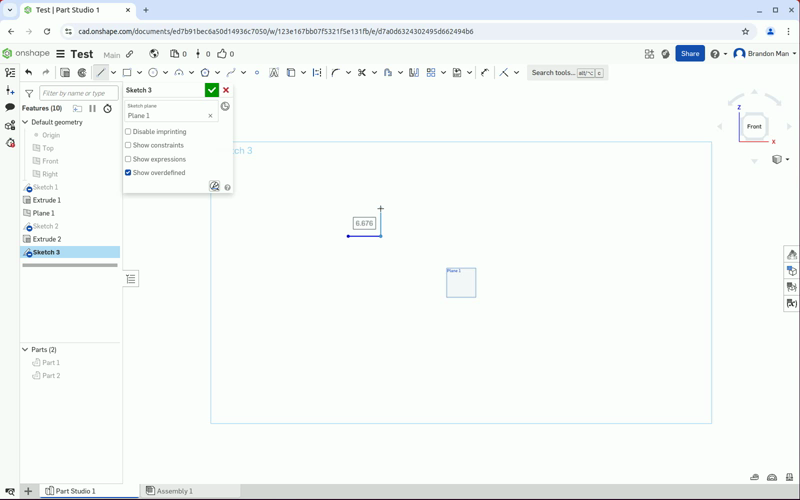
key_up(shift)
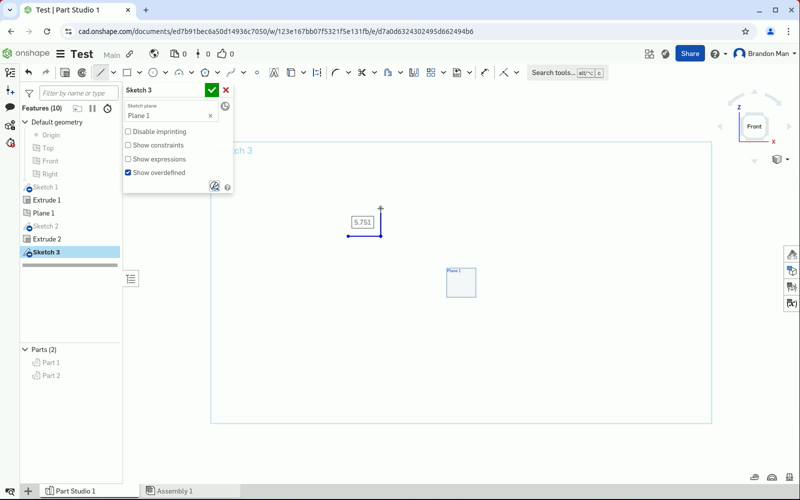
key_down(shift)
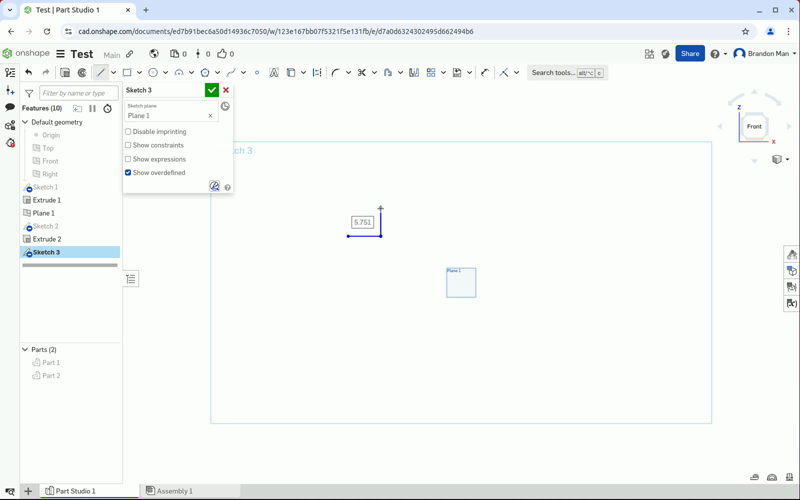
mouse_move(410, 208)
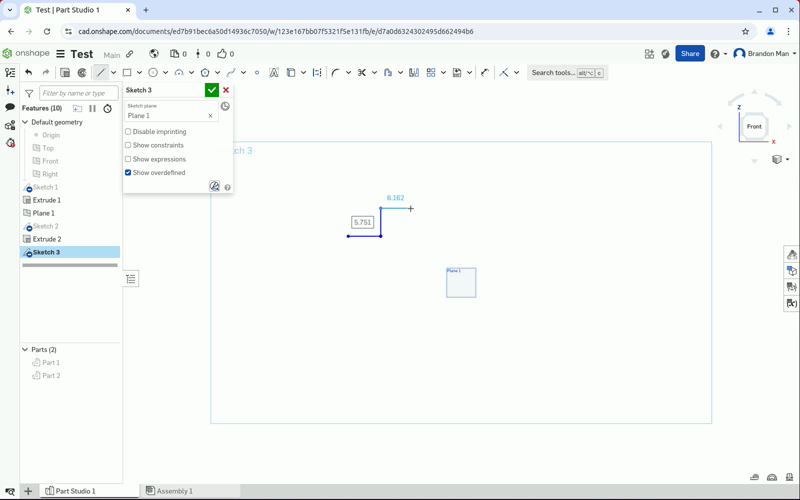
mouse_move(348, 208)
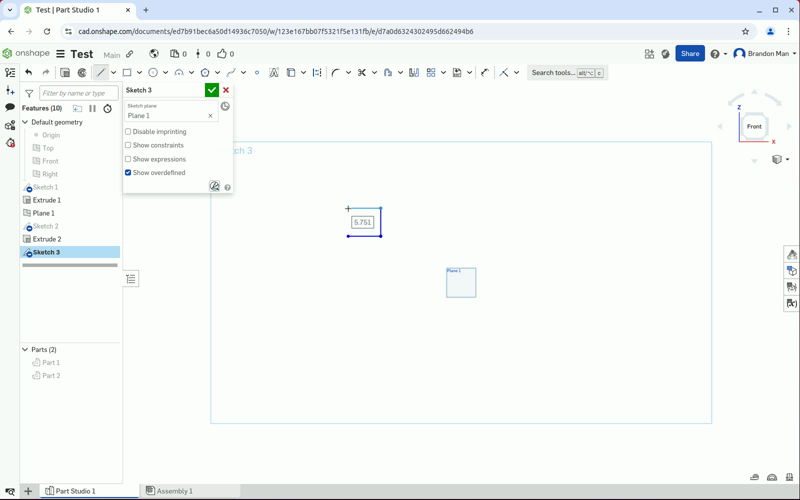
click(348, 208)
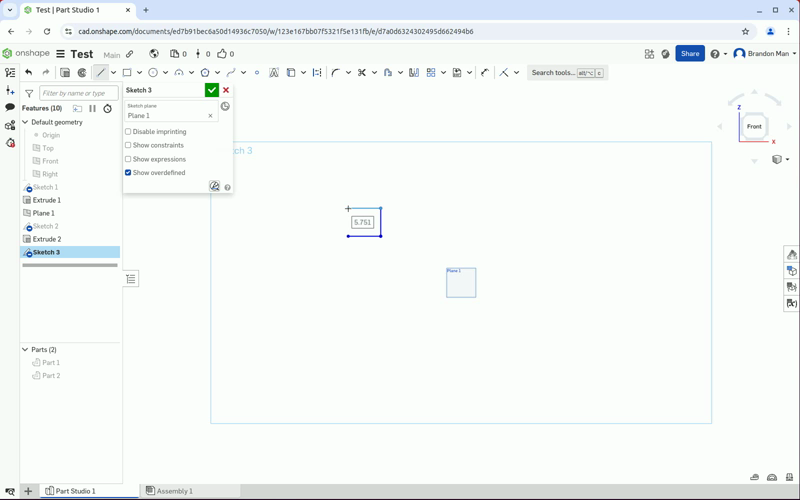
key_up(shift)
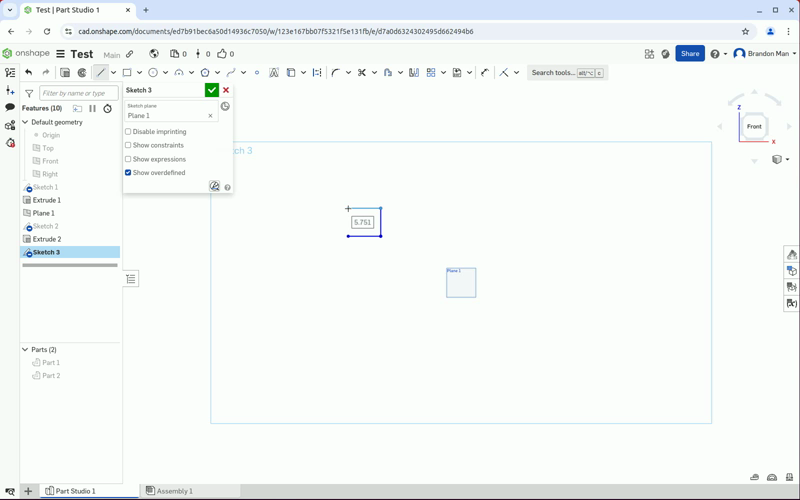
mouse_move(378, 208)
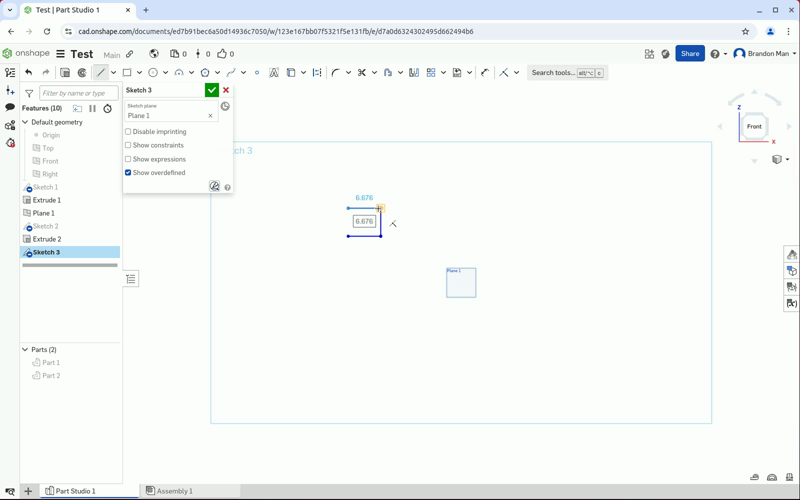
key_down(shift)
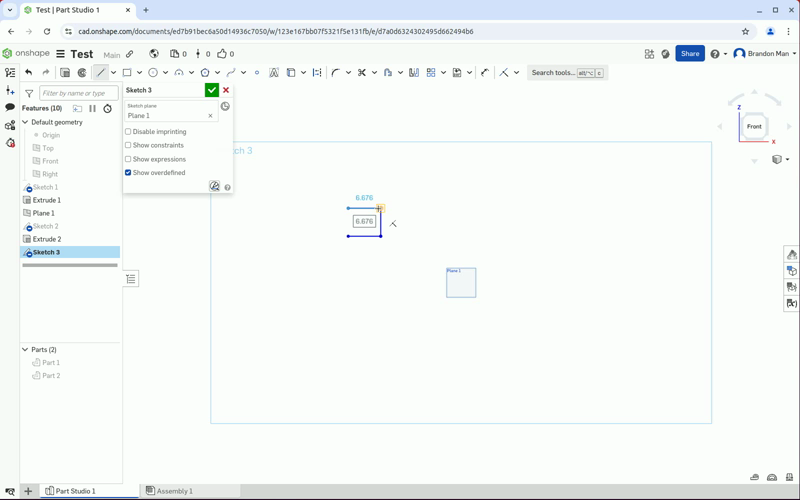
mouse_move(348, 236)
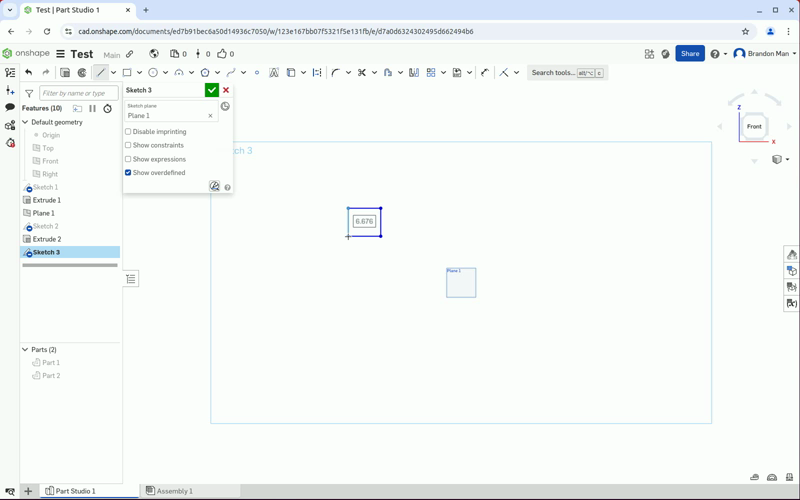
key_up(shift)
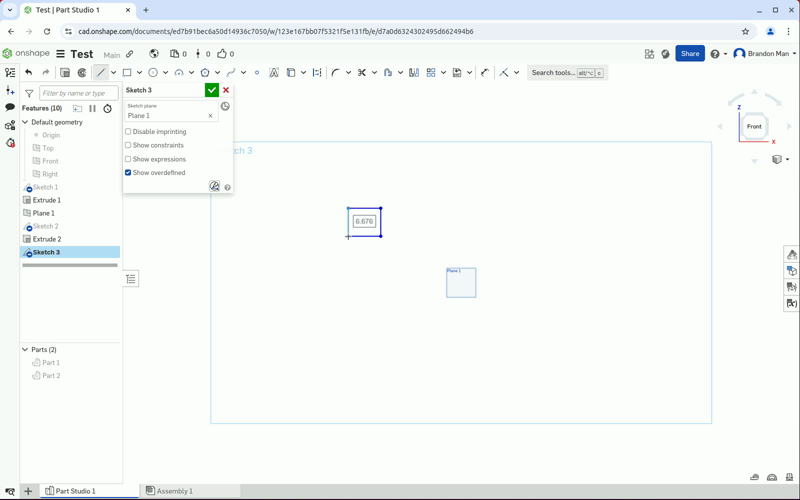
click(348, 236)
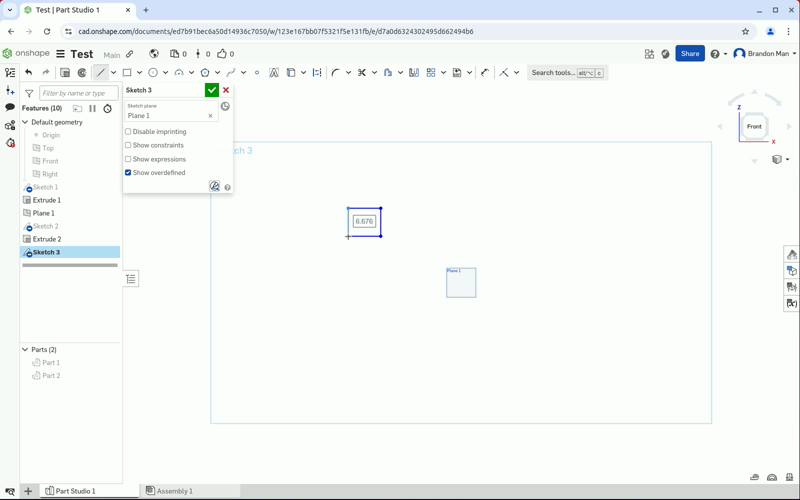
key(esc)
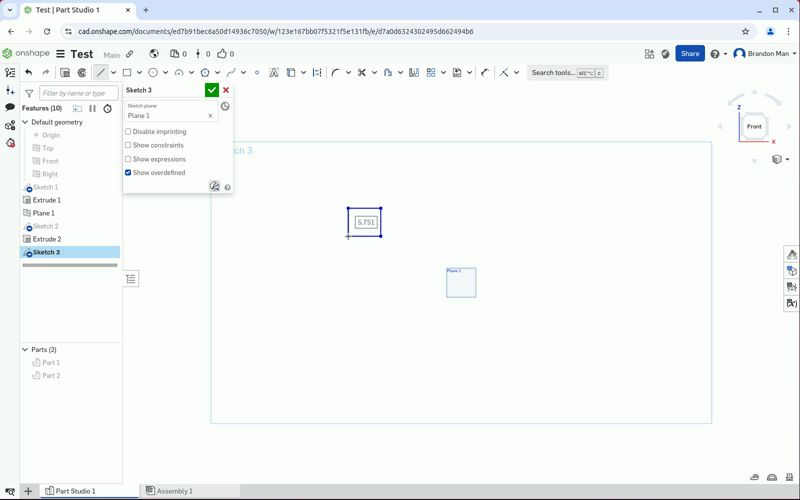
mouse_move(352, 235)
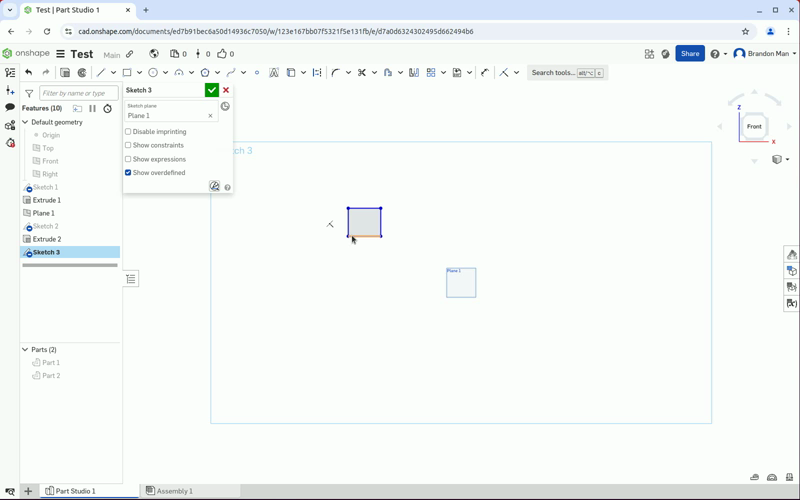
scroll(6)
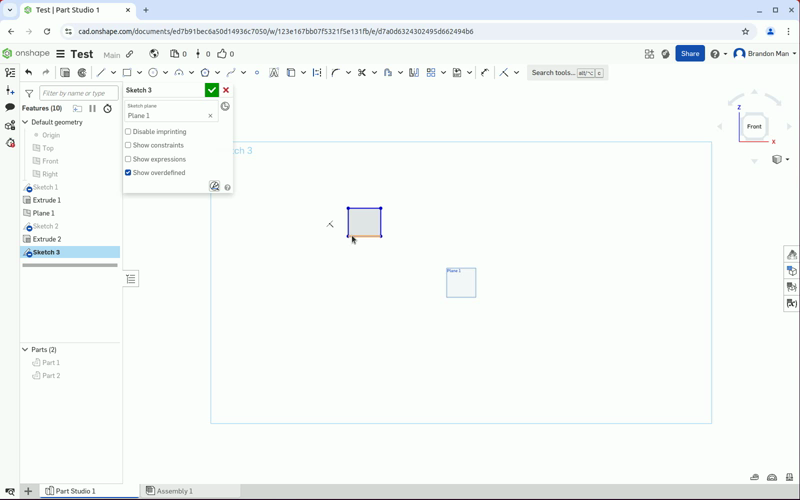
scroll(6)
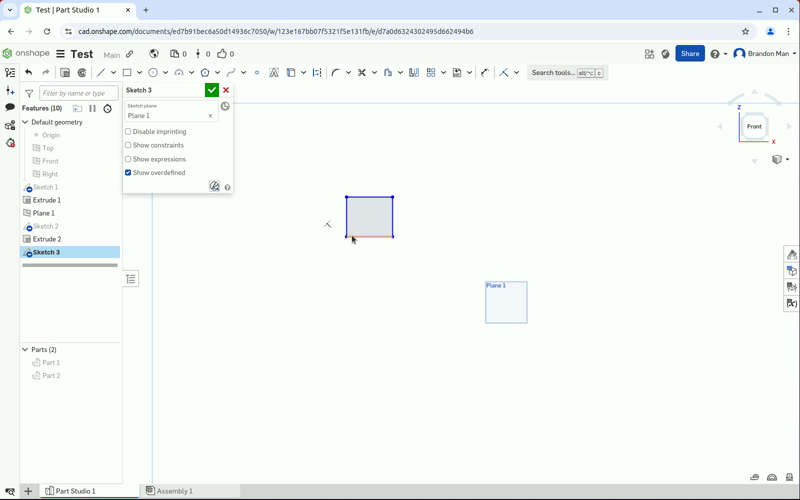
scroll(6)
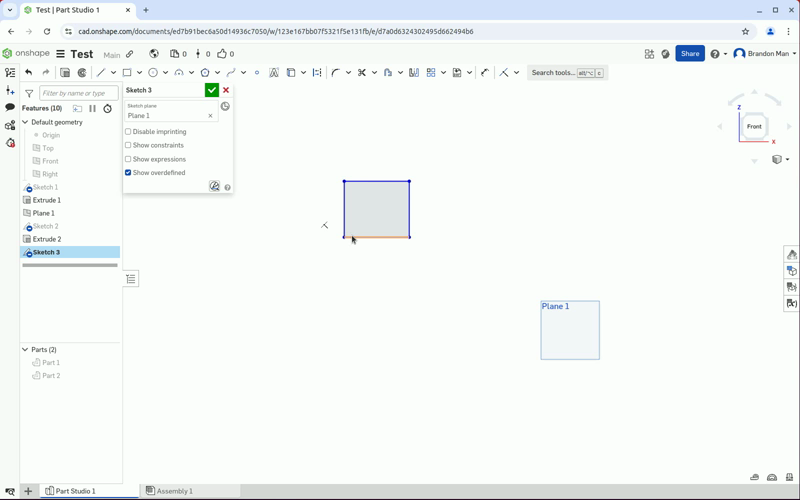
scroll(6)
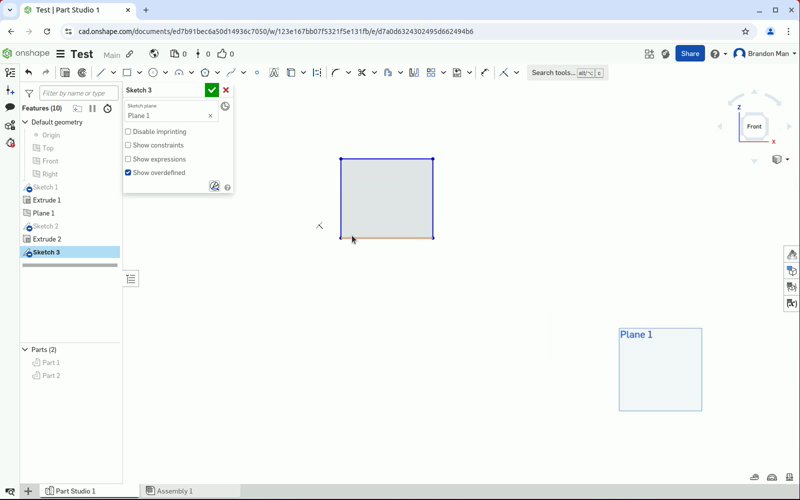
scroll(6)
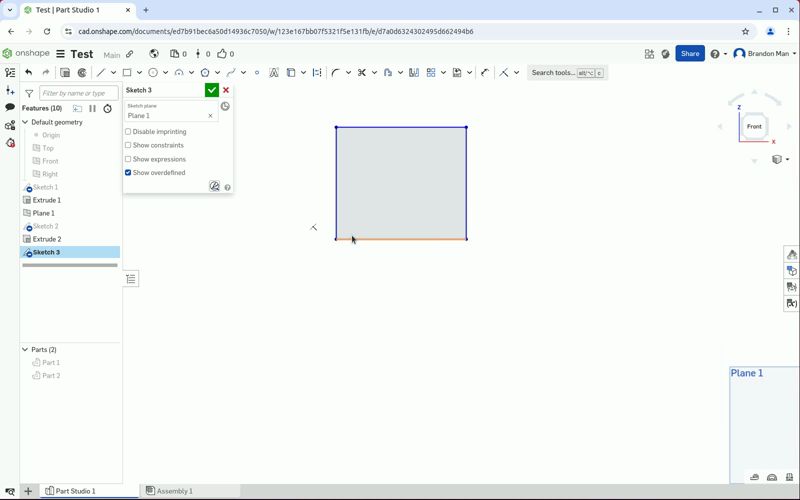
scroll(6)
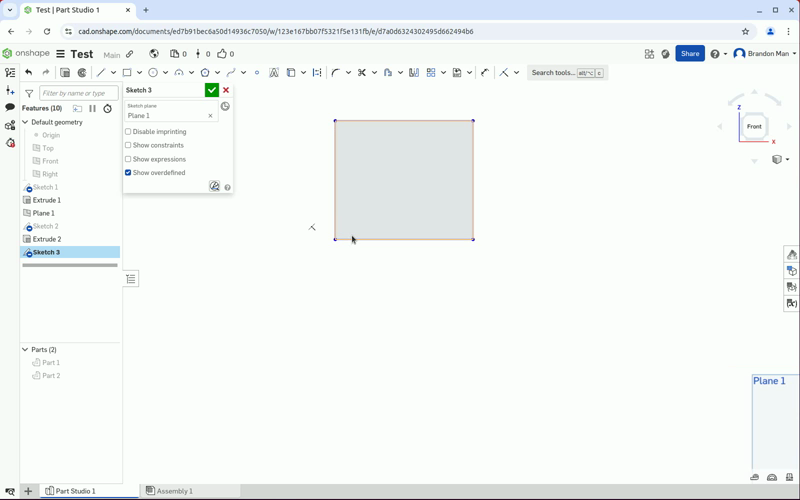
scroll(6)
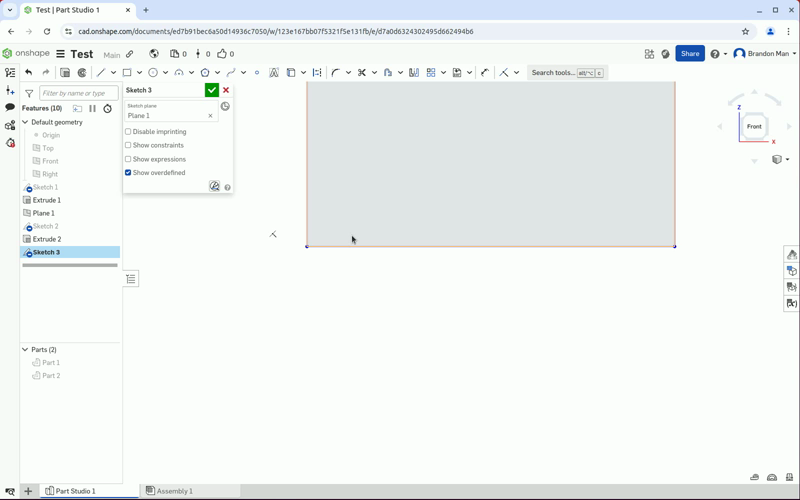
click(352, 235)
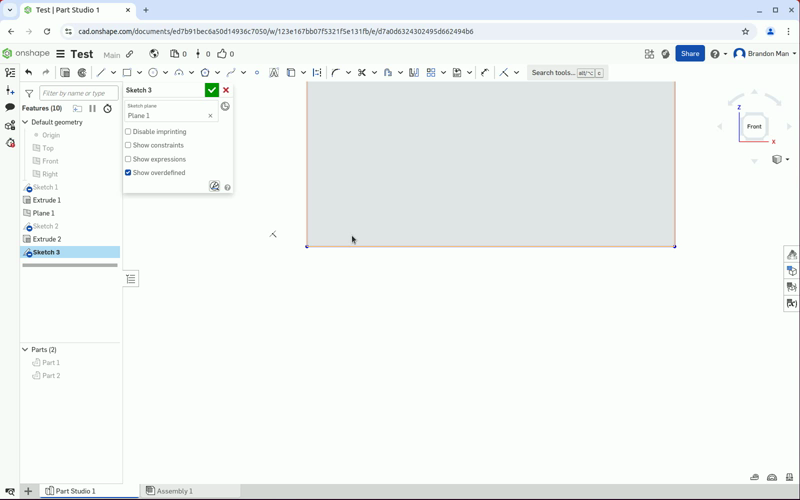
scroll(-6)
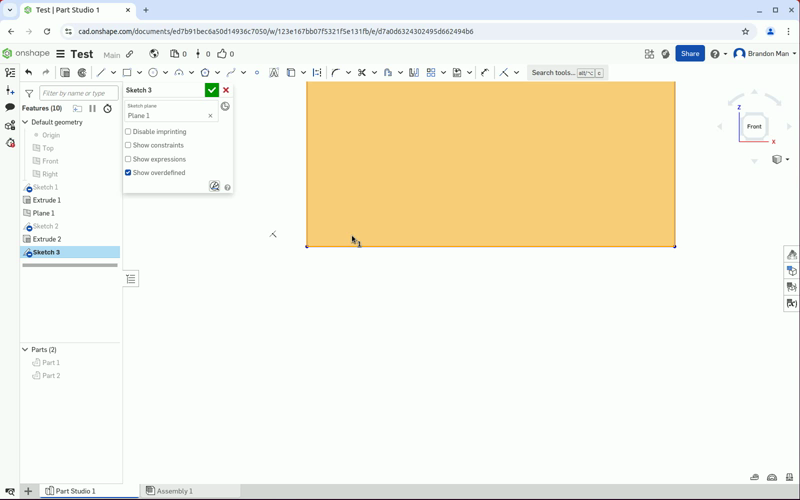
scroll(-6)
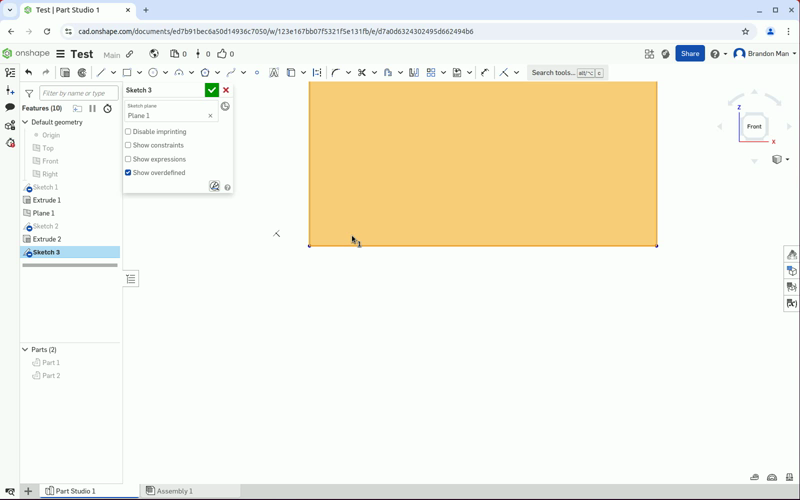
scroll(-6)
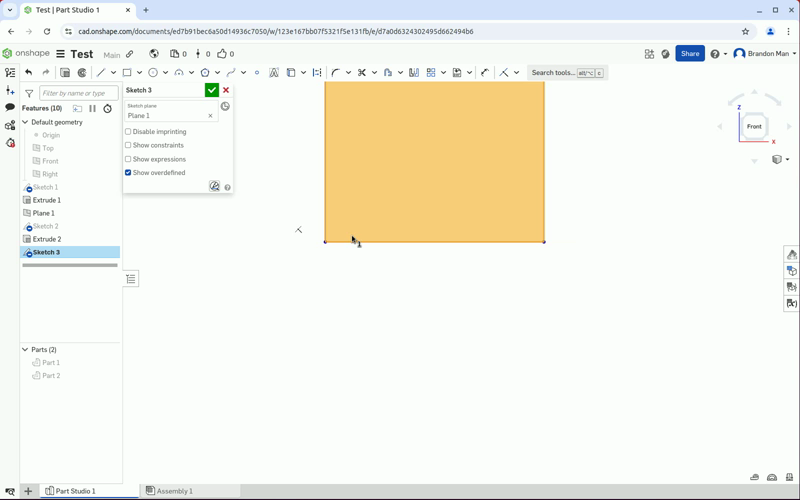
scroll(-6)
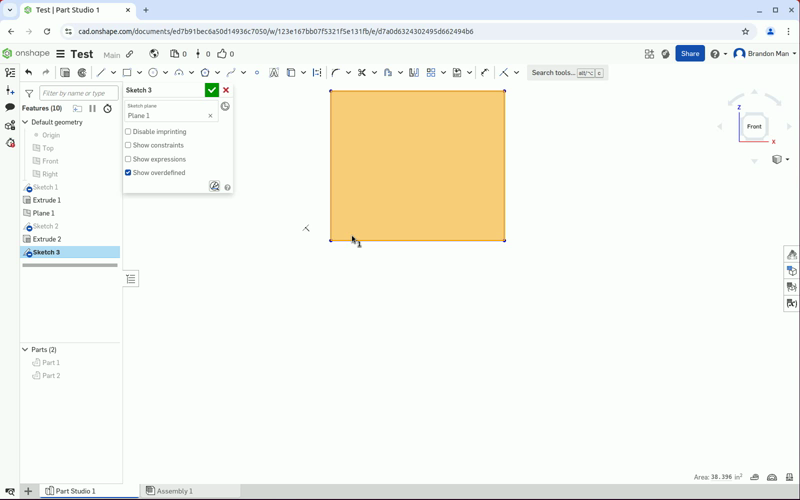
scroll(-6)
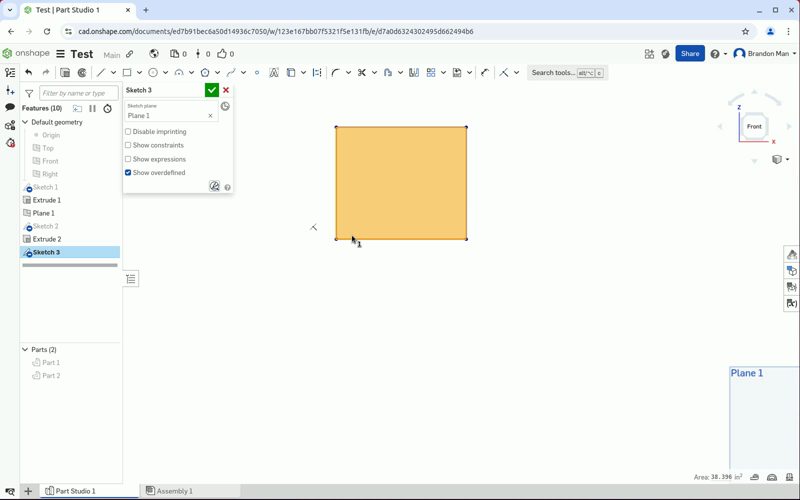
scroll(-6)
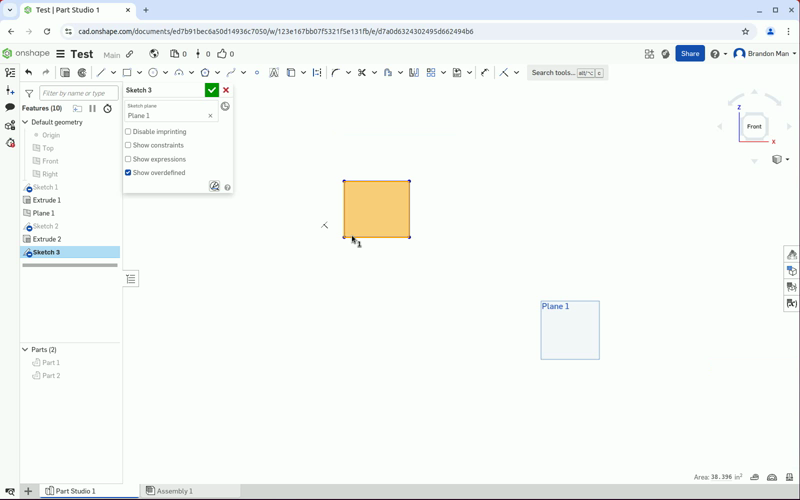
scroll(-6)
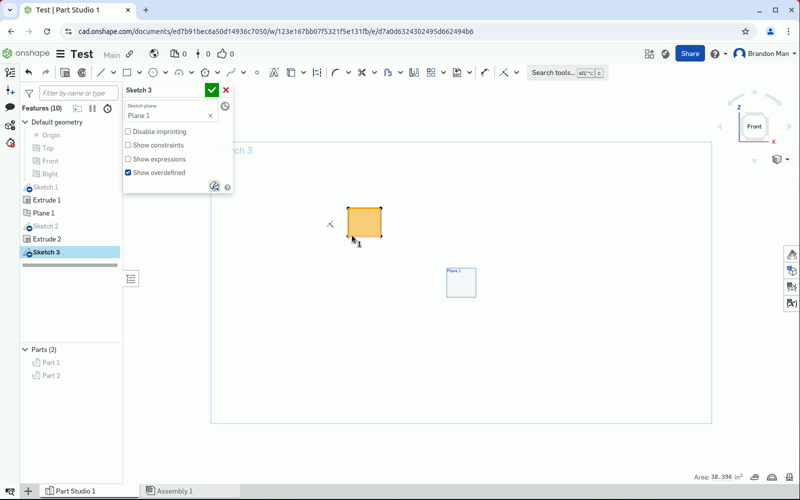
mouse_move(73, 352)
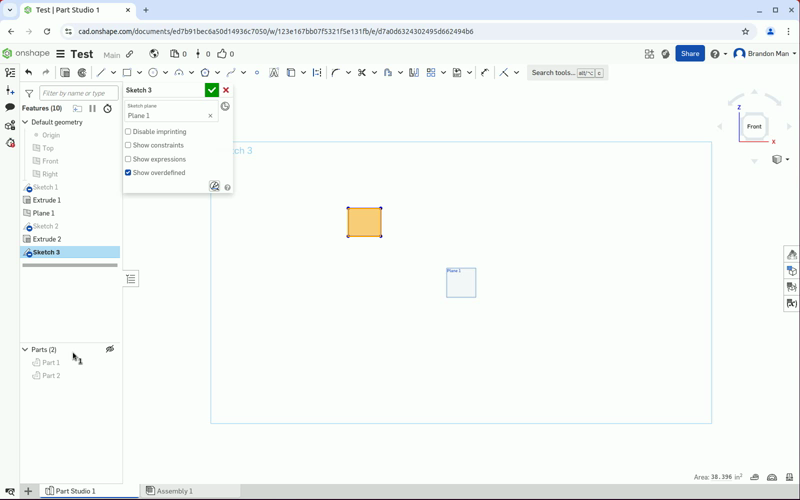
key(shift+y)
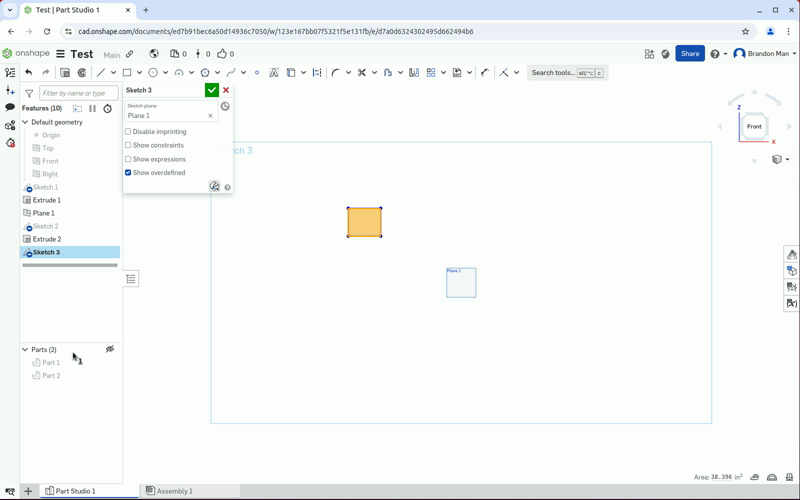
key(shift+e)
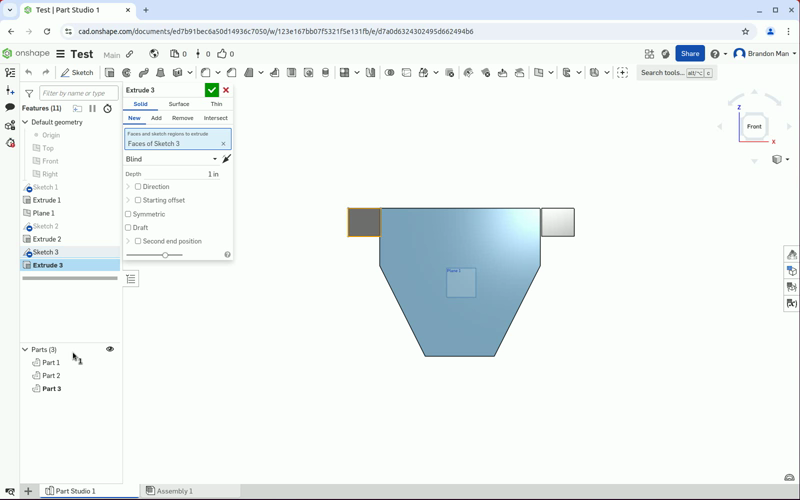
mouse_move(143, 106)
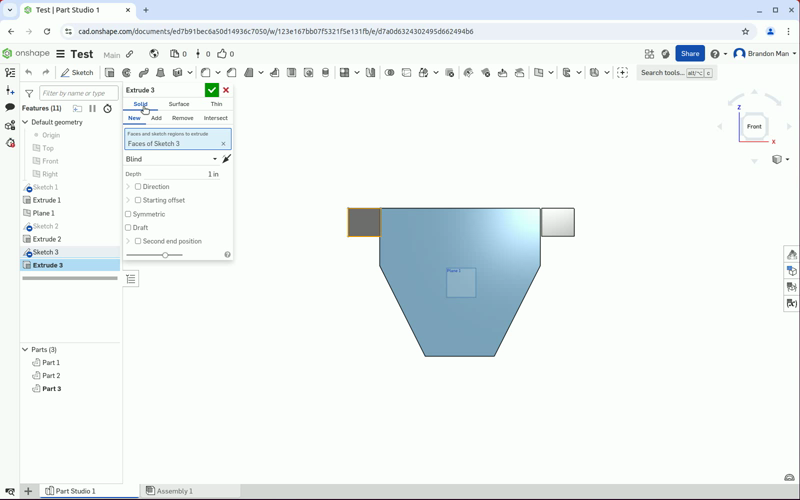
click(143, 106)
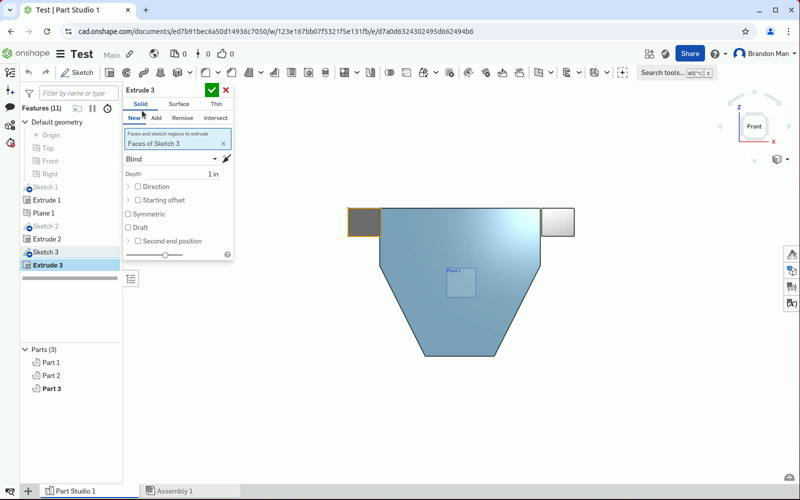
mouse_move(137, 120)
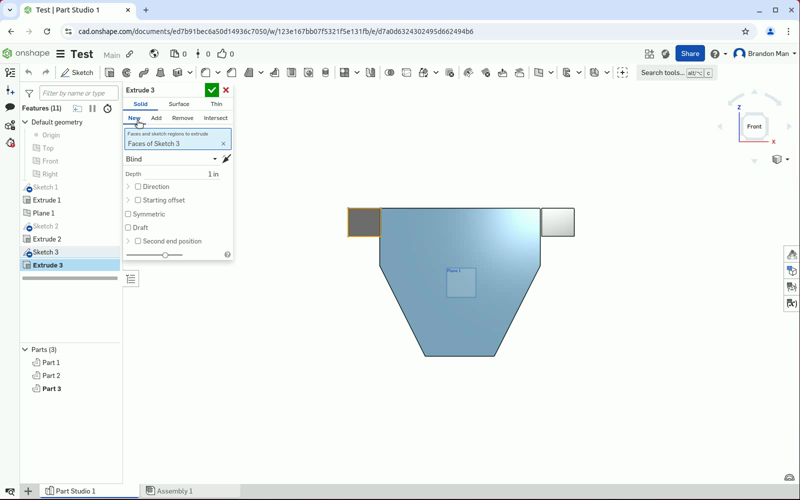
click(137, 120)
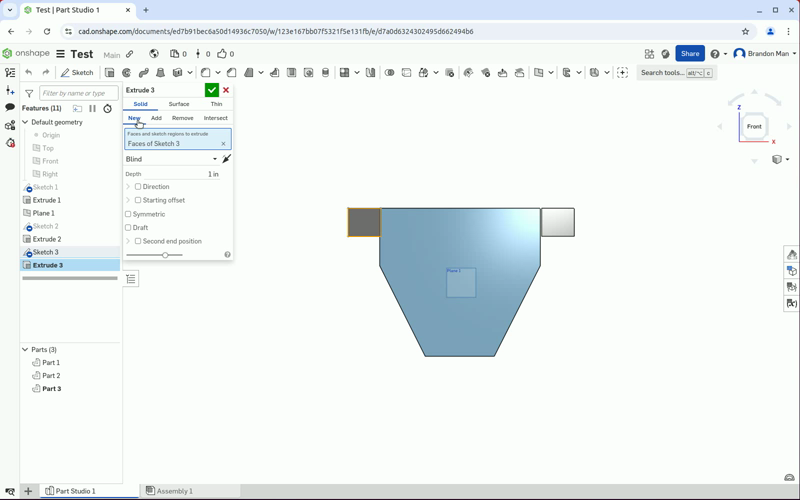
key(tab, 4)
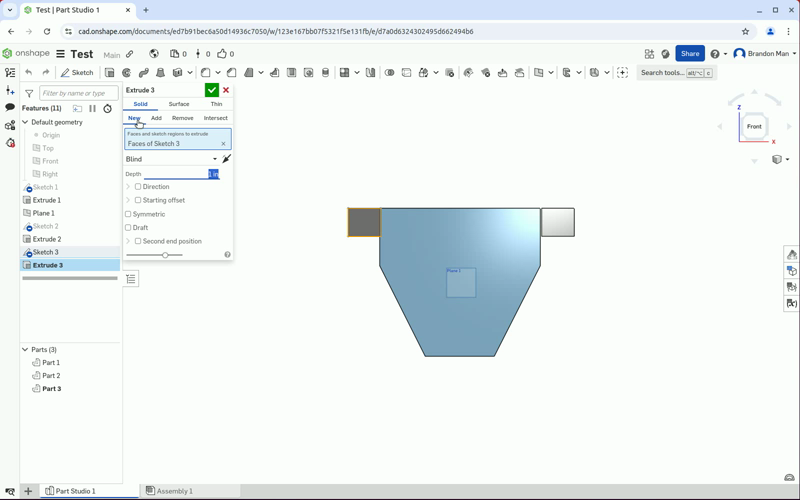
text(-11.795)
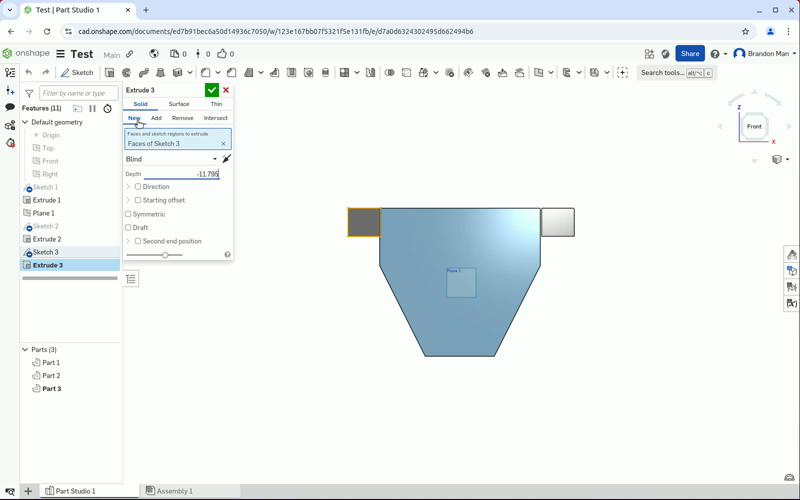
key(enter)
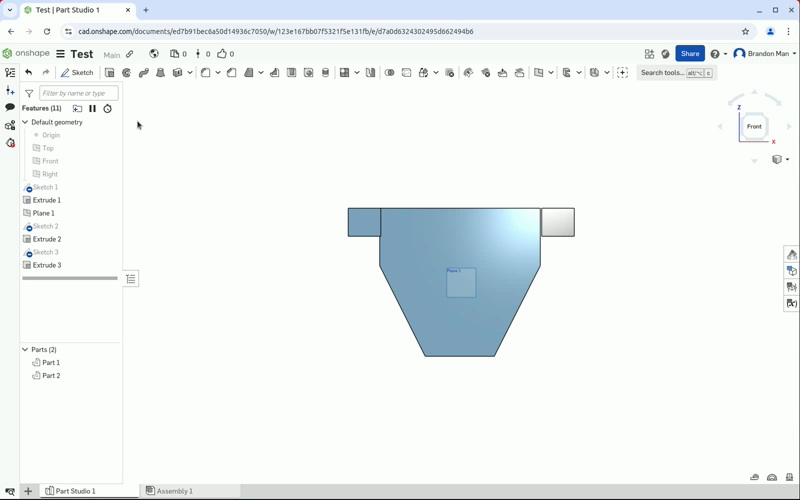
key(shift+h)
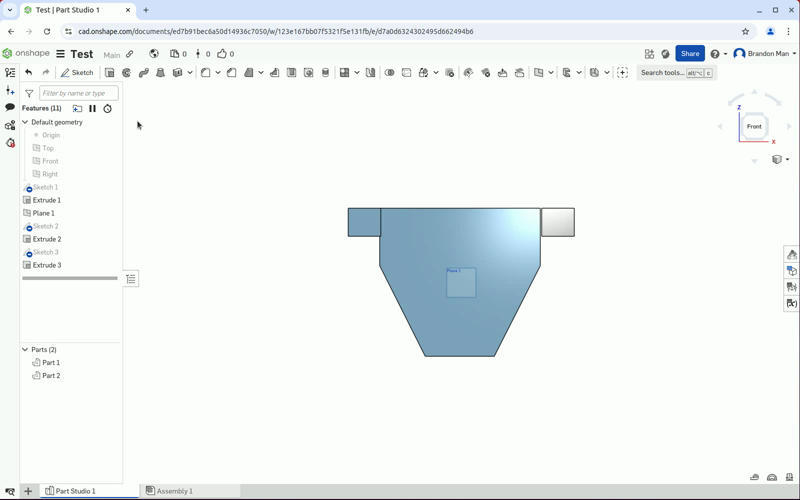
key(shift+h)
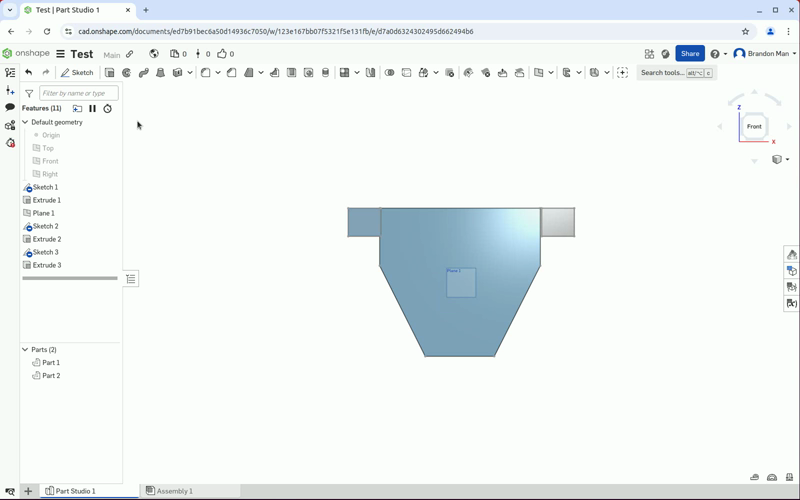
key(shift+7)
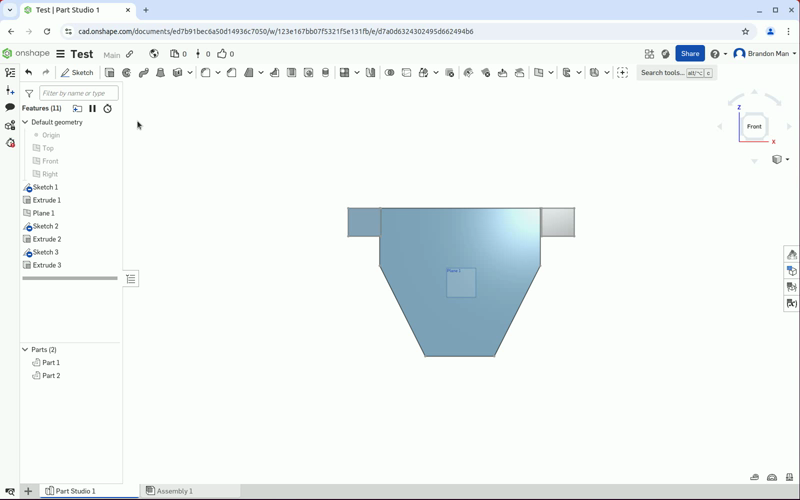
key(left, 2)
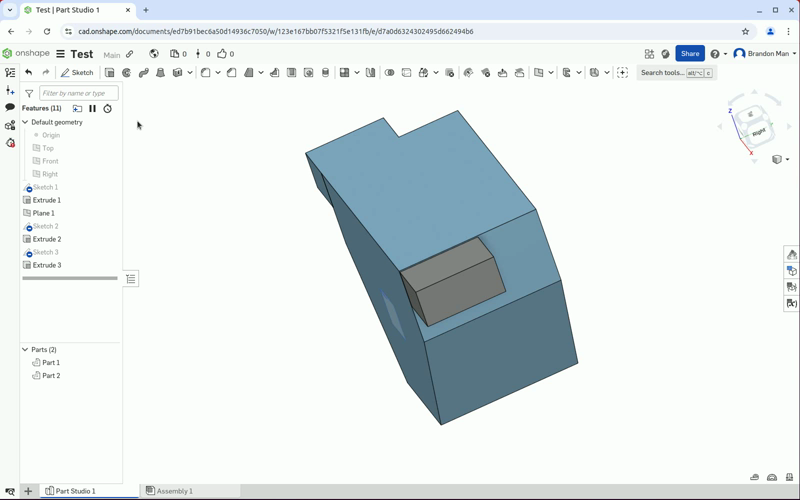
key(down, 2)
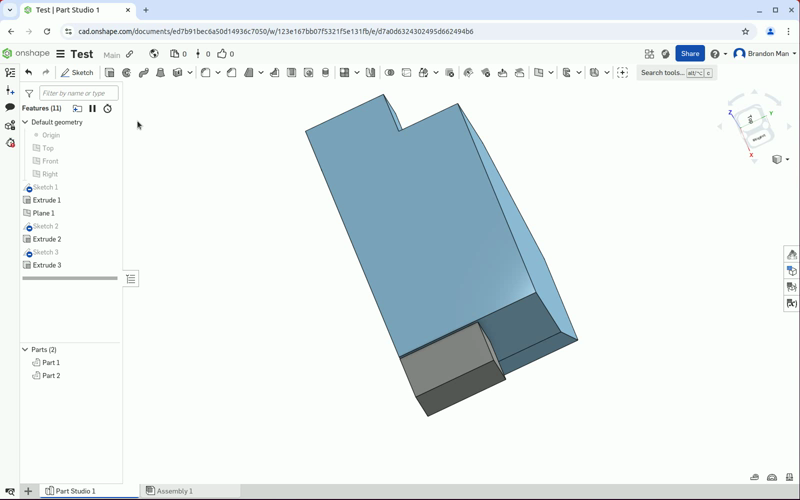
key(up, 2)
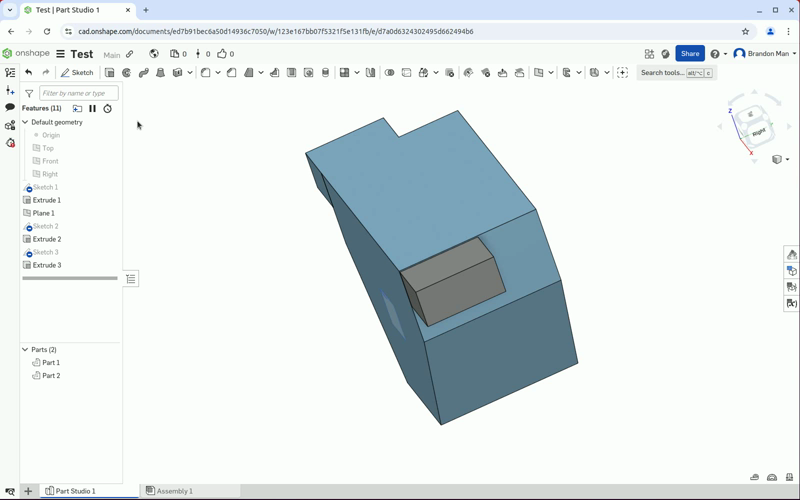
key(right, 2)
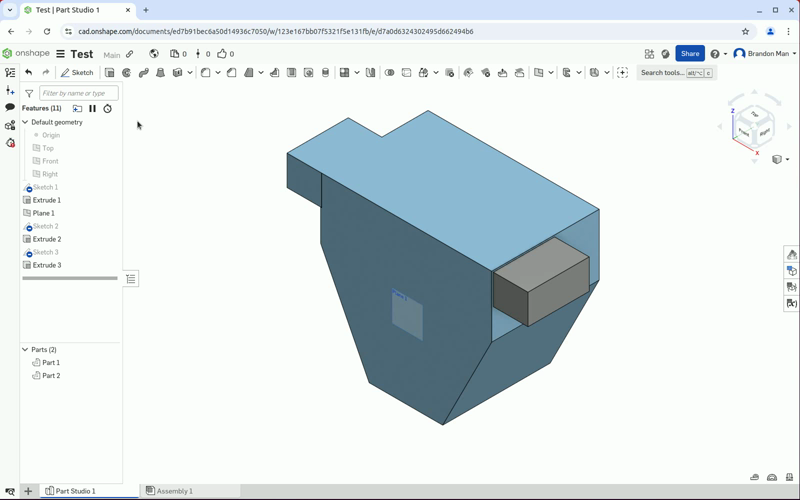
mouse_move(73, 189)
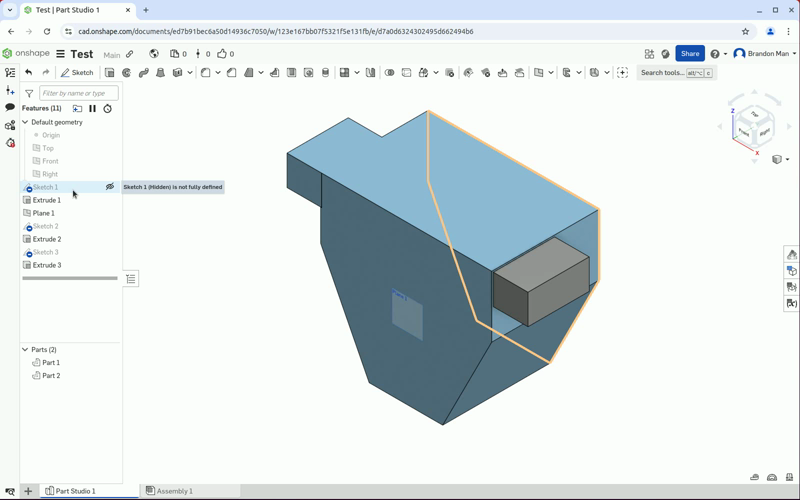
click(73, 189)